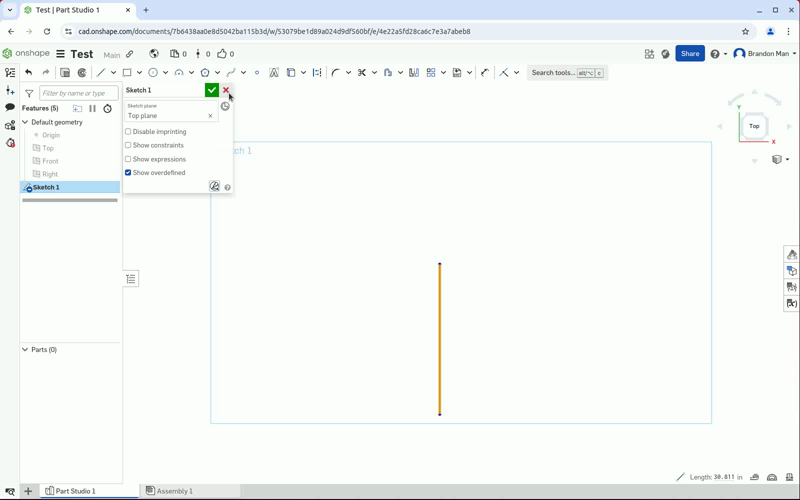
key(shift+h)
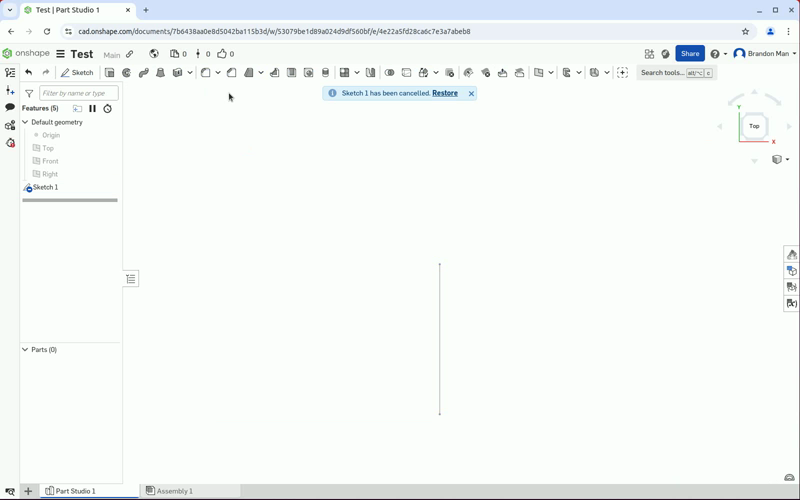
key(shift+s)
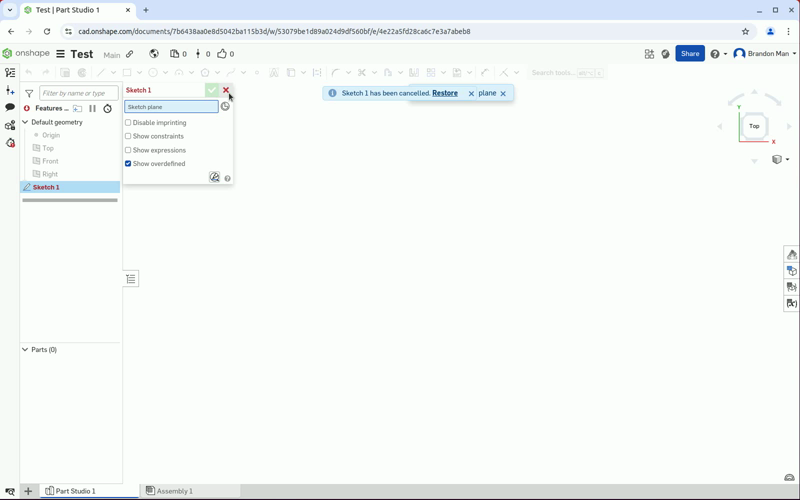
mouse_move(73, 150)
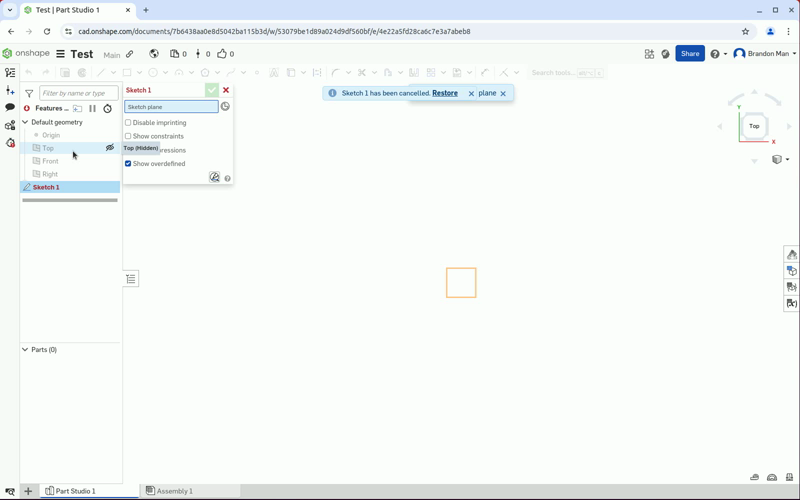
click(73, 150)
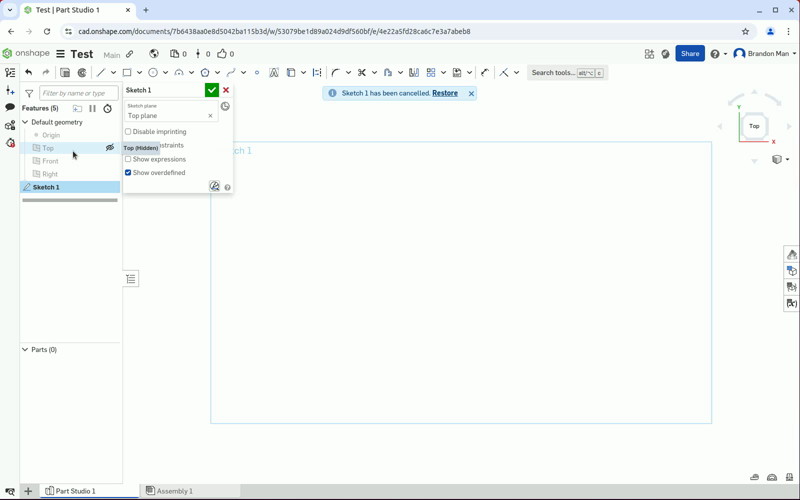
mouse_move(73, 352)
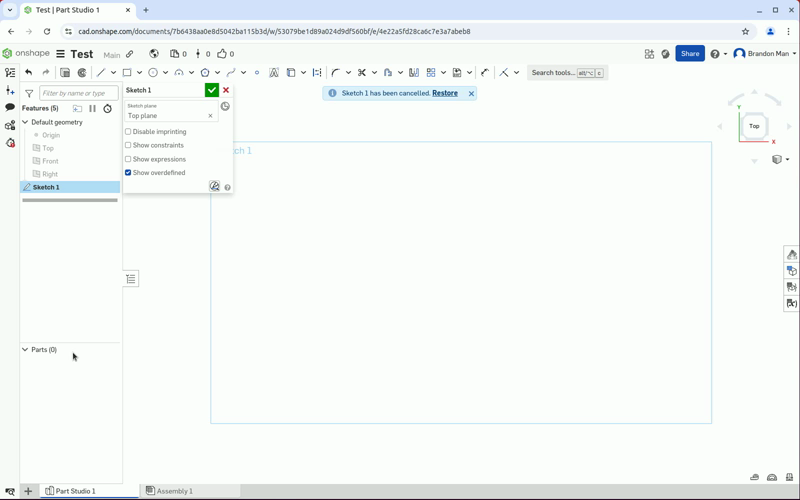
key(y)
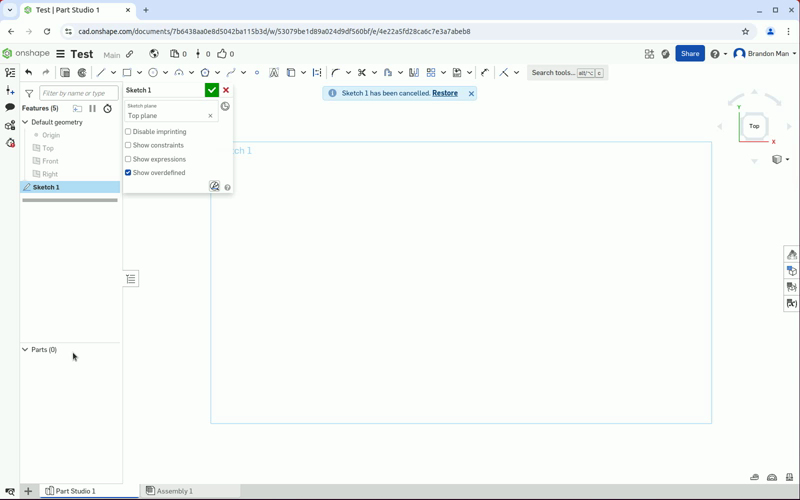
key(c)
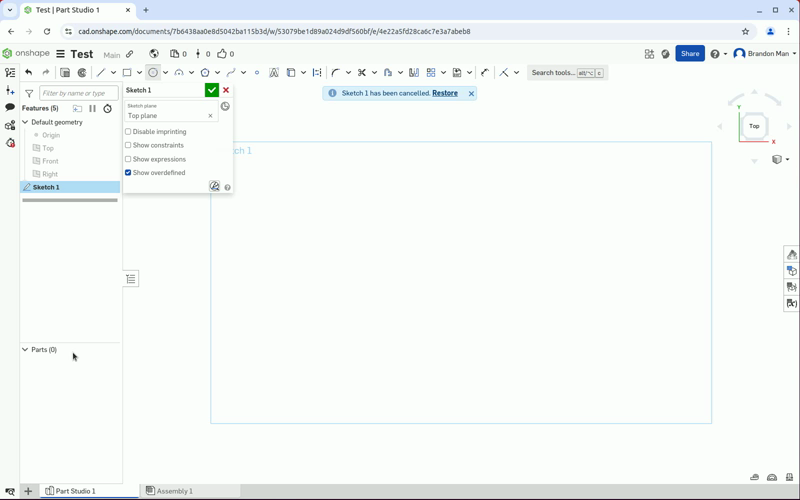
key_down(shift)
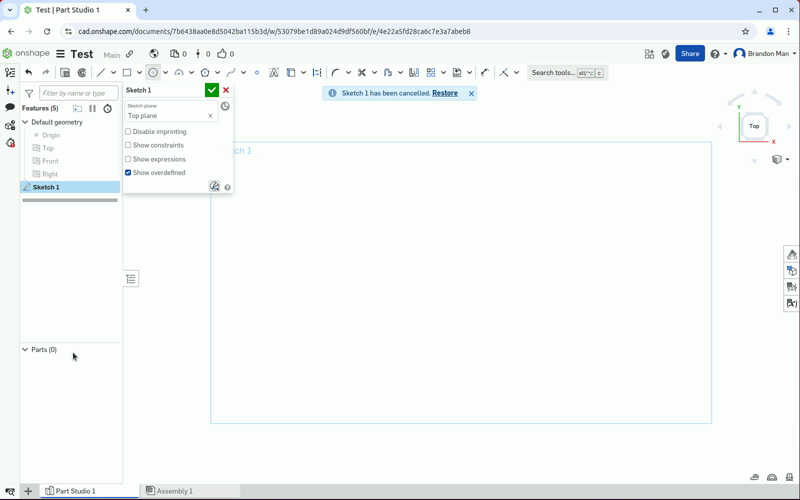
mouse_move(460, 282)
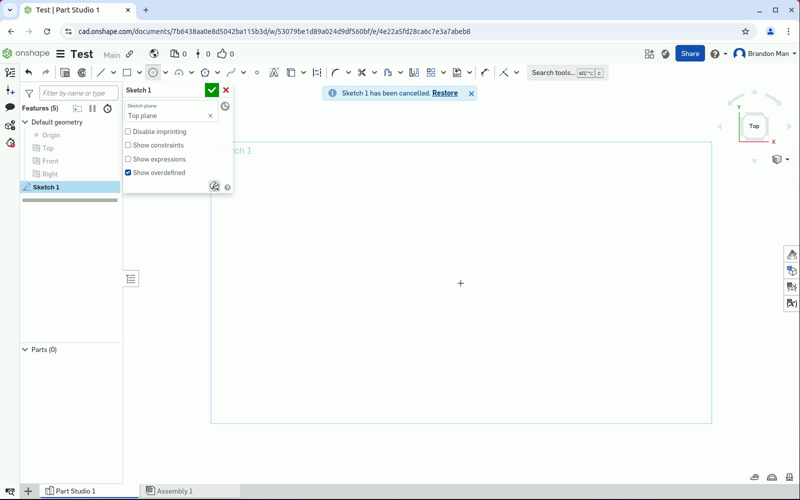
click(460, 282)
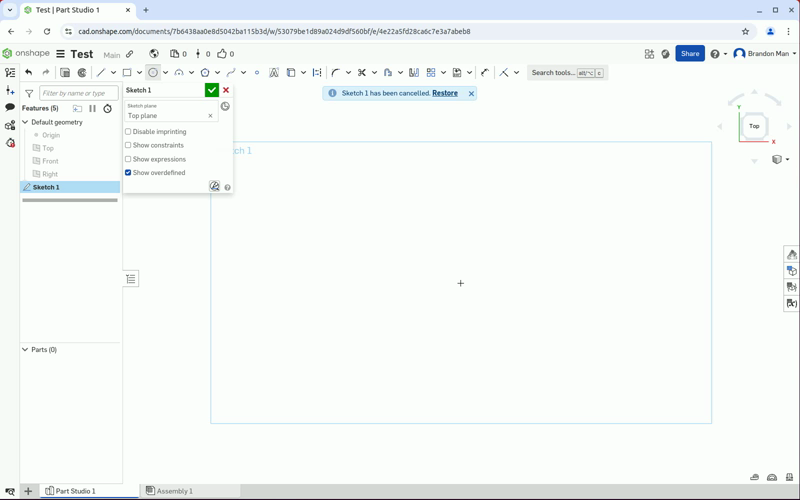
key_up(shift)
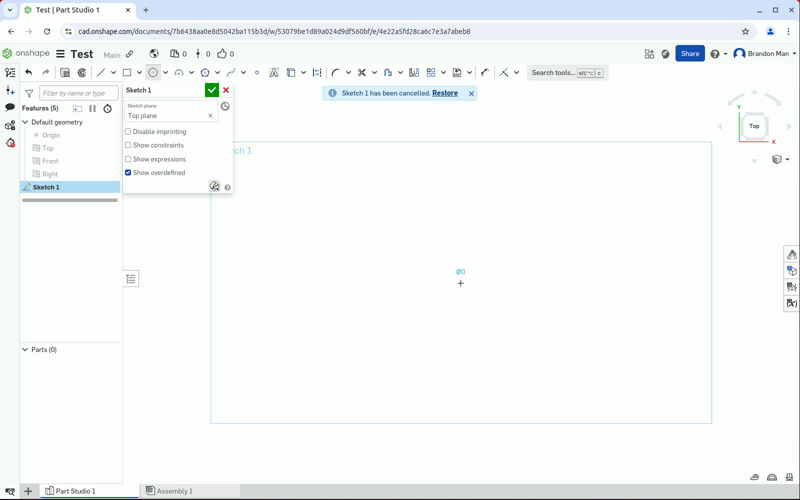
mouse_move(482, 282)
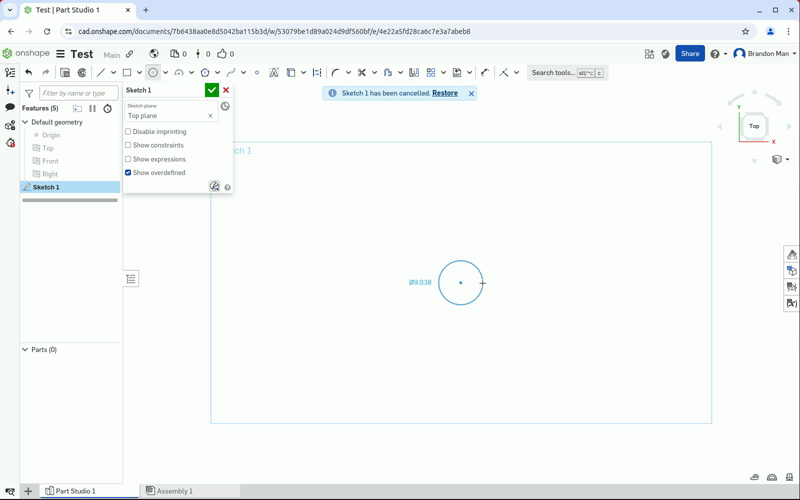
click(482, 282)
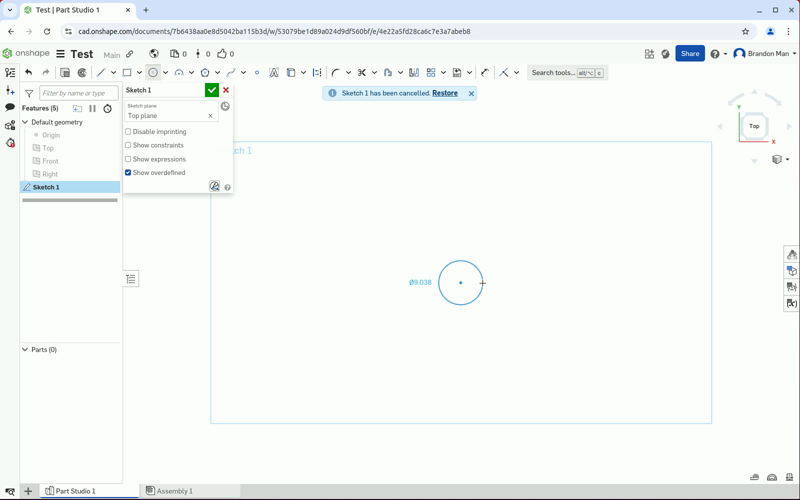
key(esc)
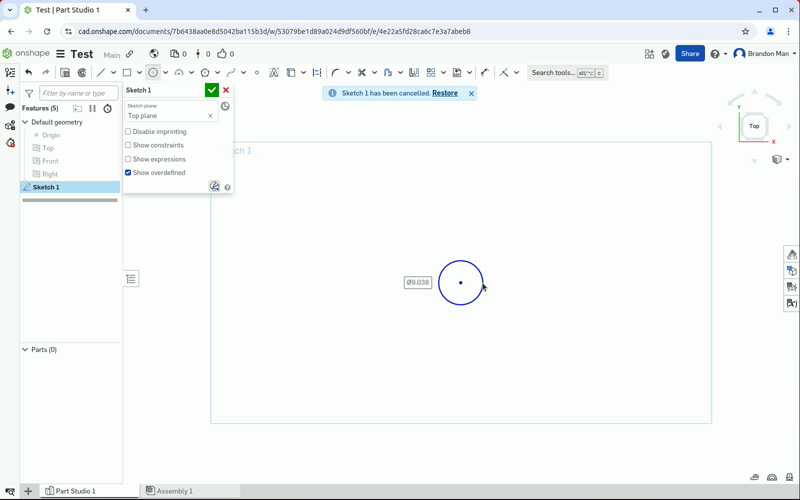
mouse_move(456, 283)
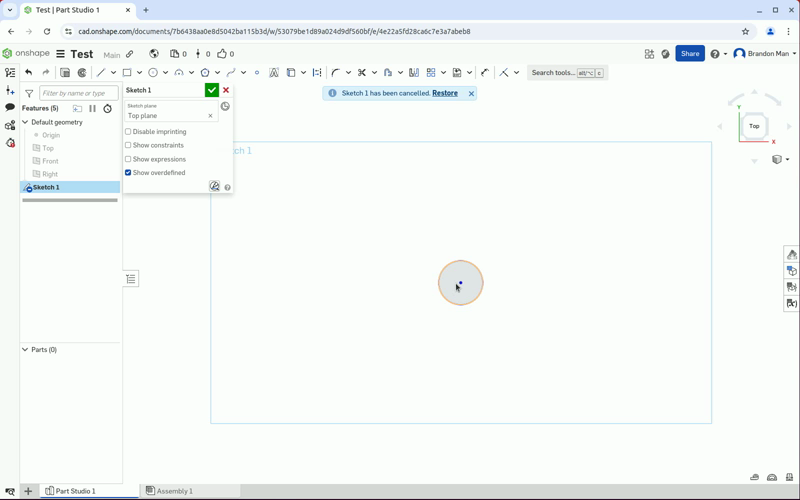
scroll(6)
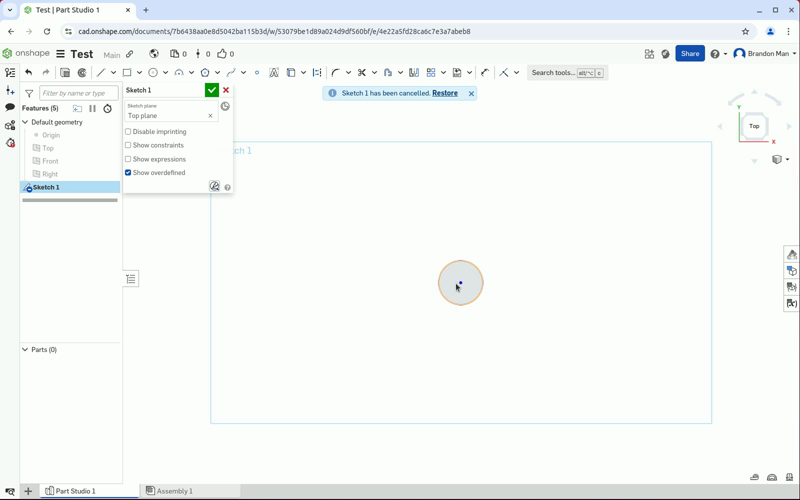
scroll(6)
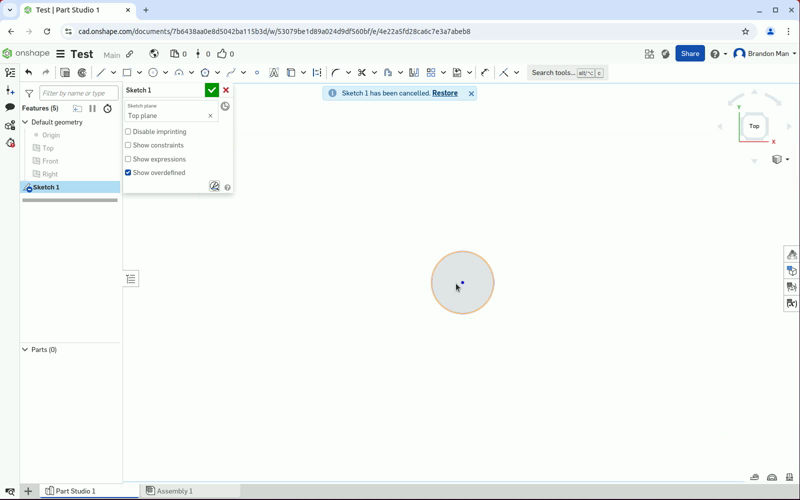
scroll(6)
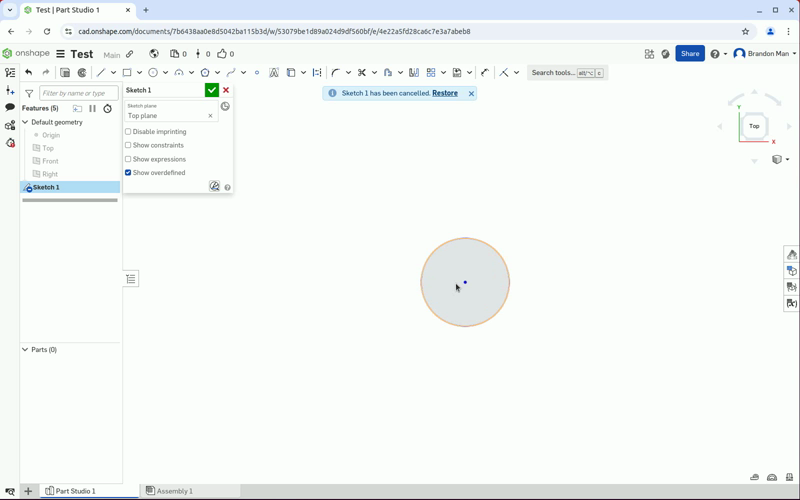
scroll(6)
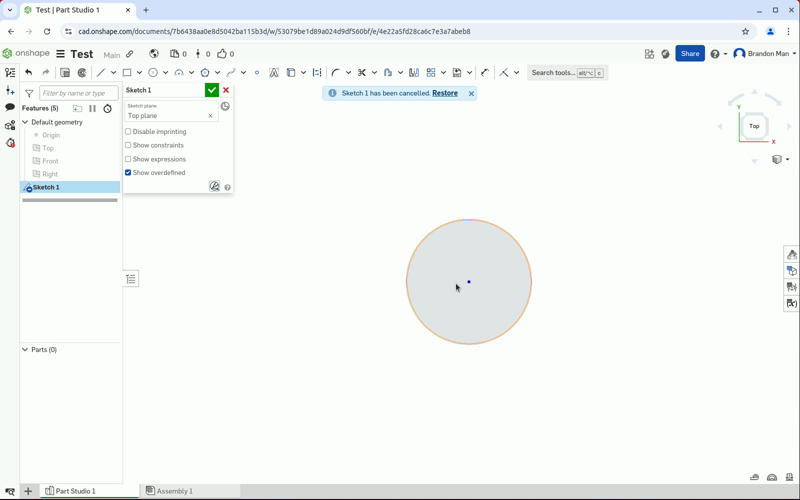
scroll(6)
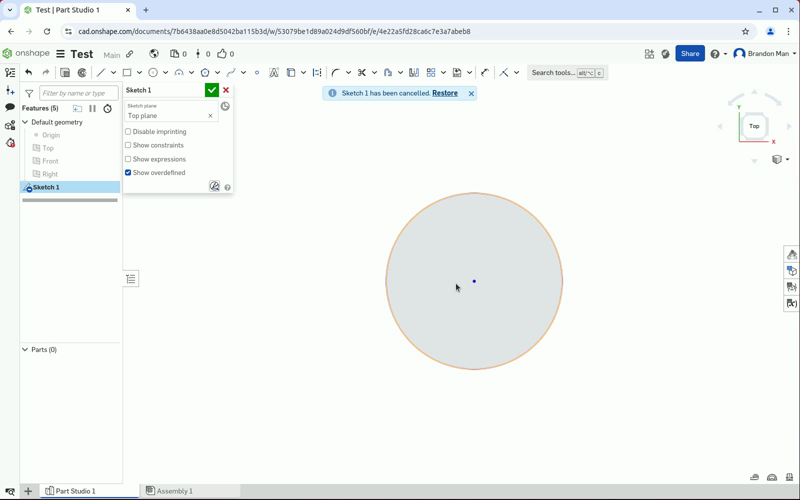
scroll(6)
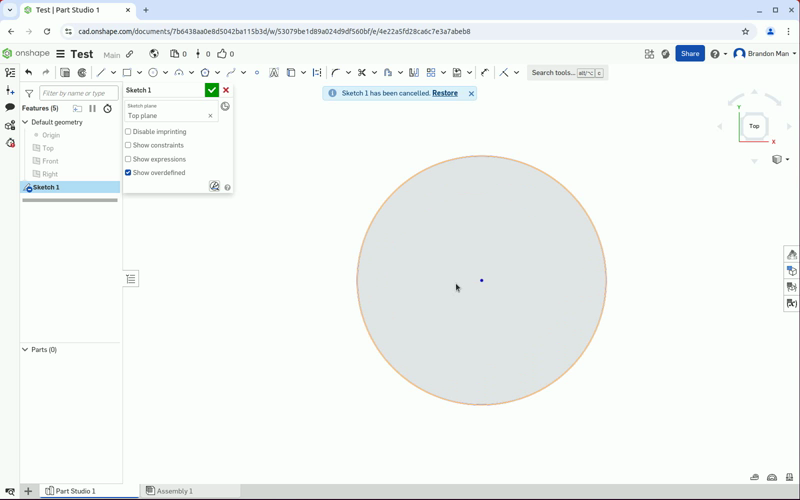
scroll(6)
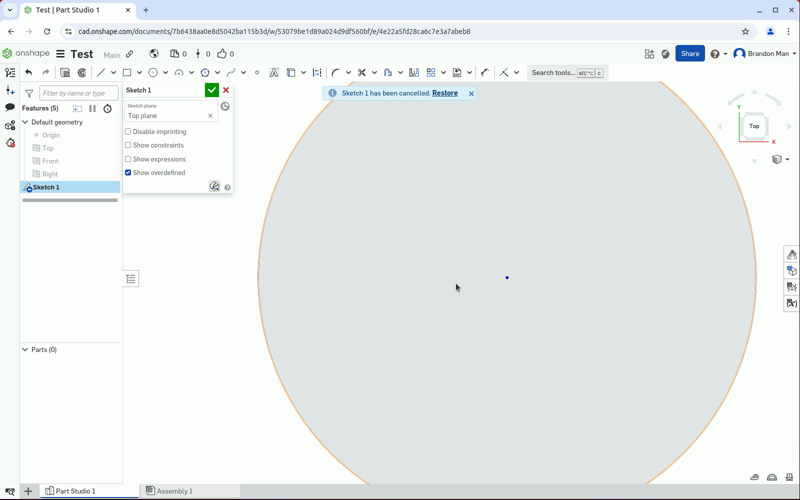
click(456, 283)
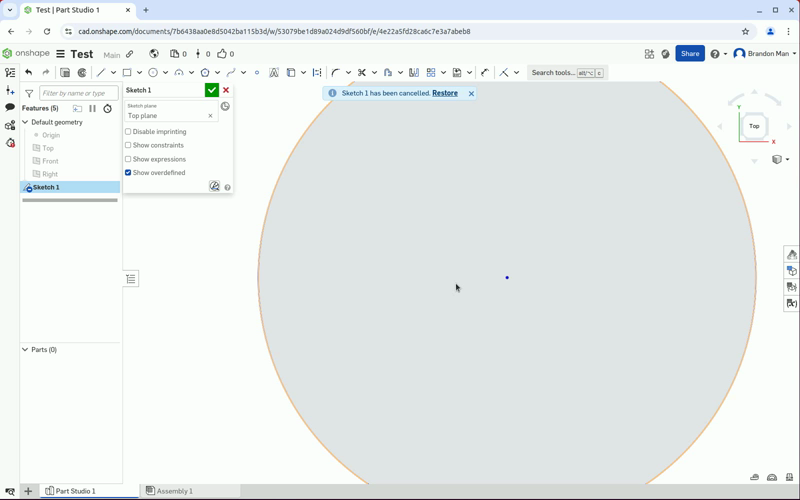
scroll(-6)
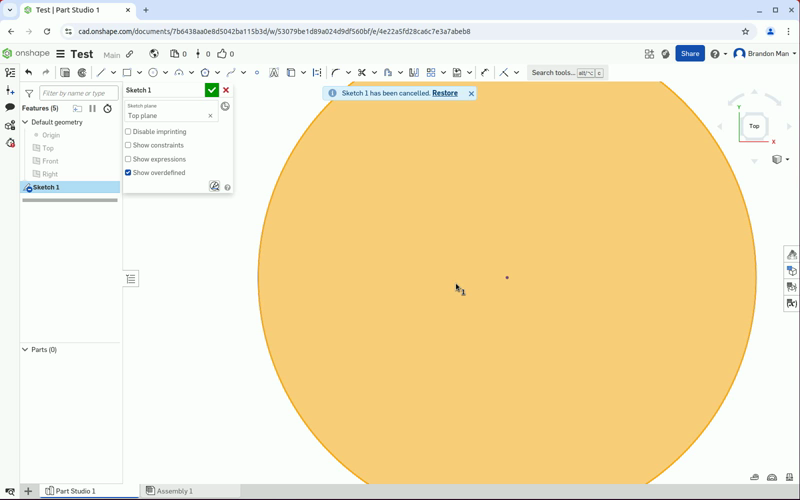
scroll(-6)
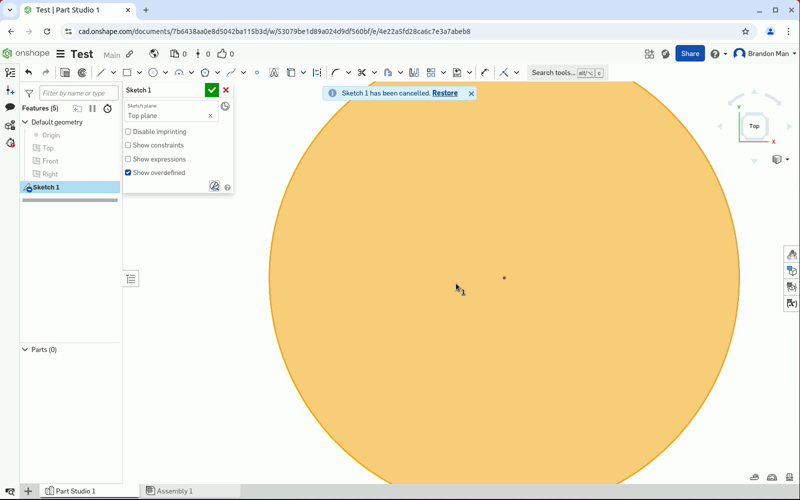
scroll(-6)
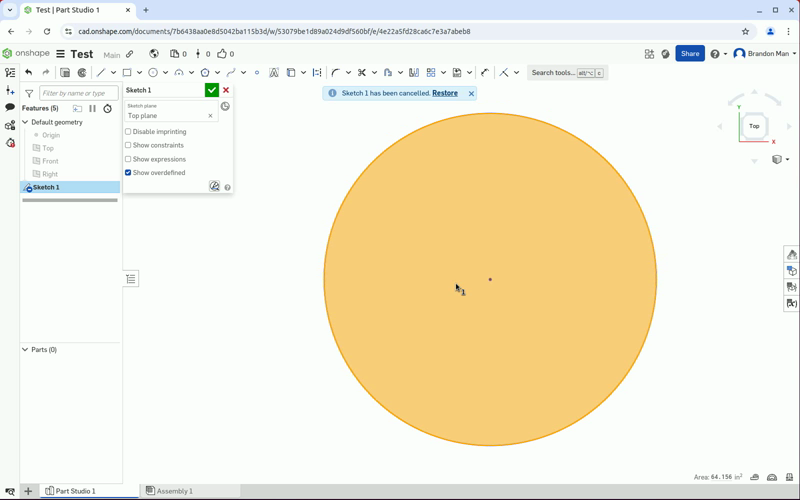
scroll(-6)
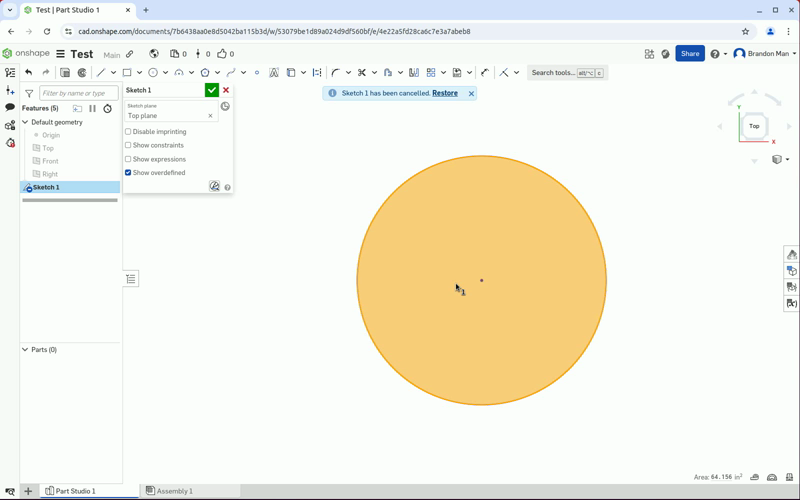
scroll(-6)
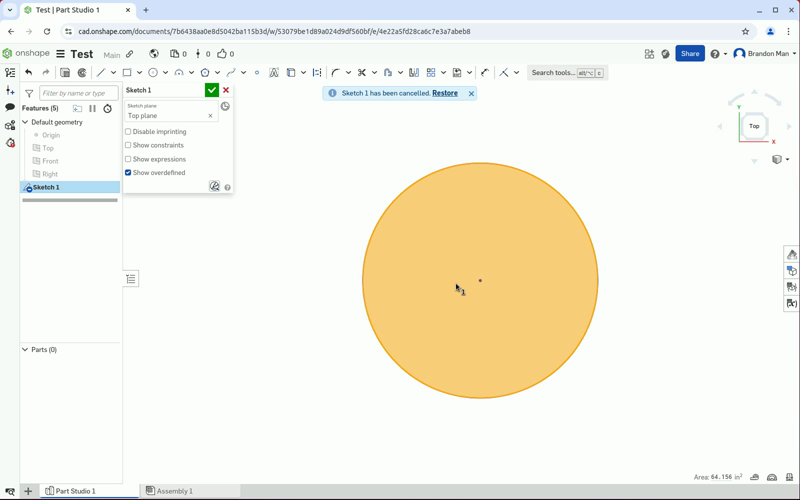
scroll(-6)
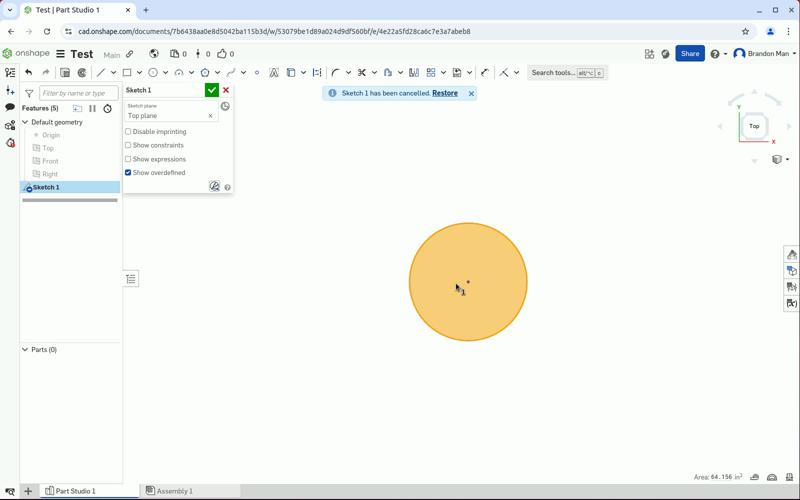
scroll(-6)
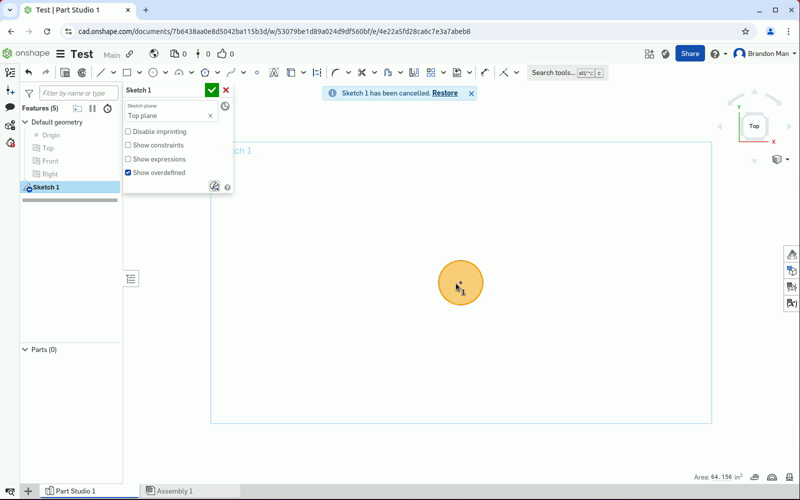
mouse_move(73, 352)
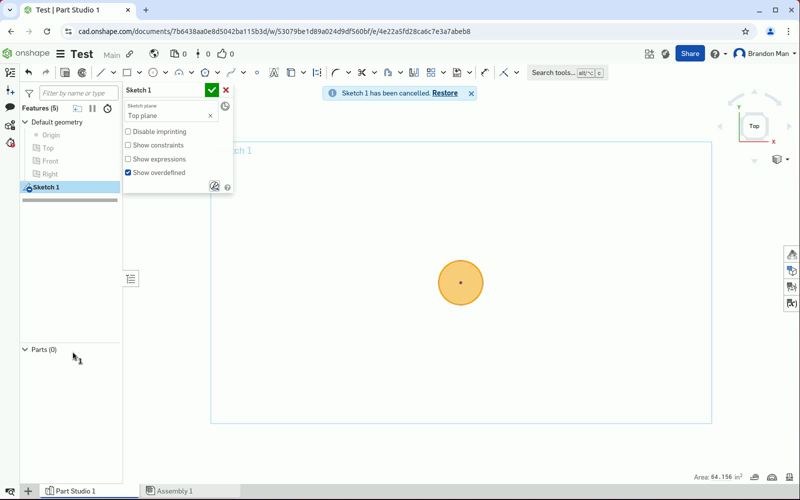
key(shift+y)
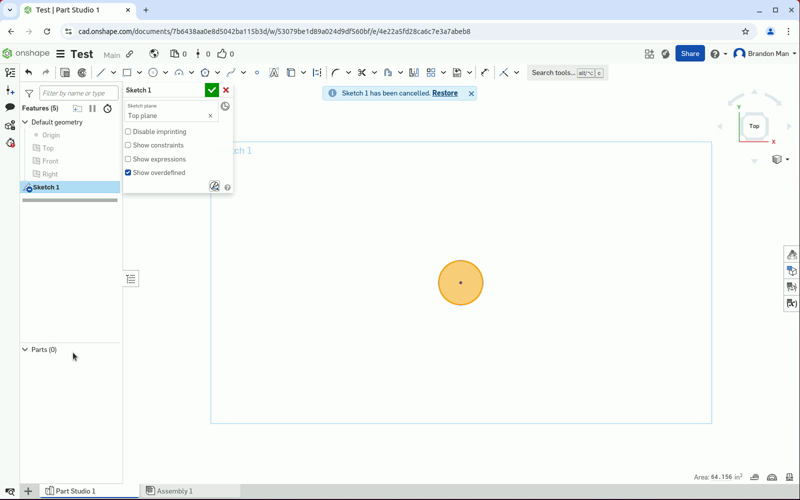
key(shift+e)
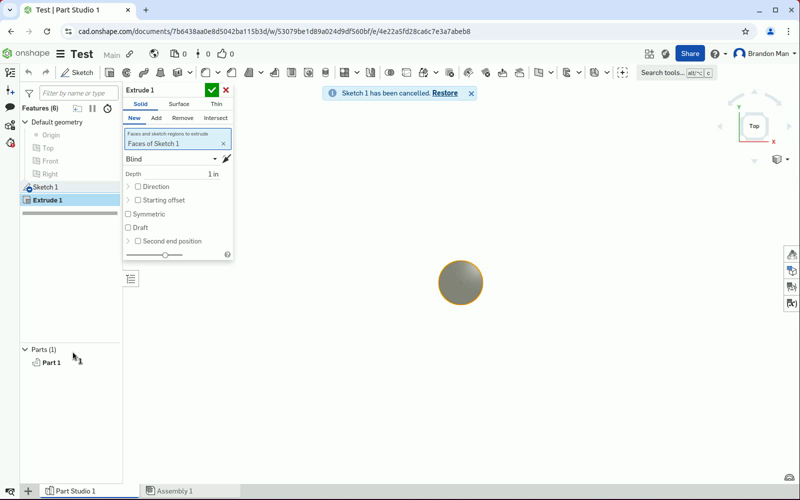
mouse_move(143, 106)
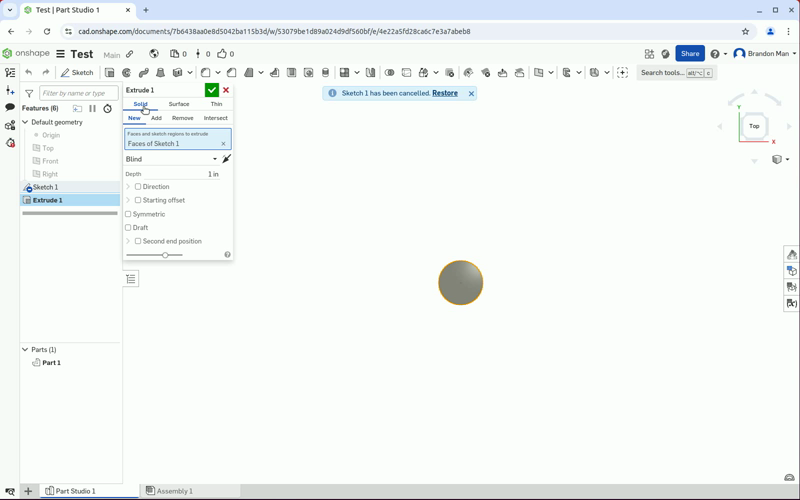
click(143, 106)
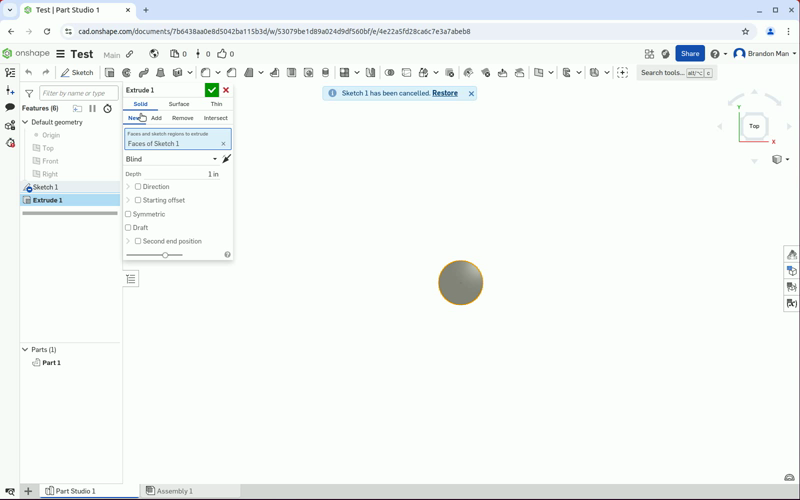
mouse_move(137, 120)
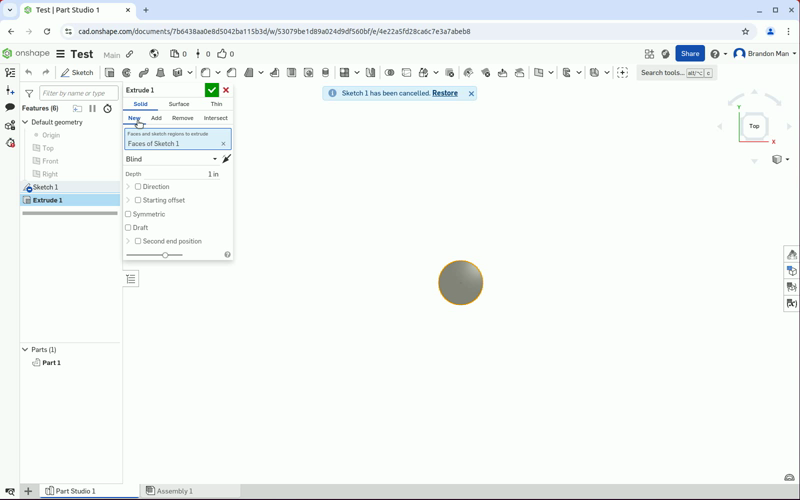
click(137, 120)
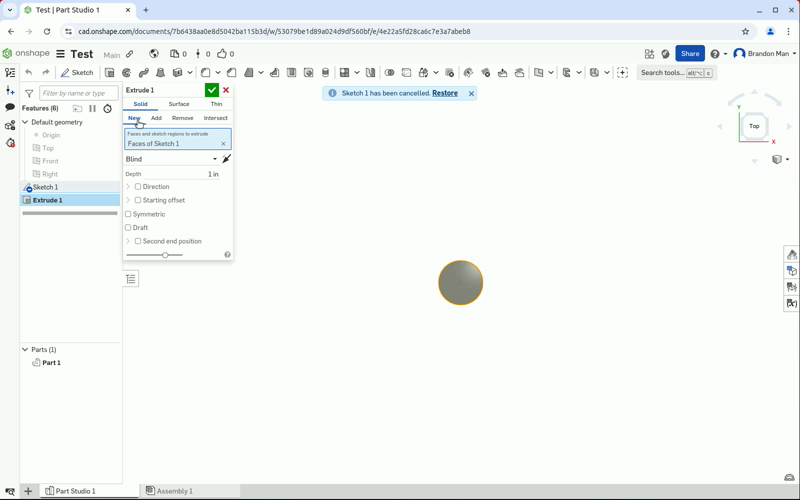
key(tab, 4)
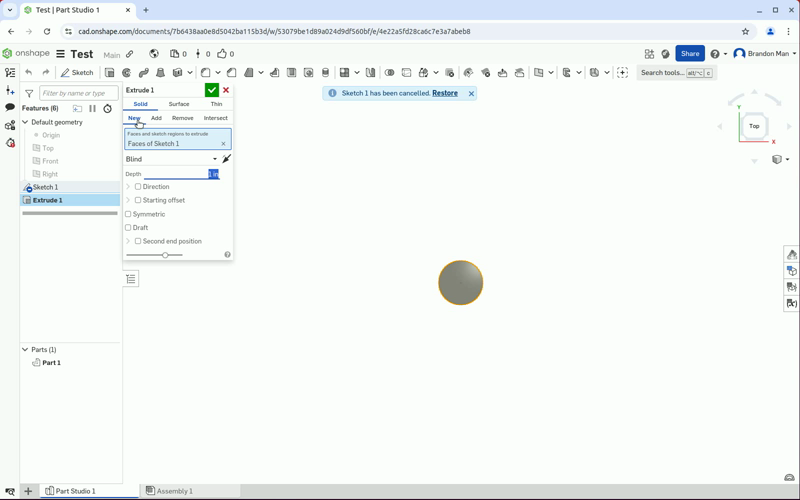
text(8.906)
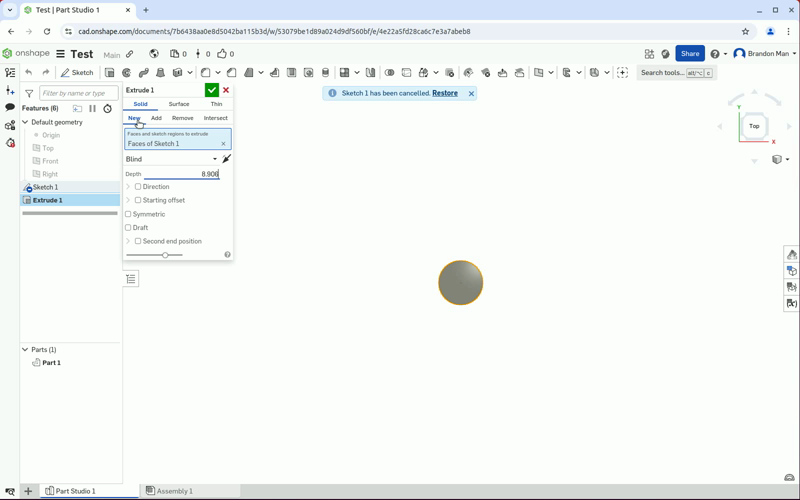
key(enter)
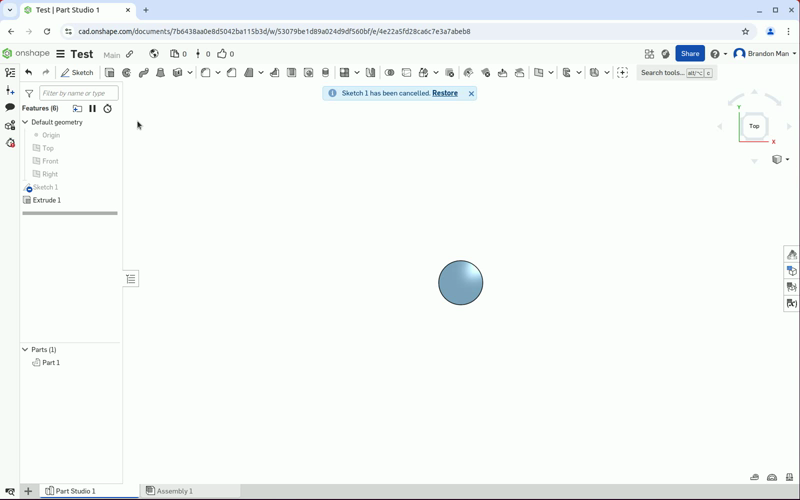
key(shift+h)
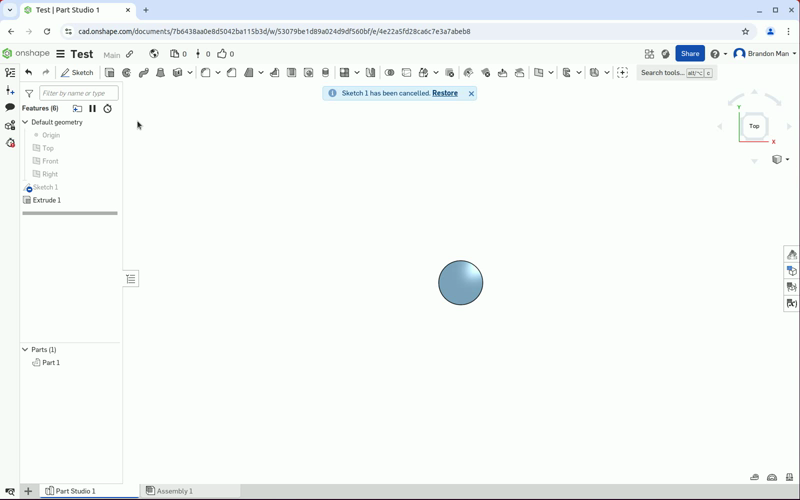
key(shift+h)
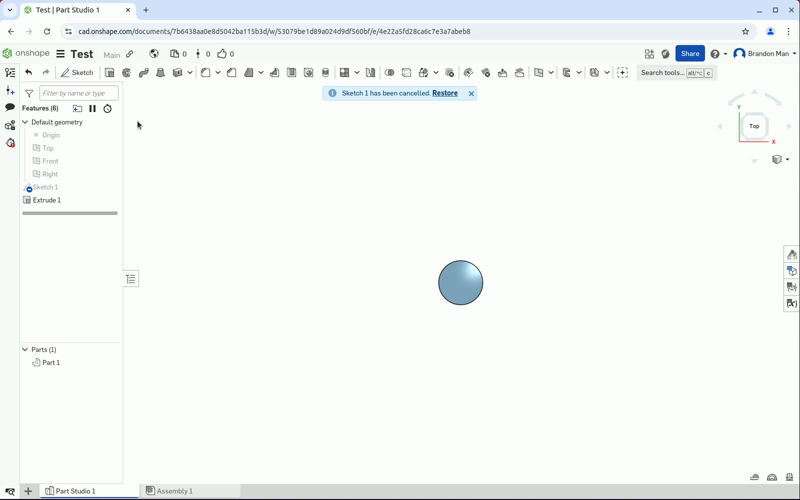
mouse_move(73, 189)
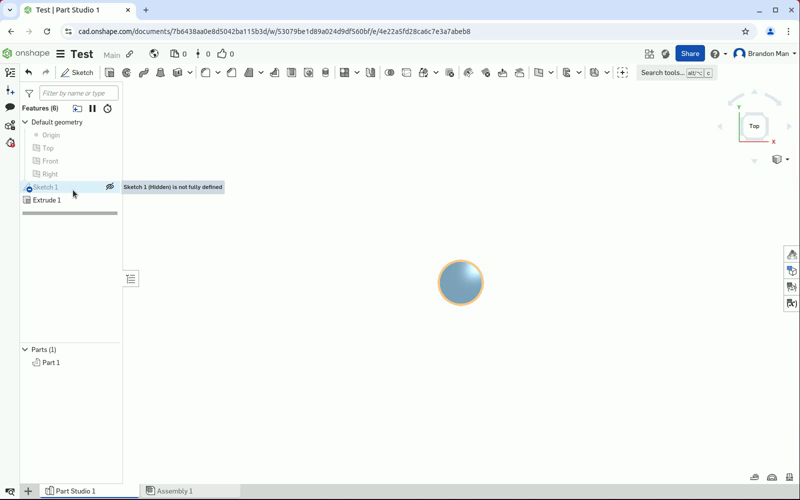
click(73, 189)
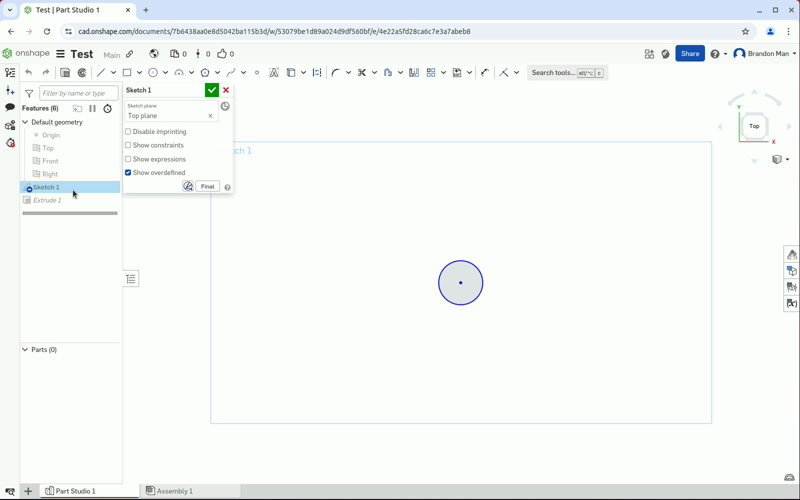
mouse_move(229, 92)
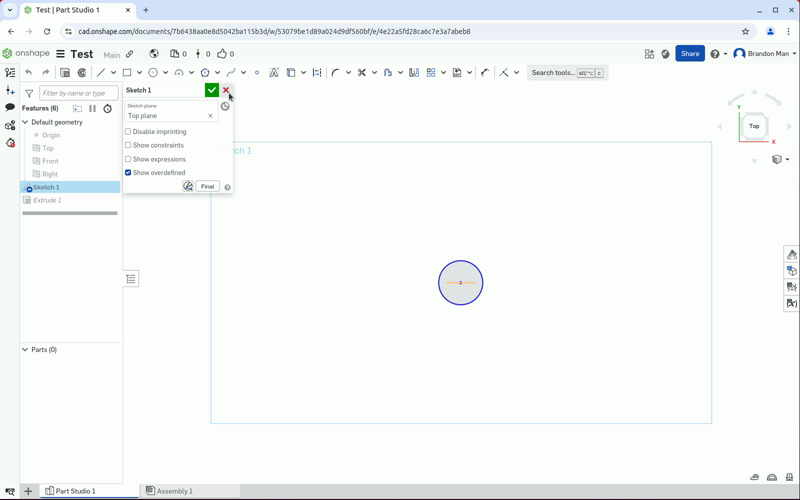
click(229, 92)
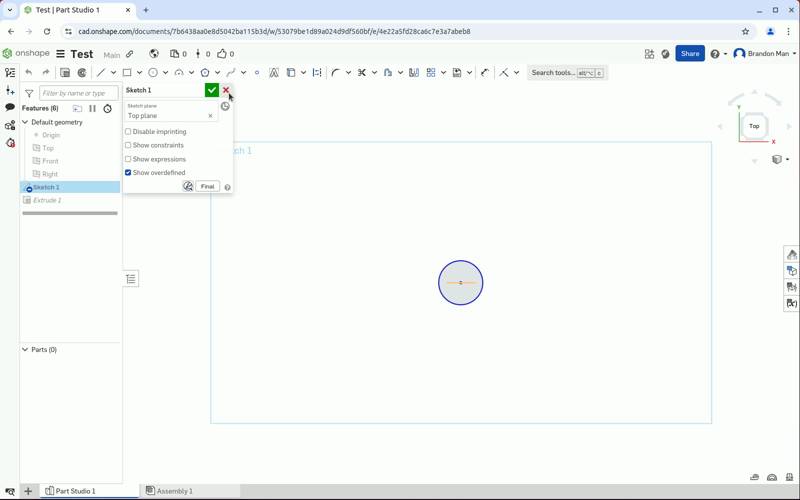
key(shift+s)
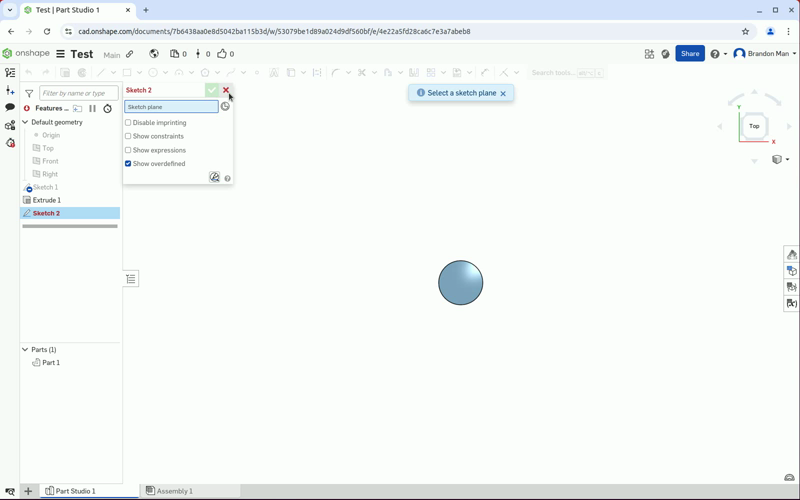
mouse_move(73, 150)
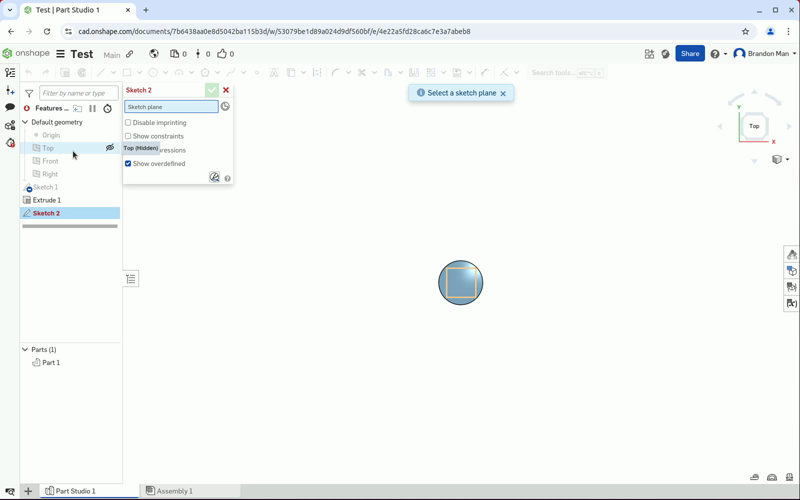
click(73, 150)
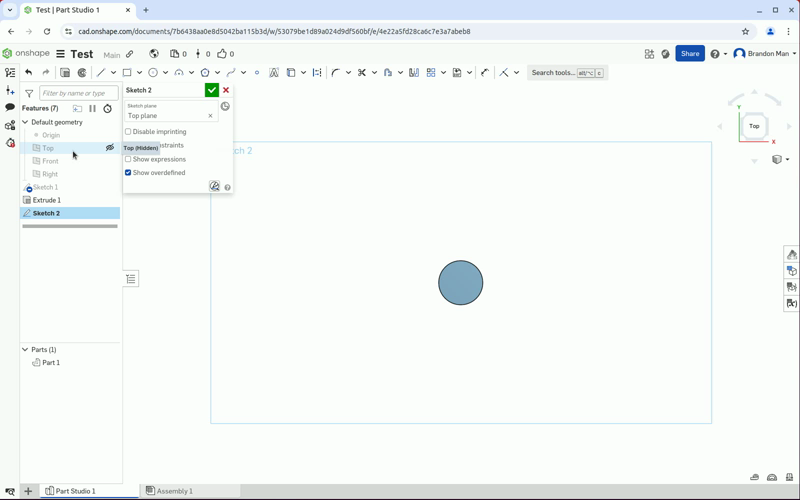
mouse_move(73, 352)
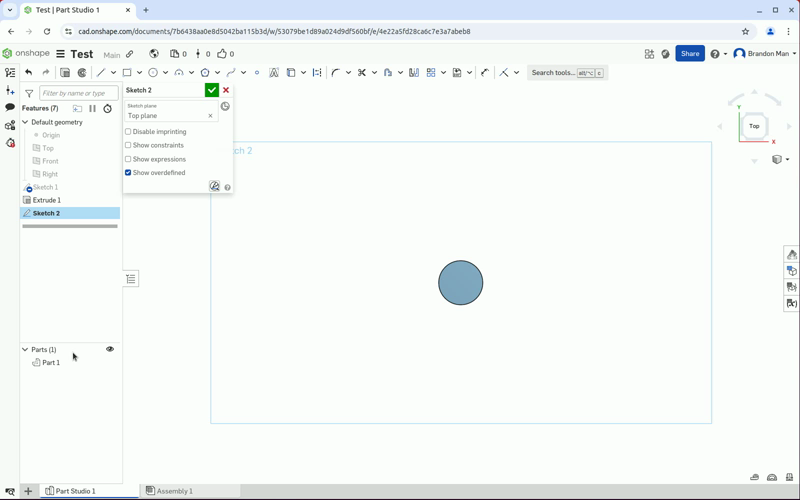
key(y)
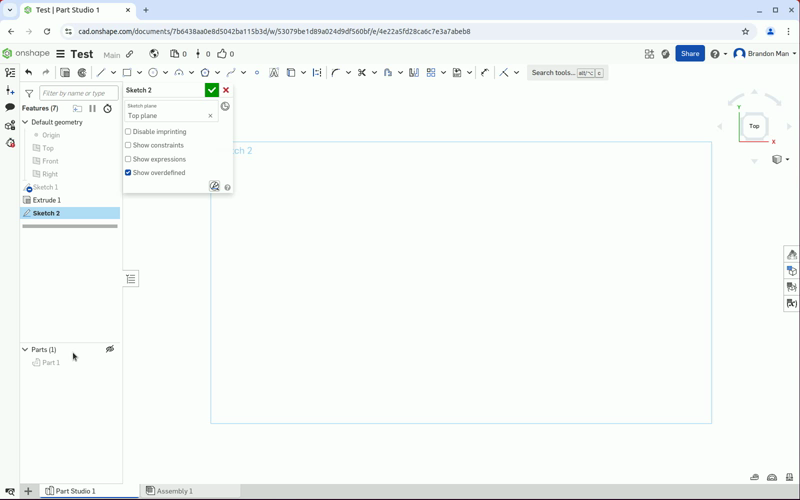
key(l)
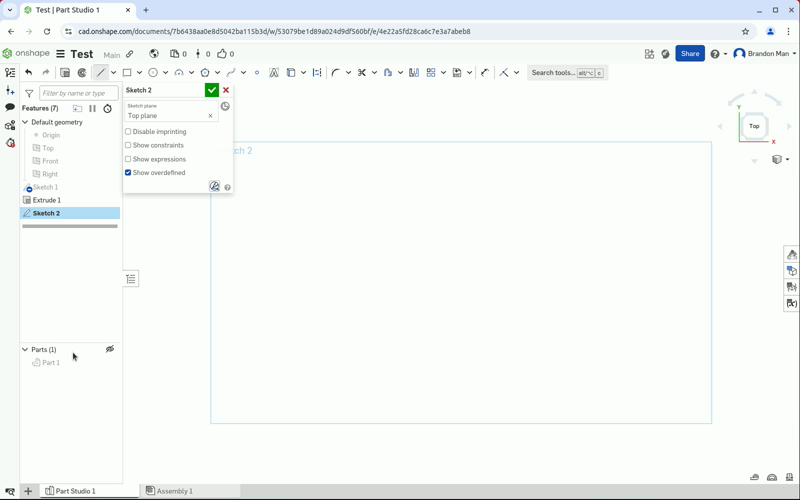
key_down(shift)
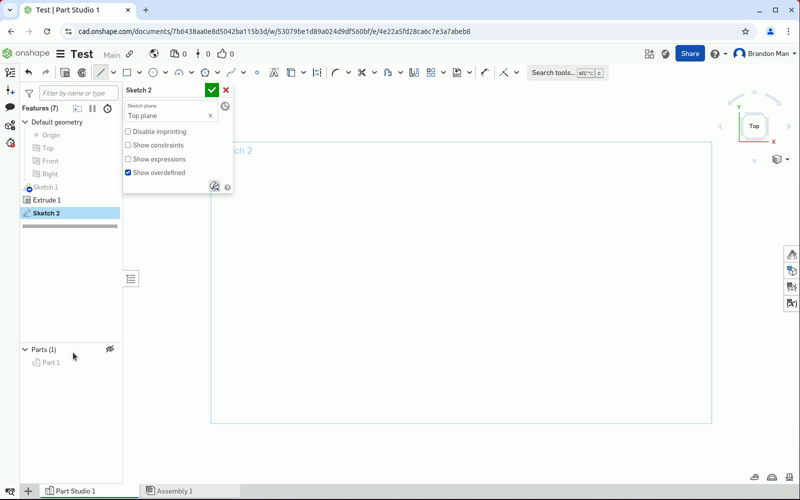
mouse_move(524, 307)
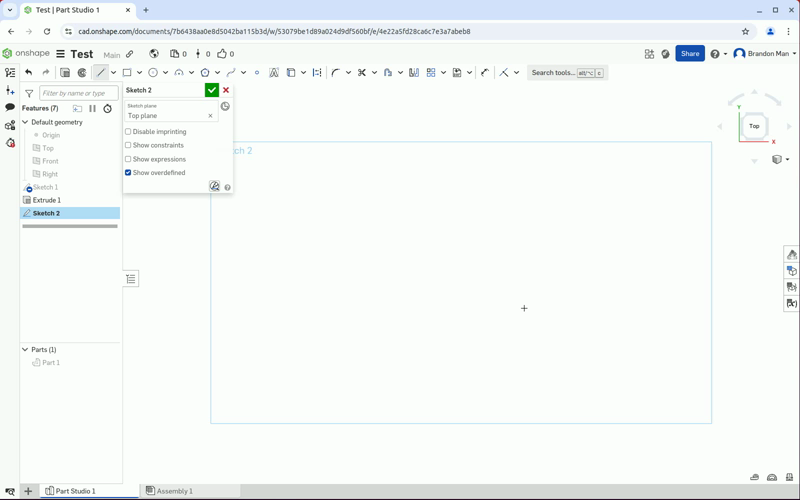
click(524, 307)
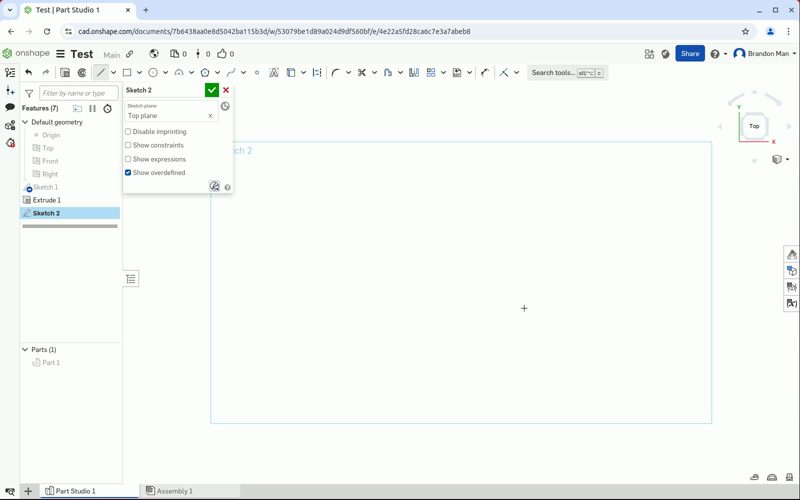
key_up(shift)
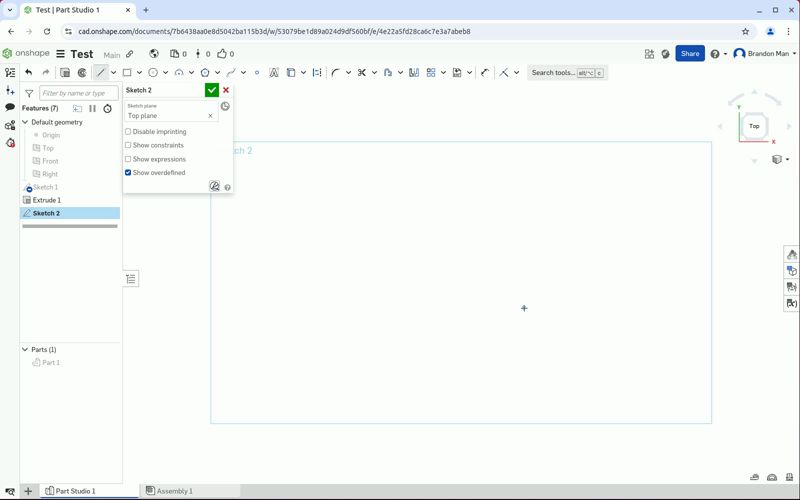
key_down(shift)
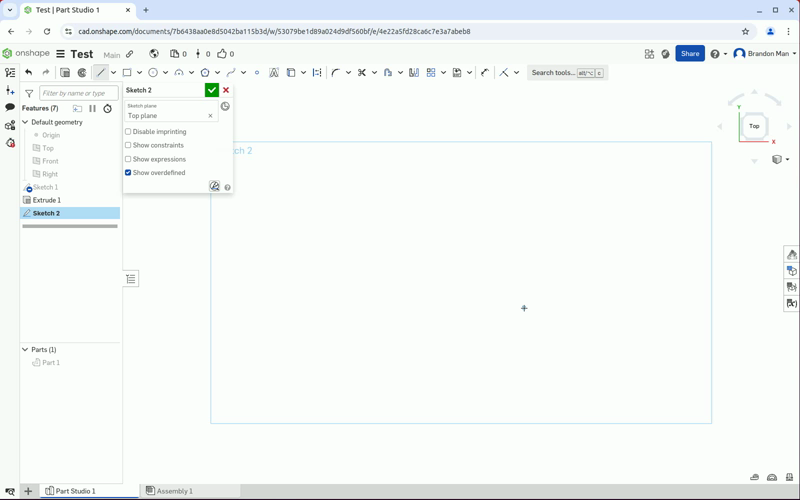
mouse_move(554, 307)
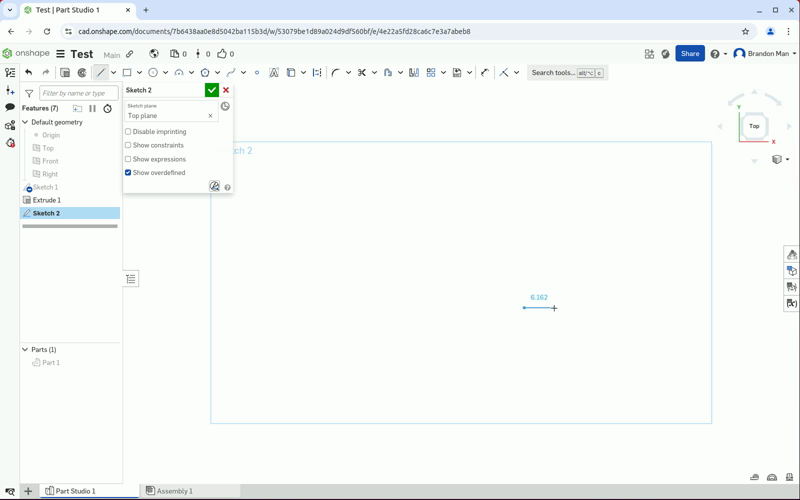
mouse_move(573, 307)
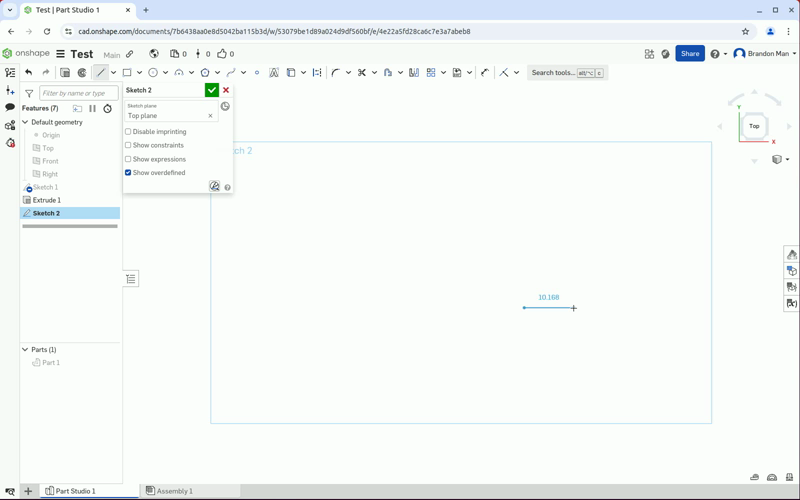
click(573, 307)
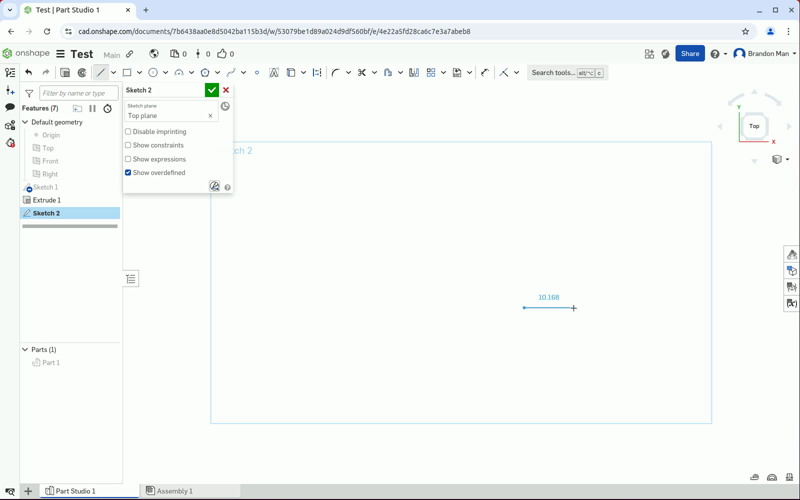
key_up(shift)
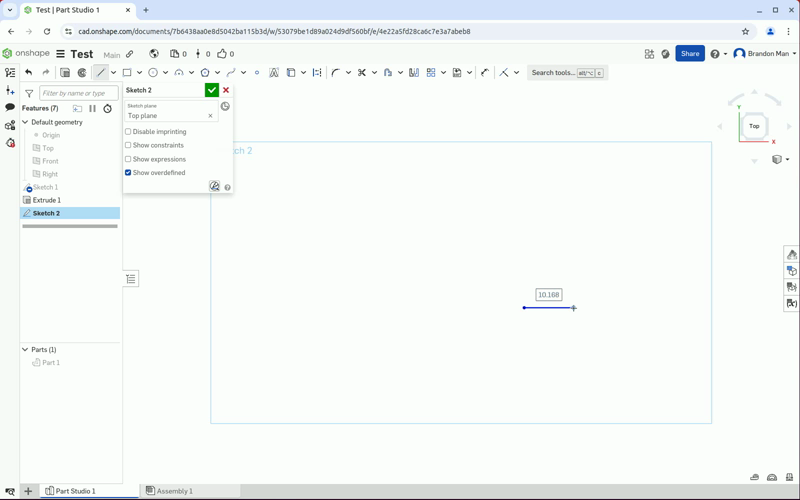
key_down(shift)
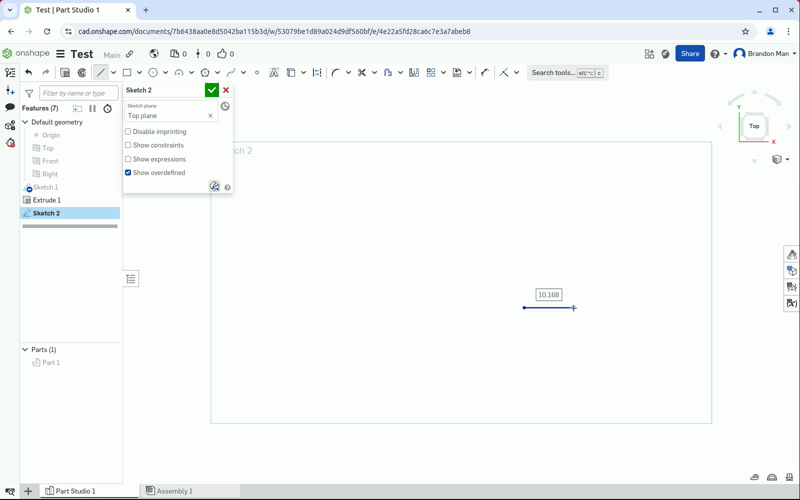
mouse_move(589, 307)
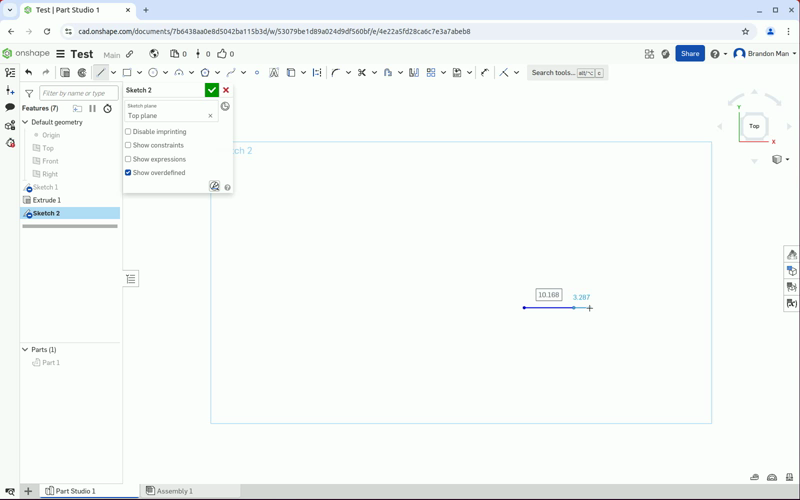
mouse_move(573, 257)
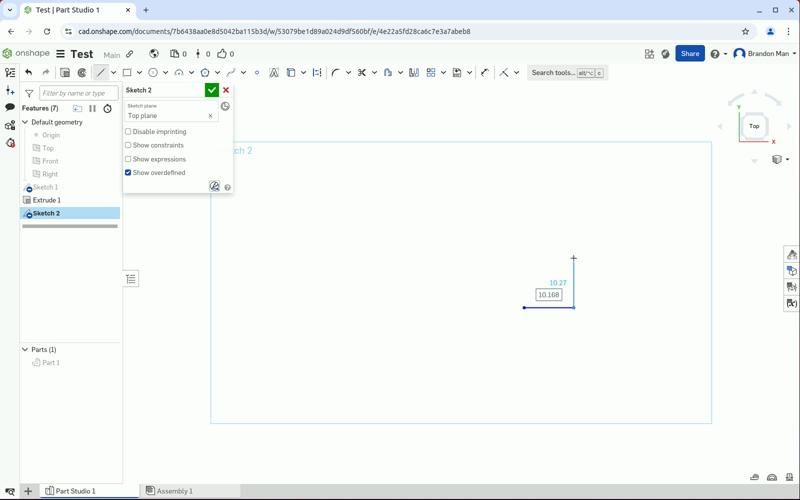
click(573, 257)
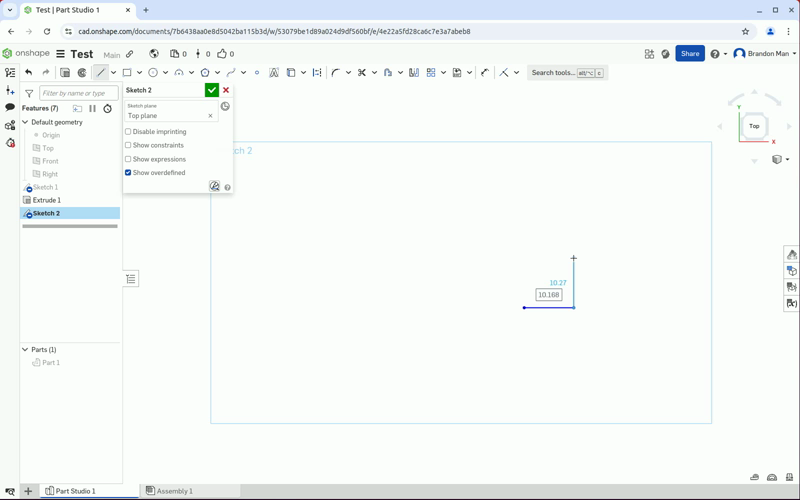
key_up(shift)
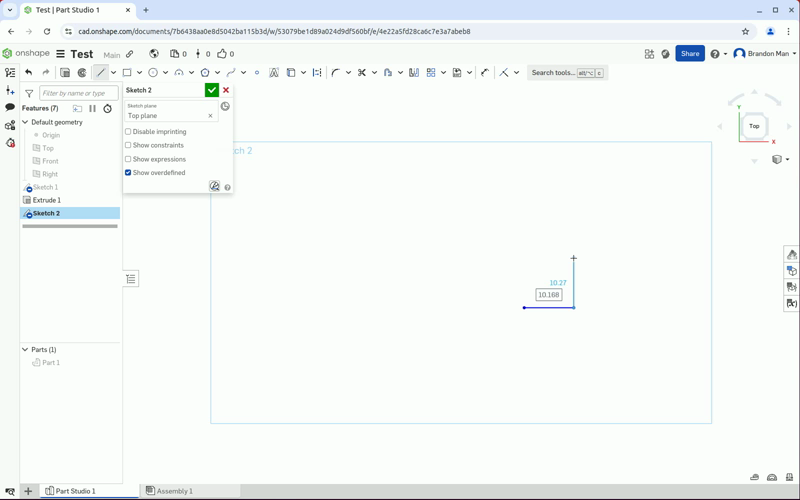
key_down(shift)
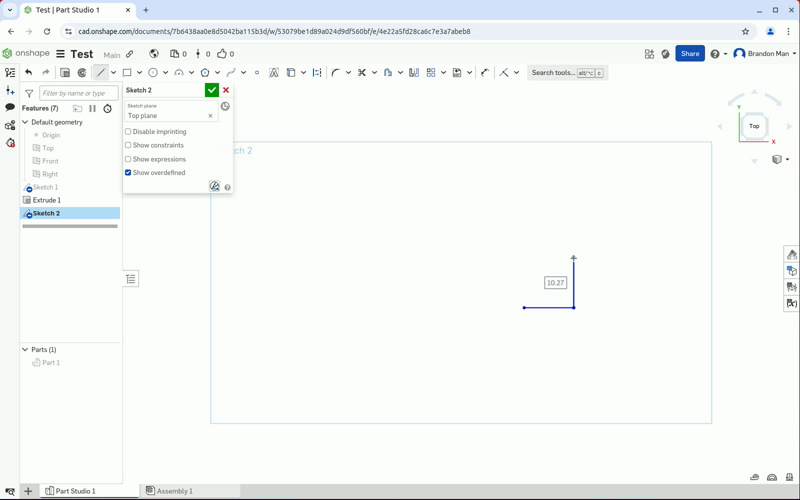
mouse_move(589, 257)
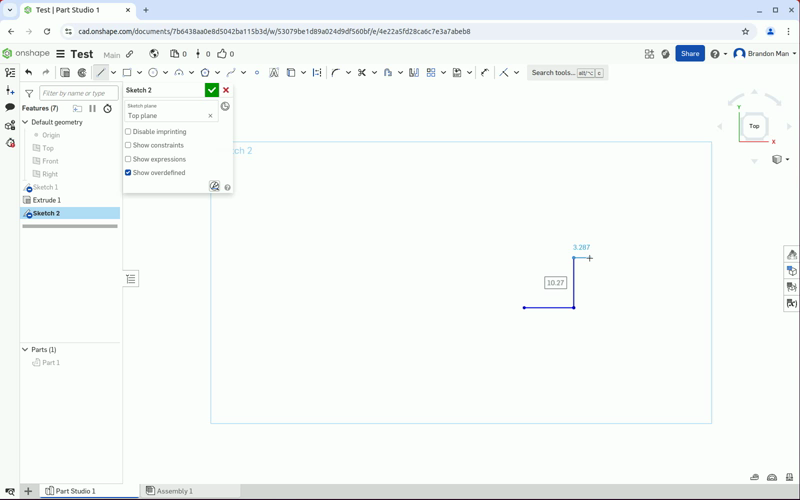
mouse_move(524, 257)
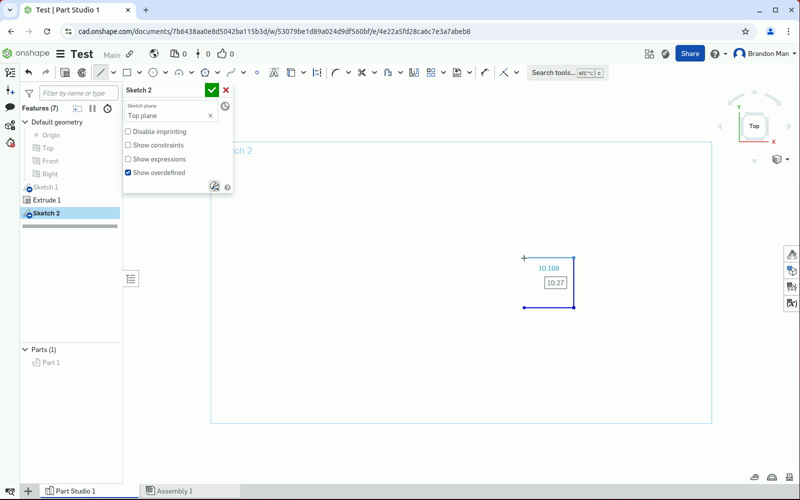
click(524, 257)
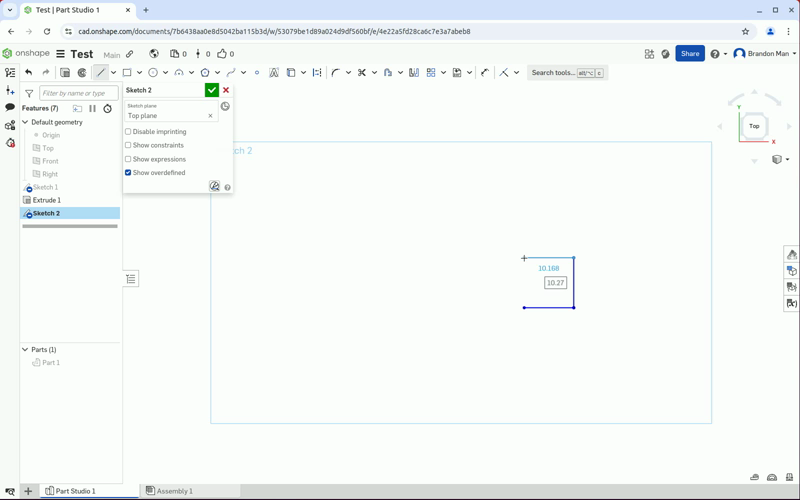
key_up(shift)
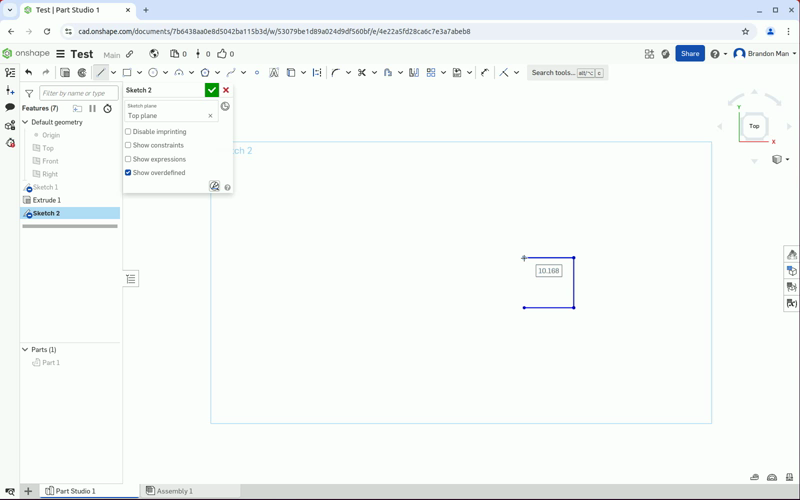
mouse_move(554, 257)
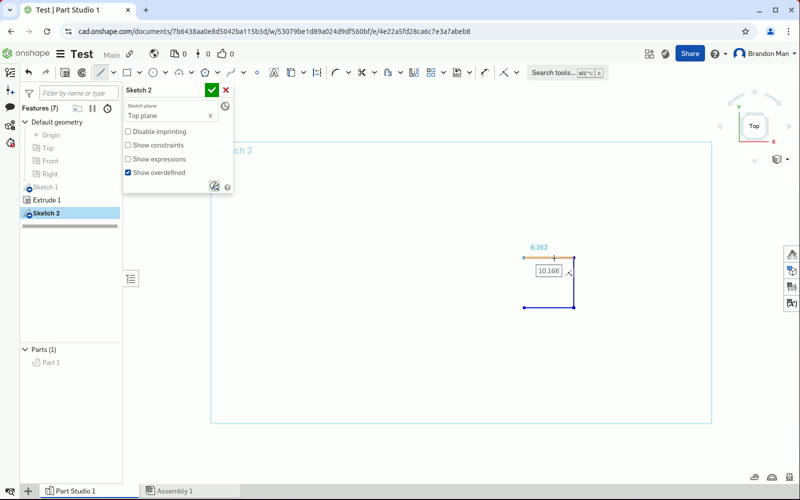
key_down(shift)
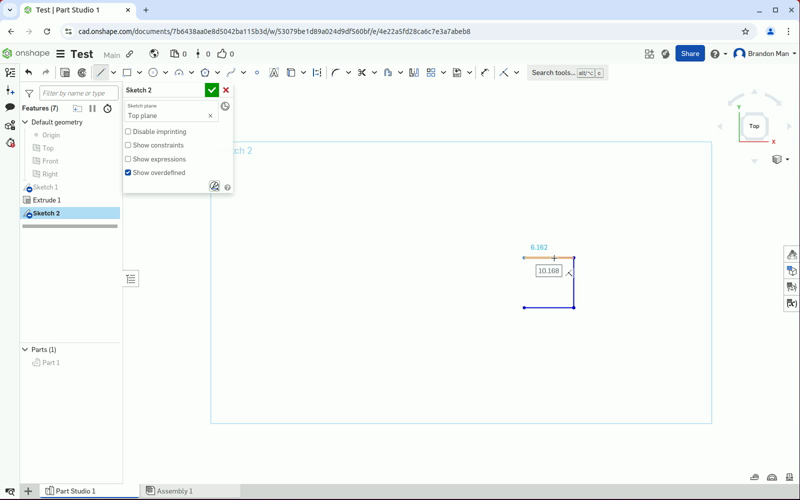
mouse_move(524, 307)
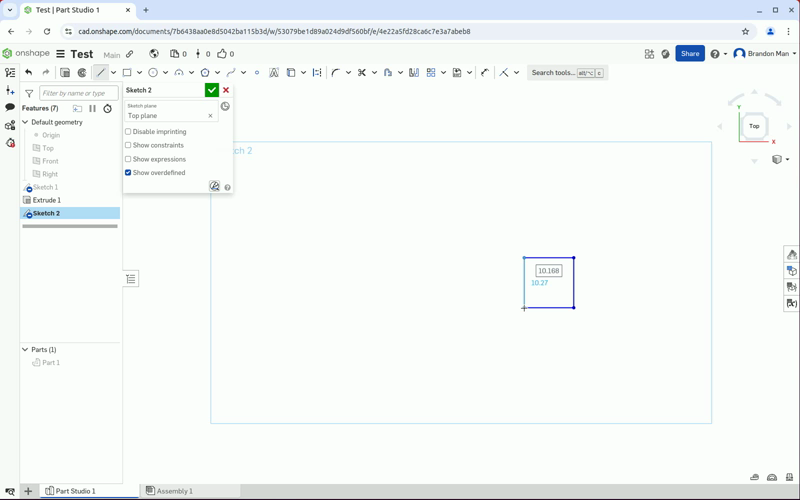
key_up(shift)
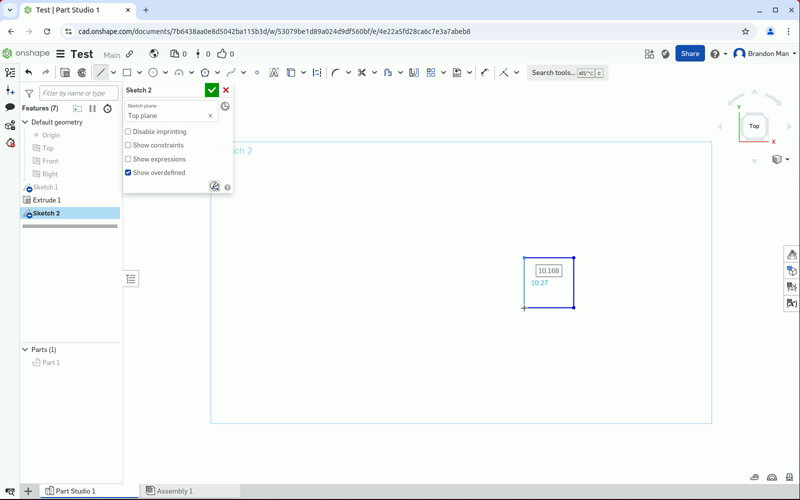
click(524, 307)
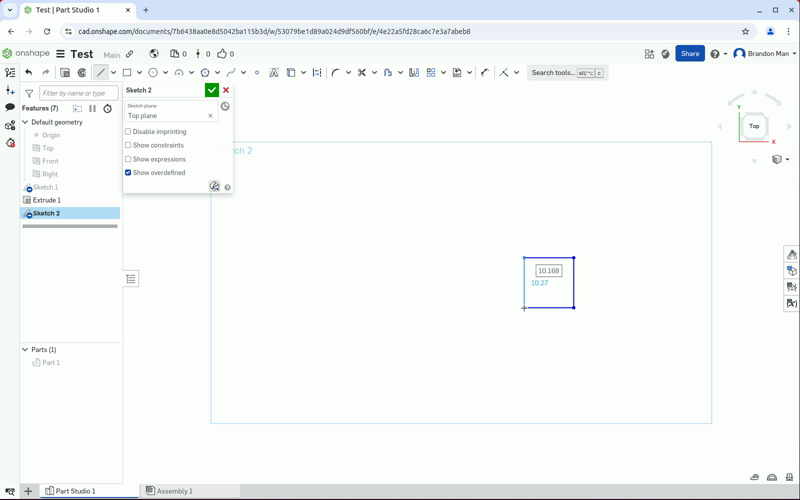
key(esc)
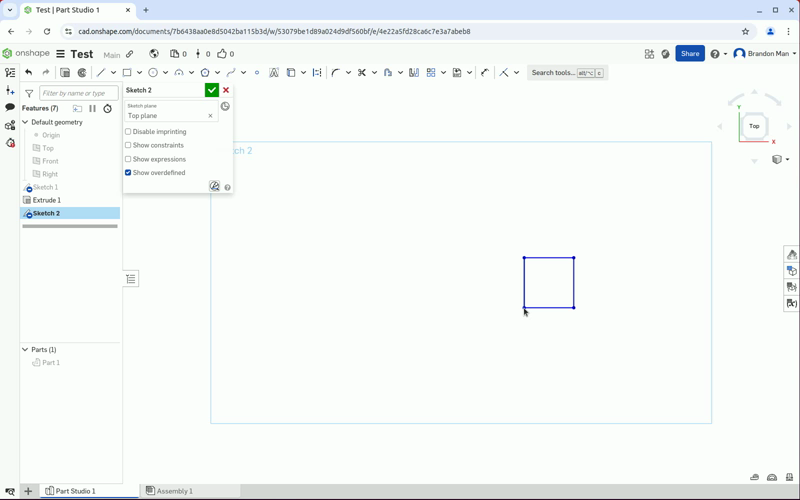
key(l)
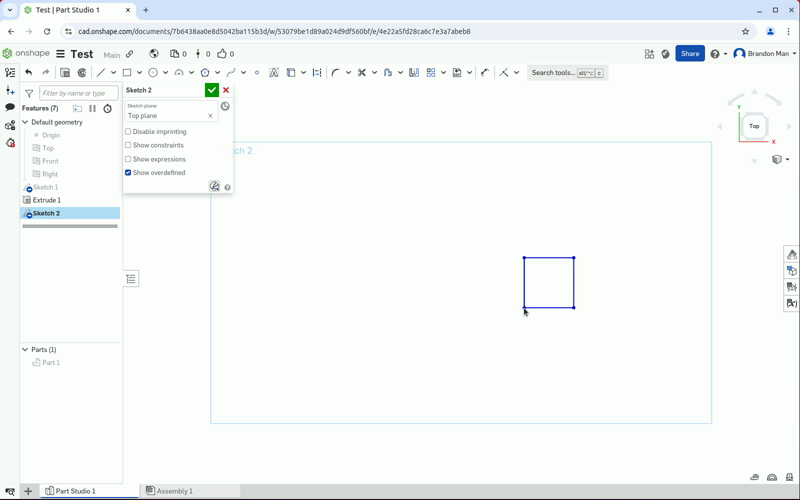
key_down(shift)
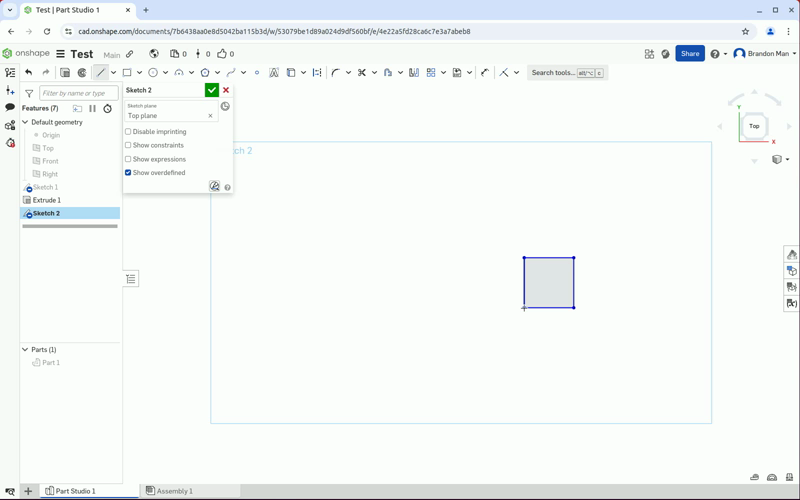
mouse_move(526, 304)
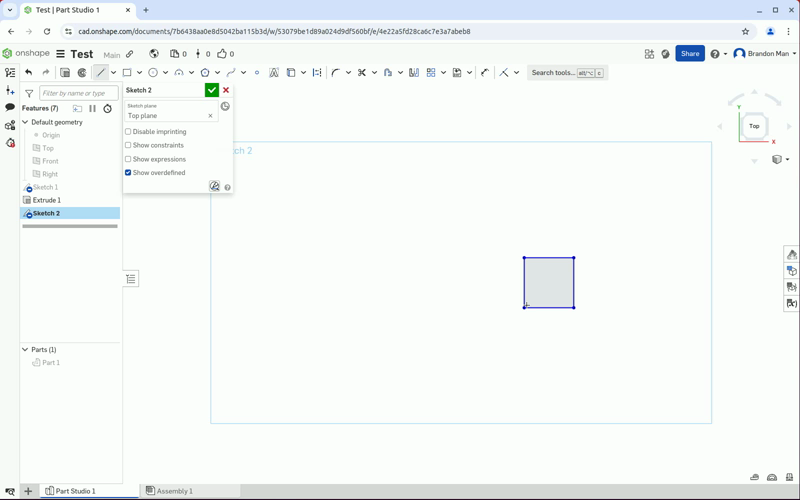
scroll(6)
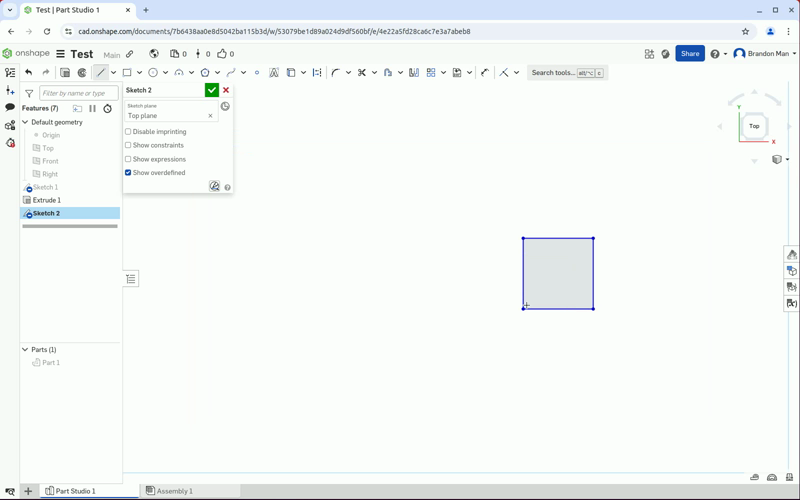
scroll(6)
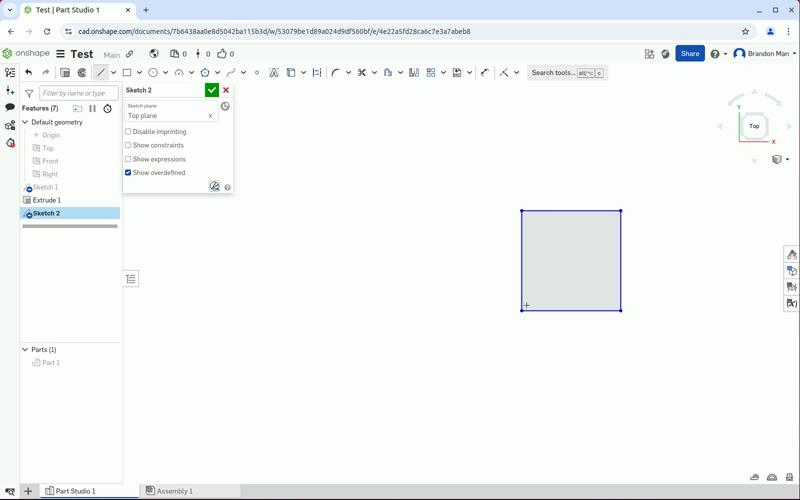
scroll(6)
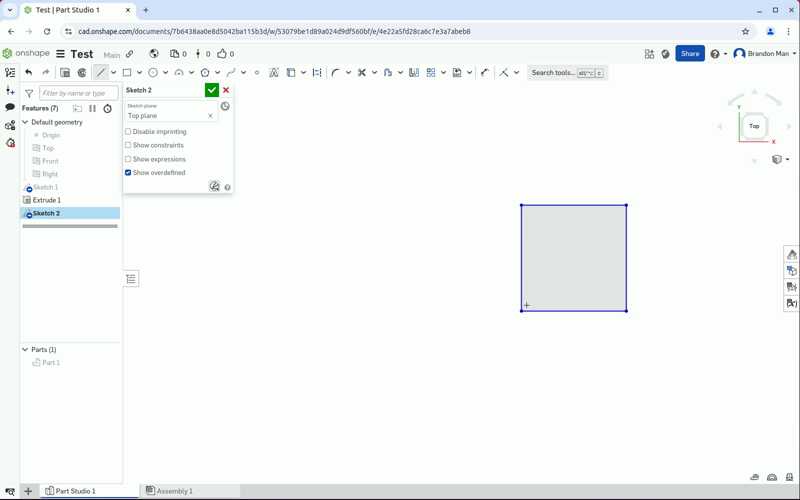
scroll(6)
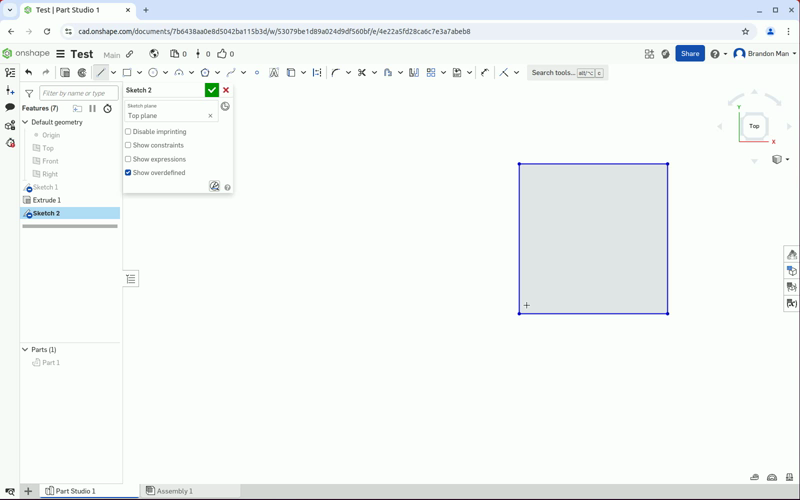
scroll(6)
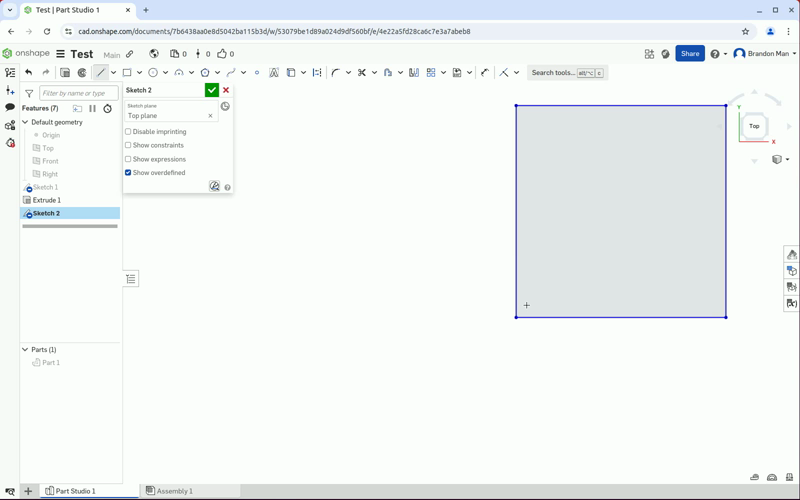
scroll(6)
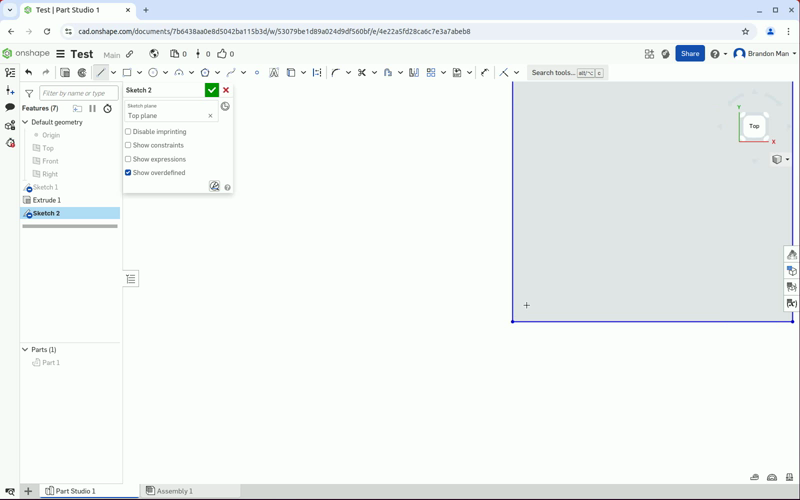
scroll(6)
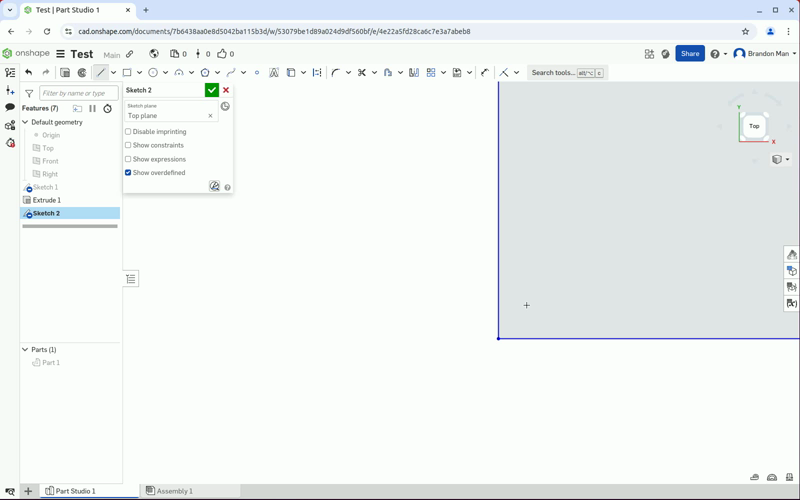
click(526, 304)
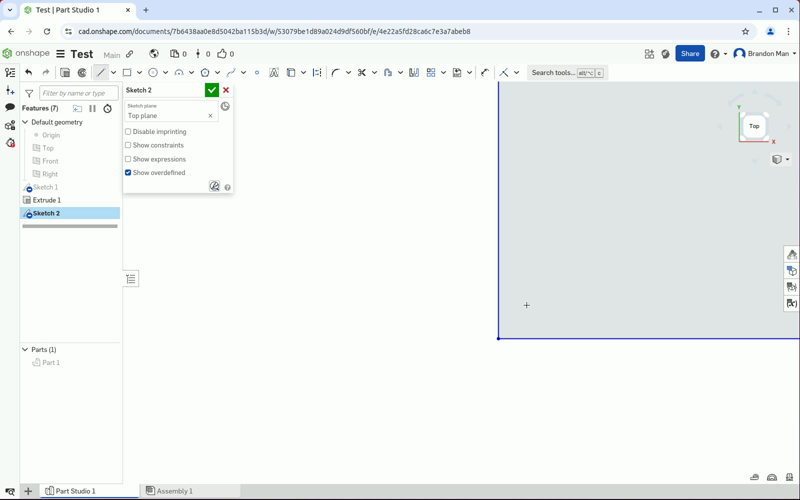
scroll(-6)
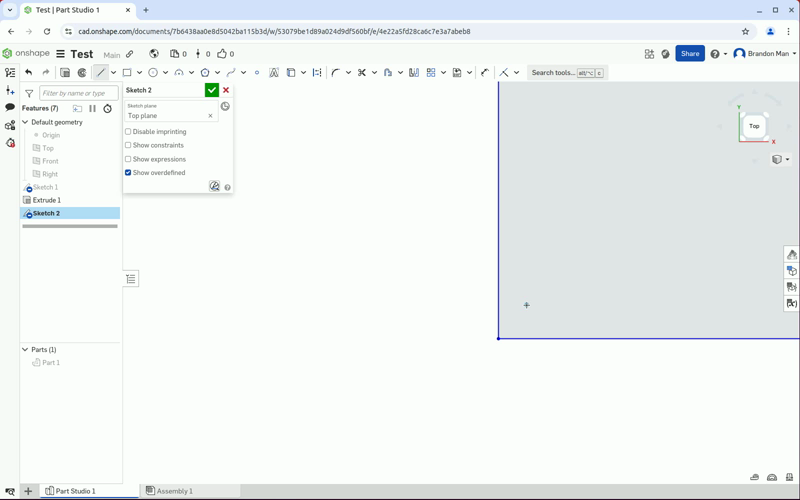
scroll(-6)
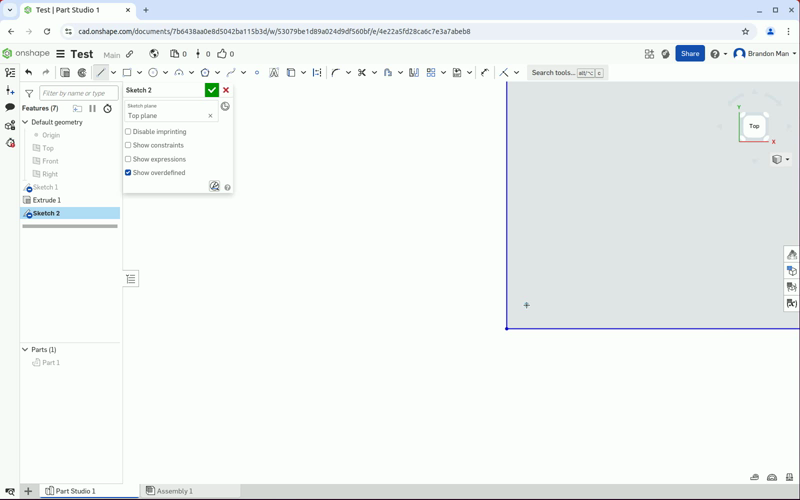
scroll(-6)
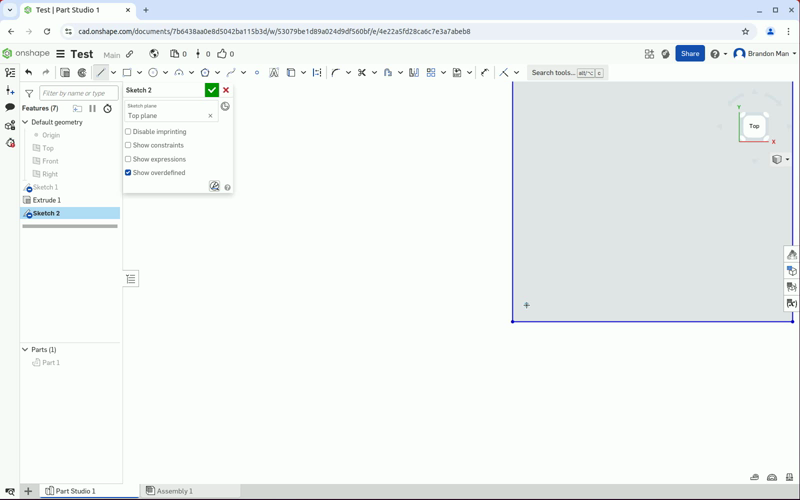
scroll(-6)
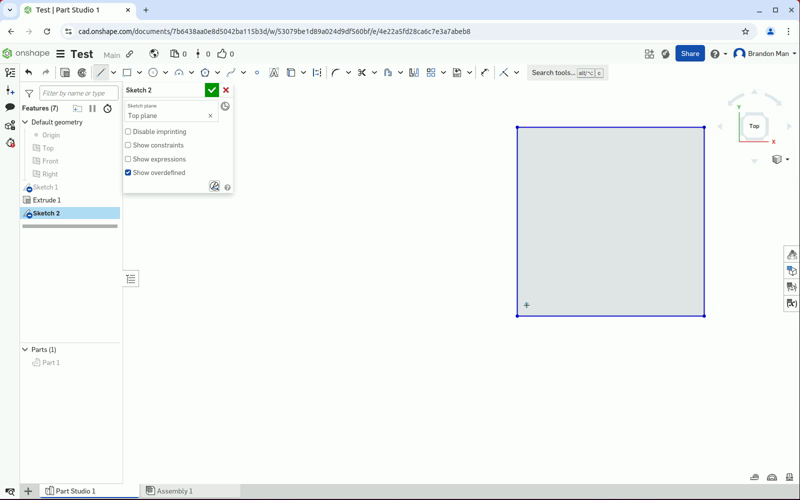
scroll(-6)
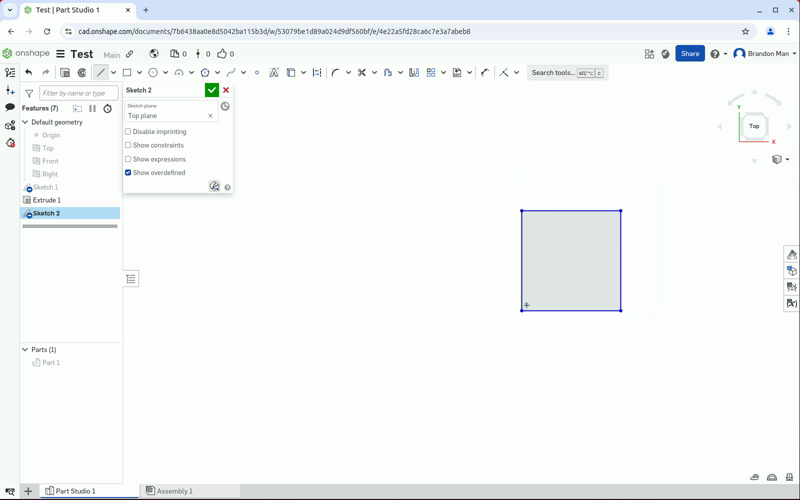
scroll(-6)
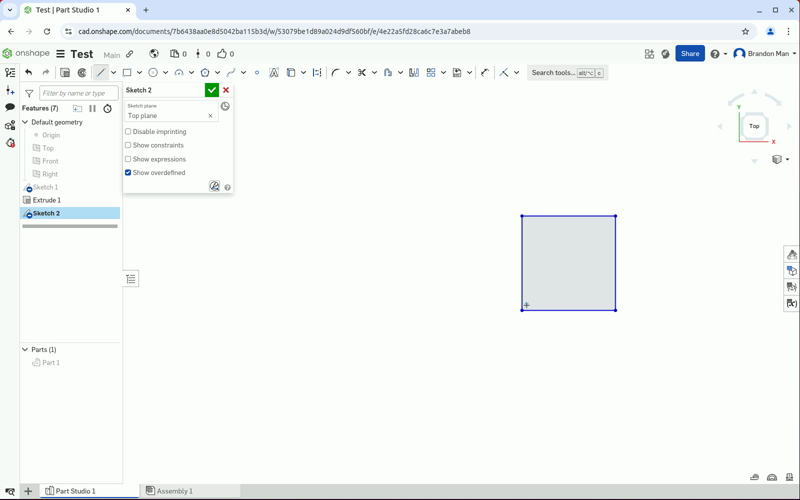
scroll(-6)
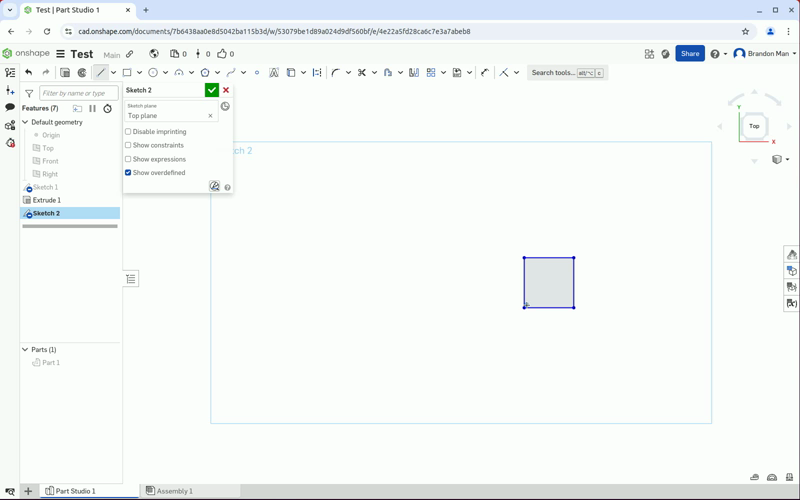
key_up(shift)
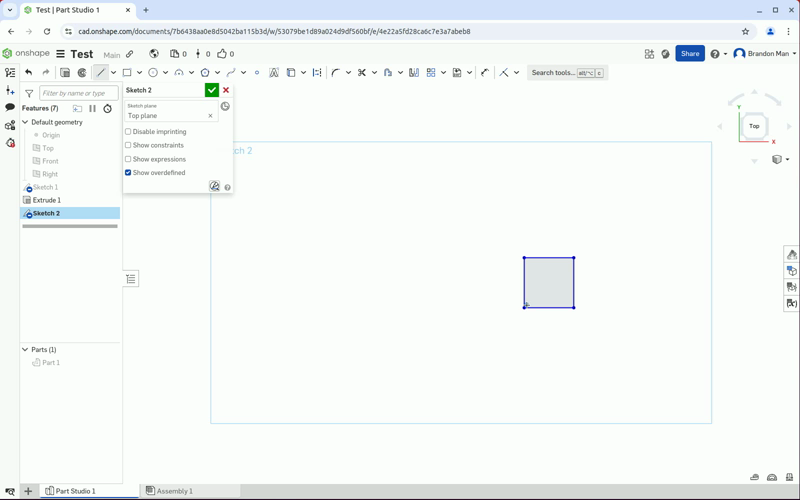
key_down(shift)
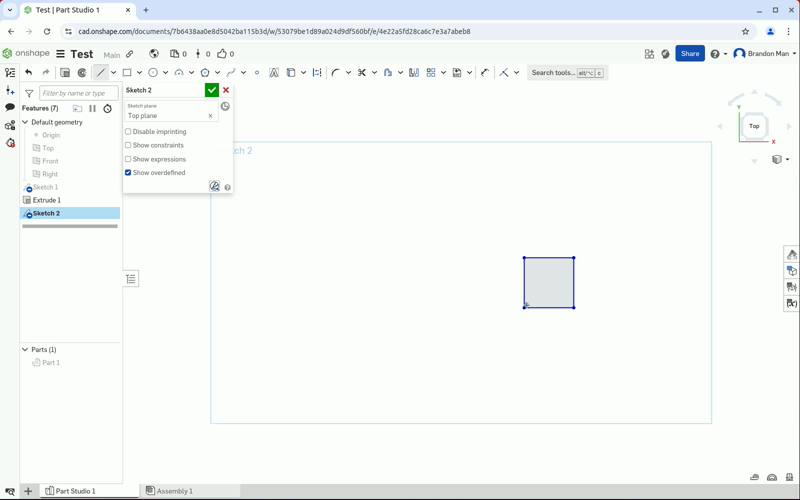
mouse_move(556, 304)
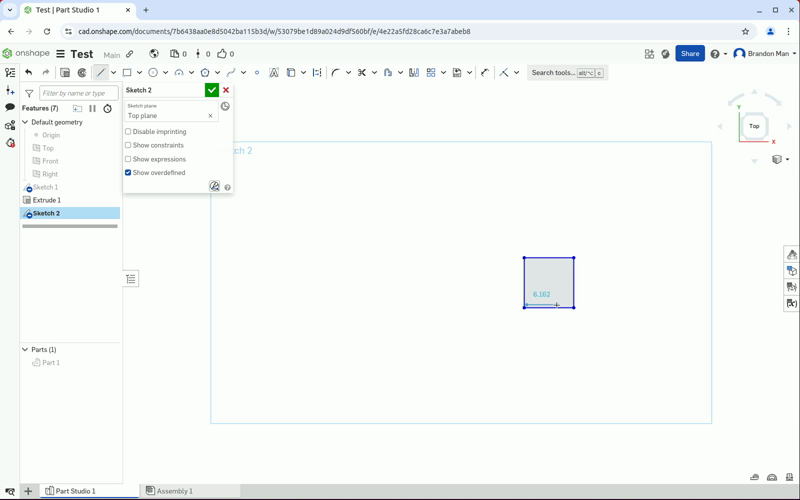
mouse_move(549, 304)
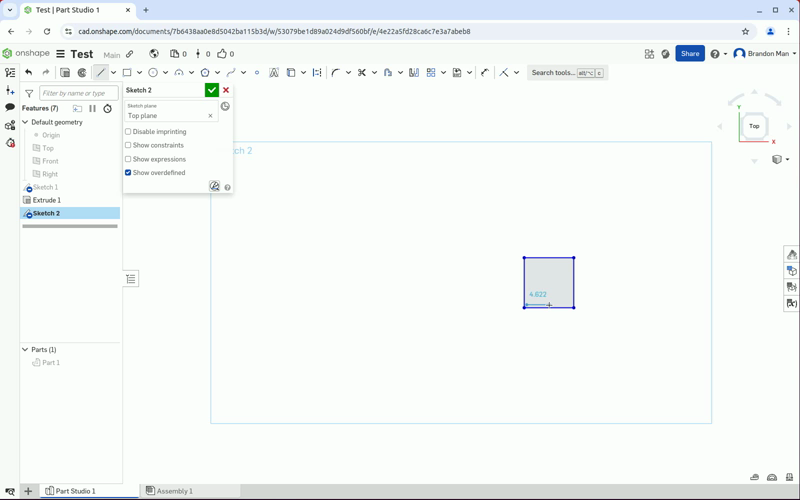
click(549, 304)
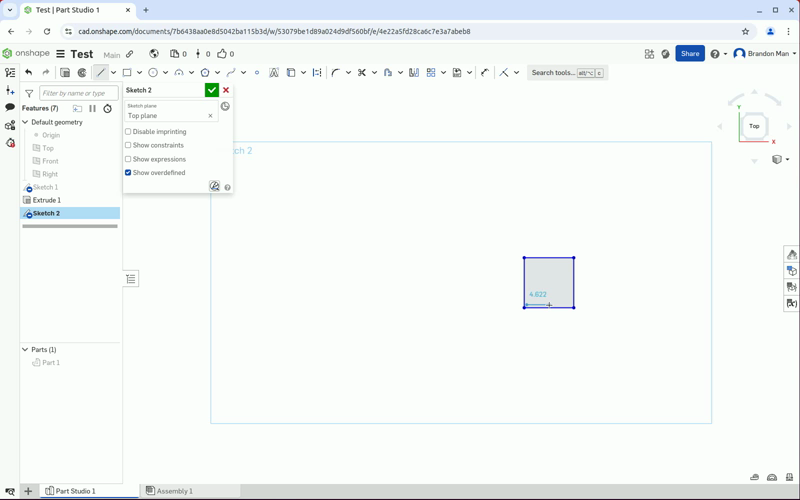
key_up(shift)
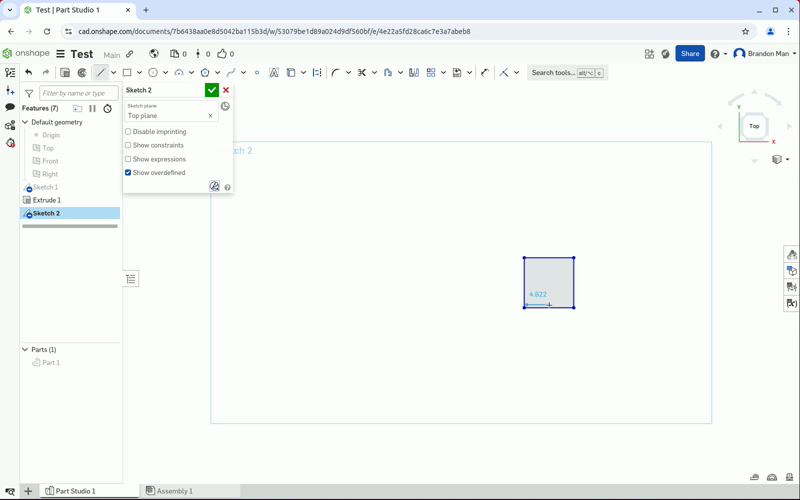
key_down(shift)
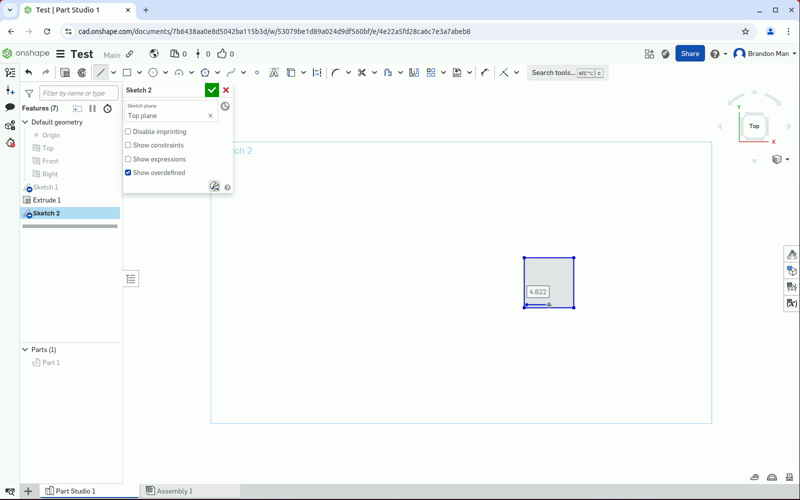
mouse_move(579, 304)
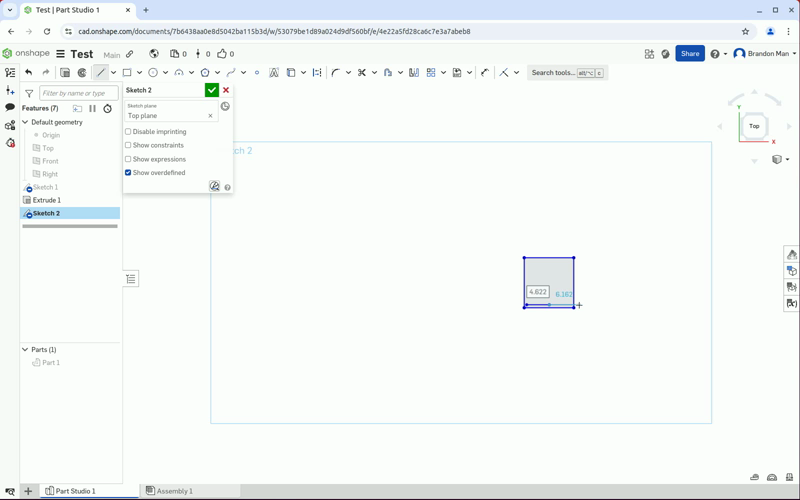
mouse_move(571, 304)
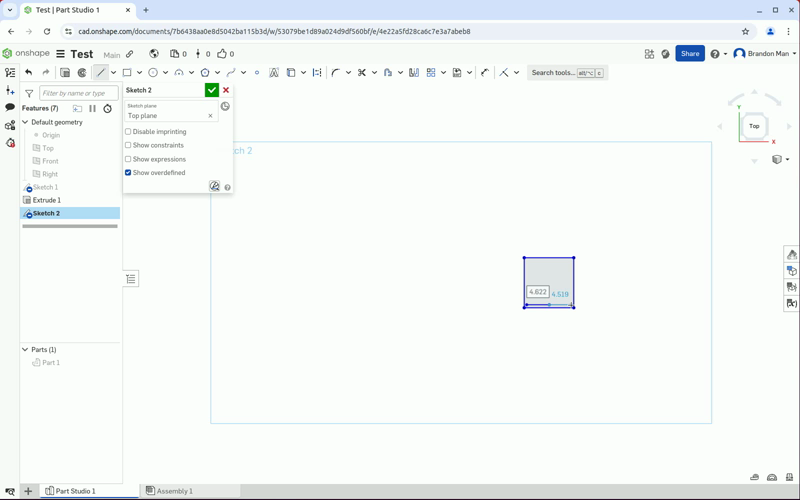
scroll(6)
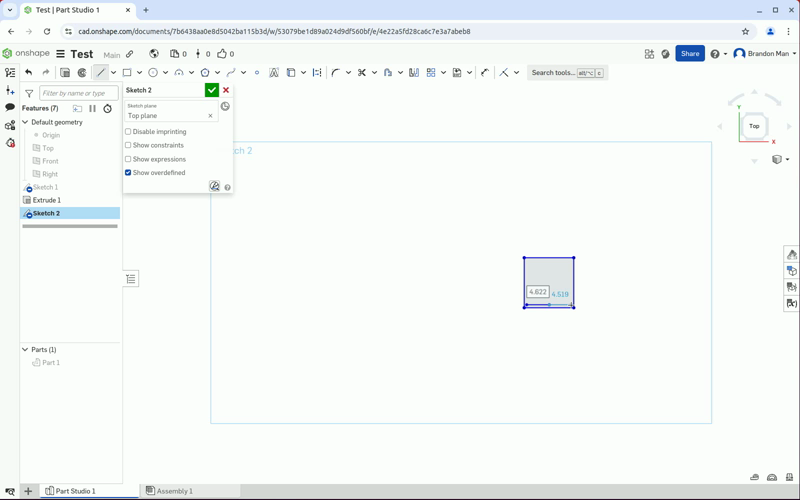
scroll(6)
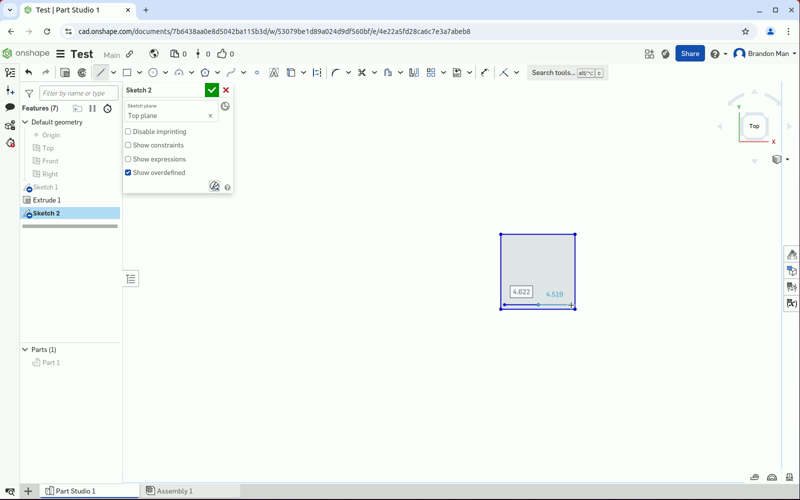
scroll(6)
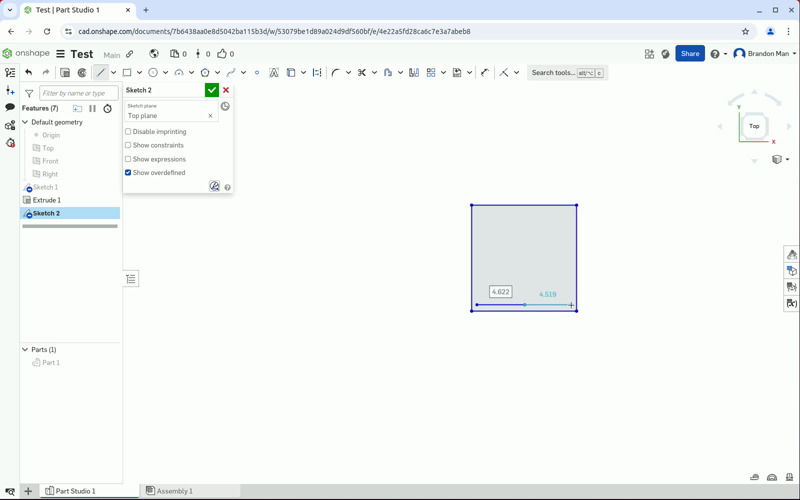
scroll(6)
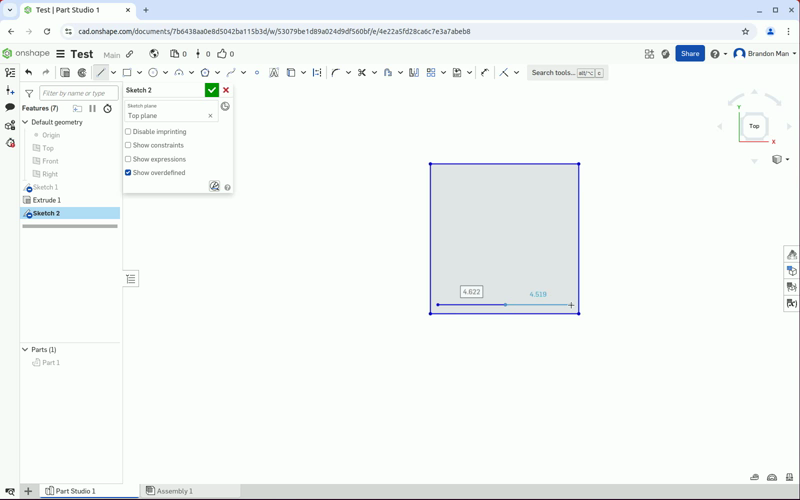
scroll(6)
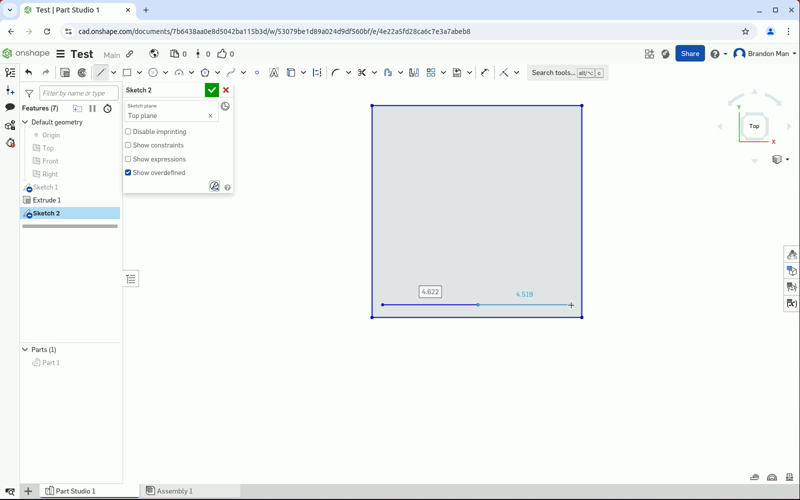
scroll(6)
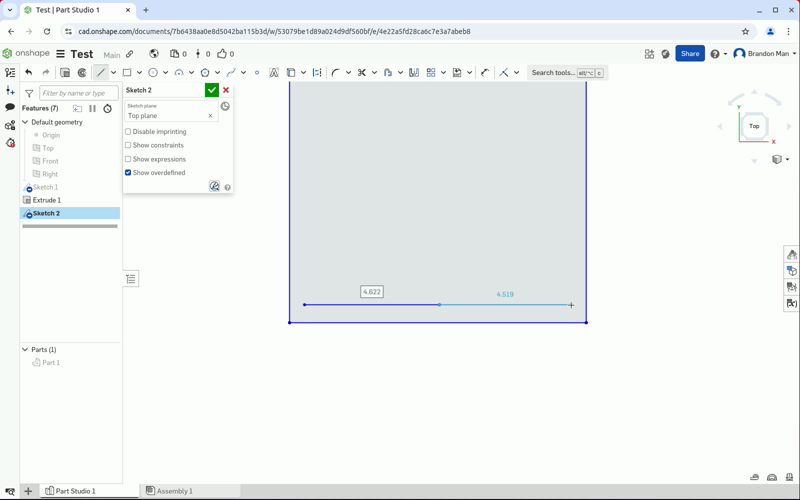
scroll(6)
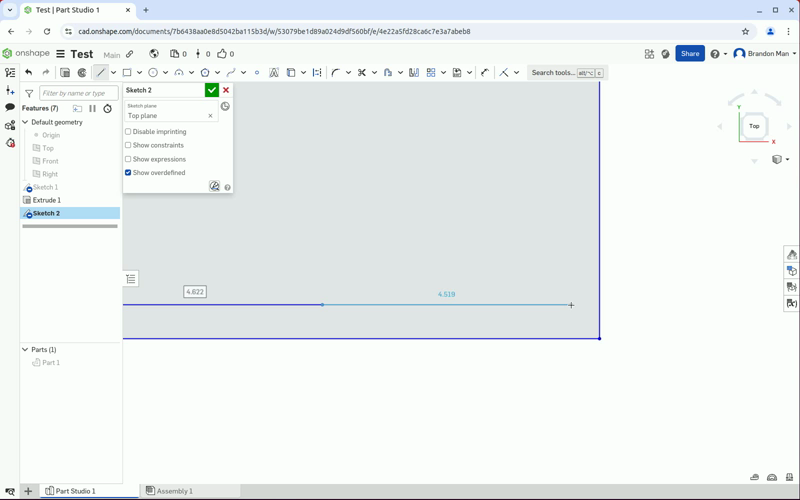
click(571, 304)
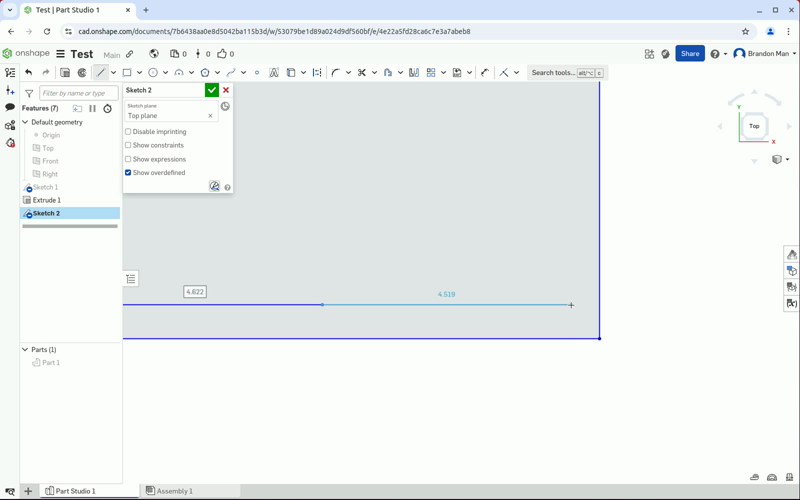
scroll(-6)
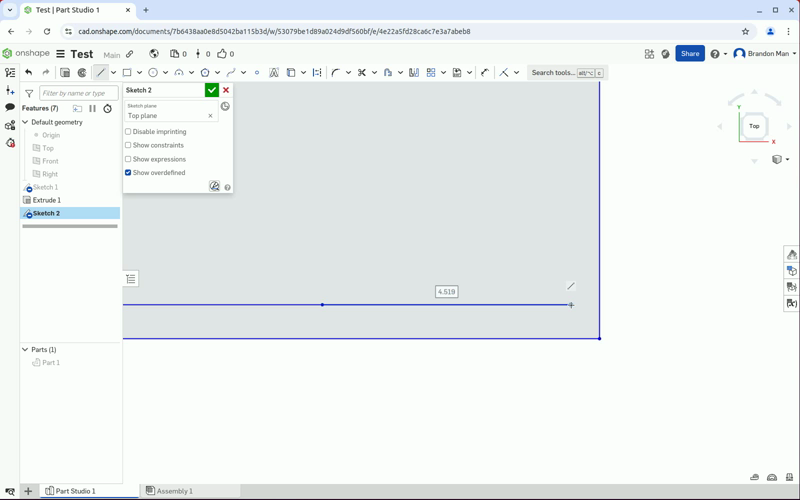
scroll(-6)
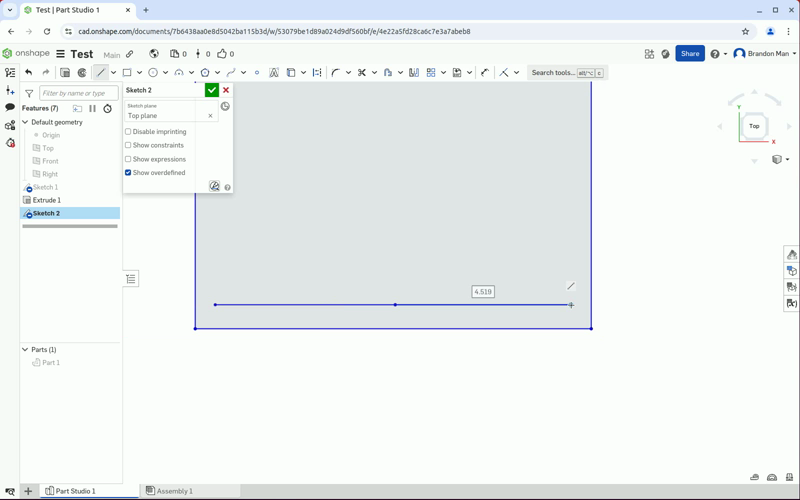
scroll(-6)
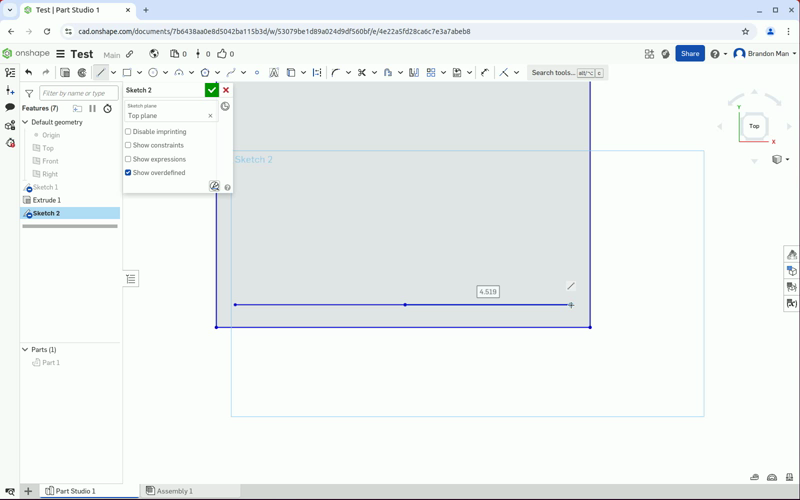
scroll(-6)
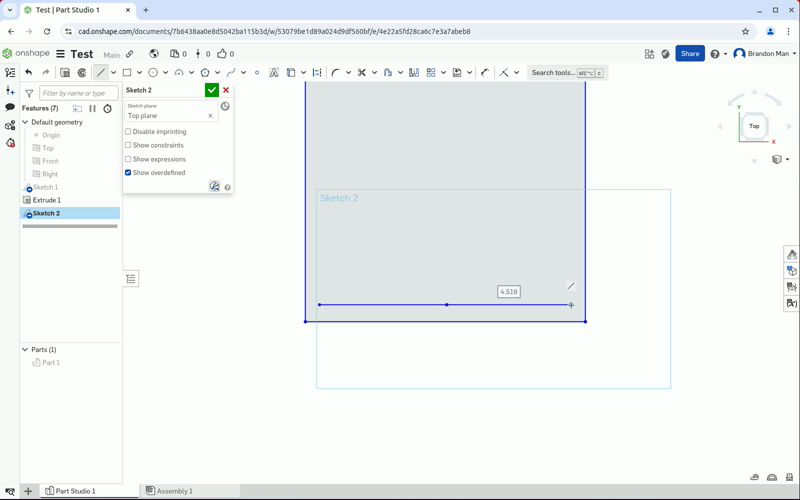
scroll(-6)
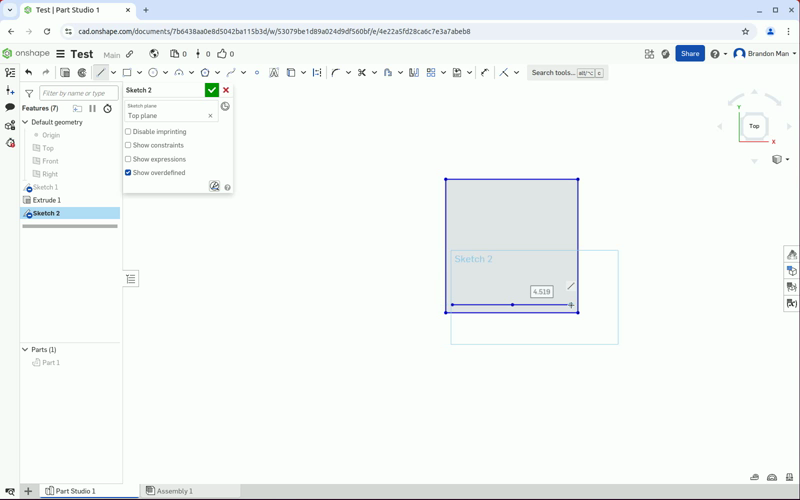
scroll(-6)
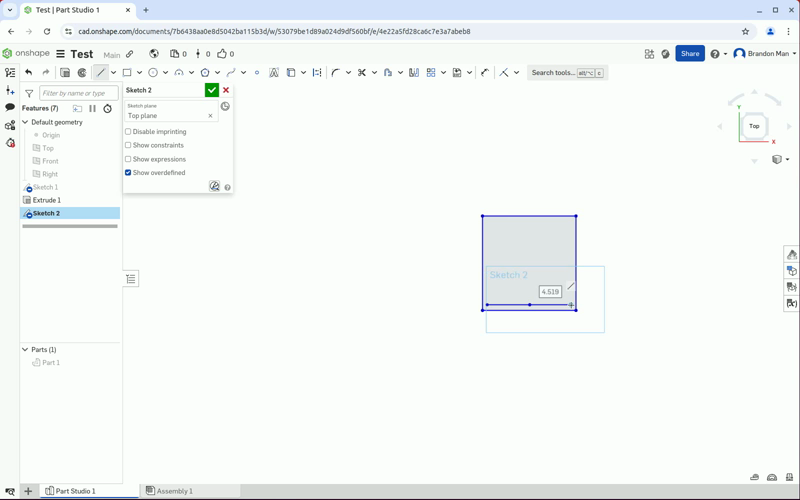
scroll(-6)
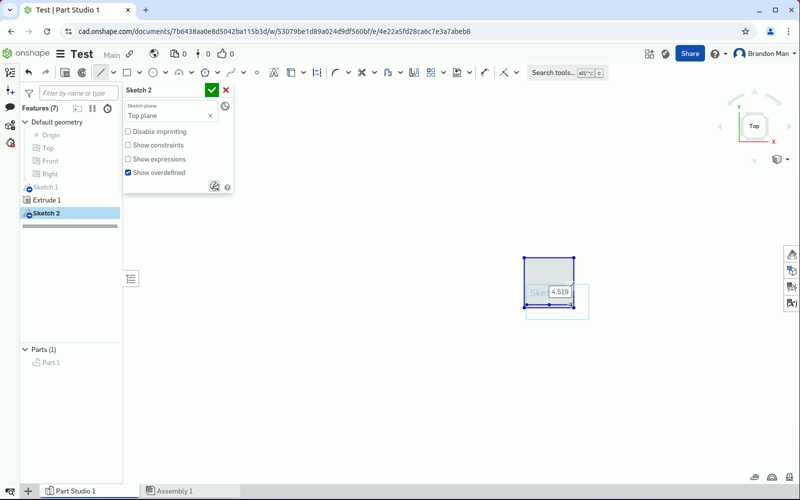
key_up(shift)
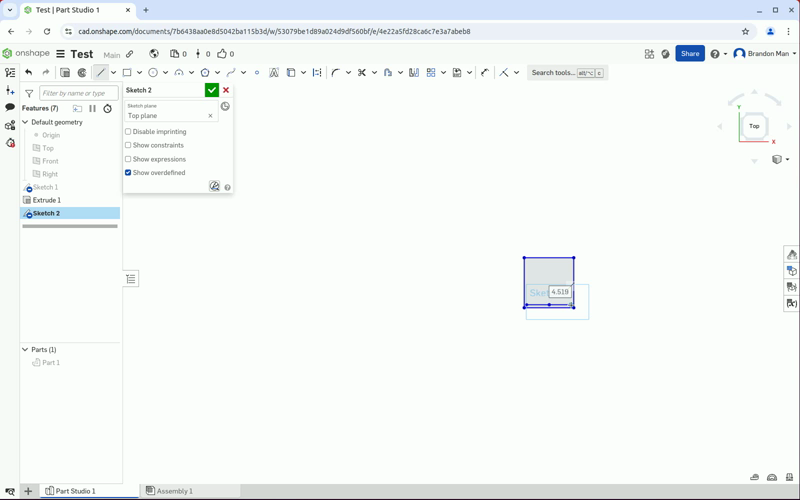
key_down(shift)
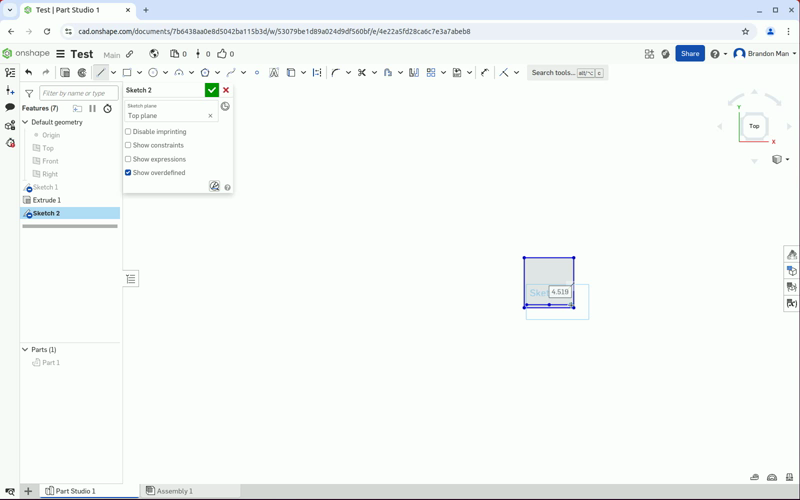
mouse_move(589, 304)
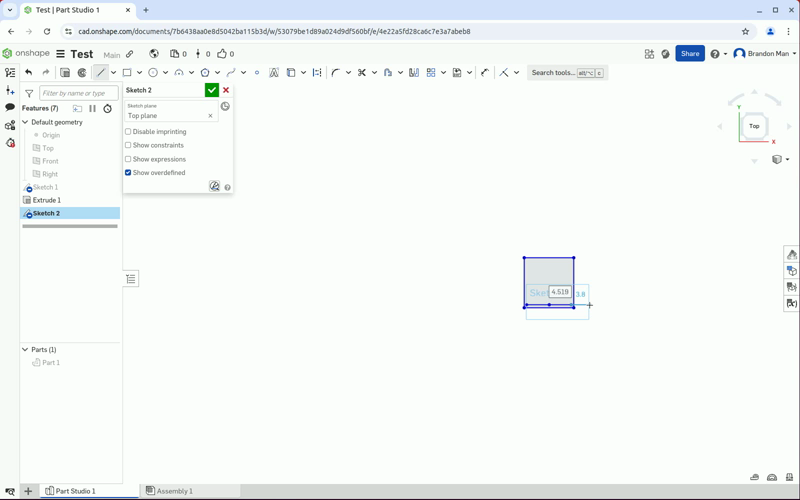
mouse_move(571, 282)
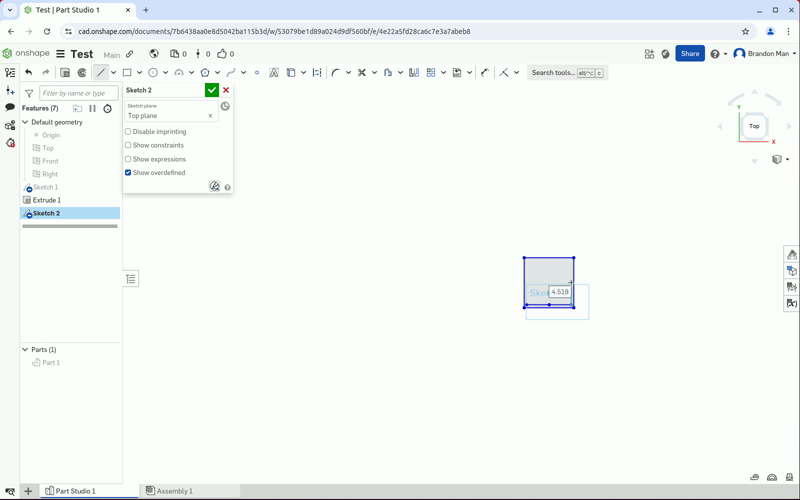
click(571, 282)
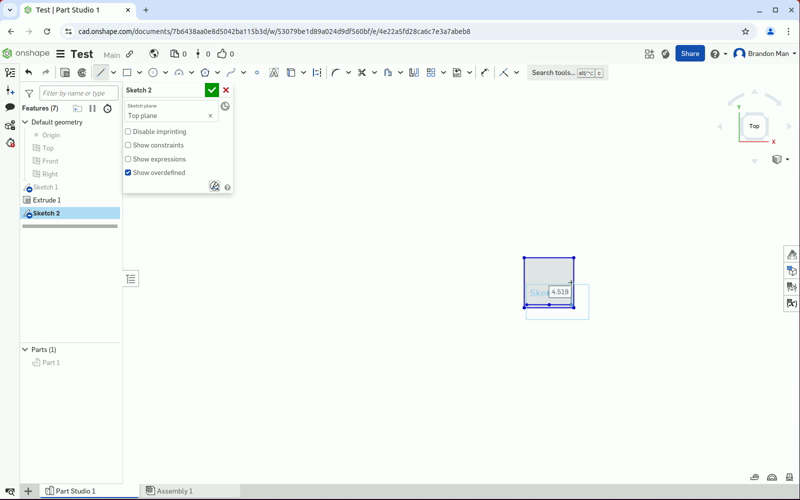
key_up(shift)
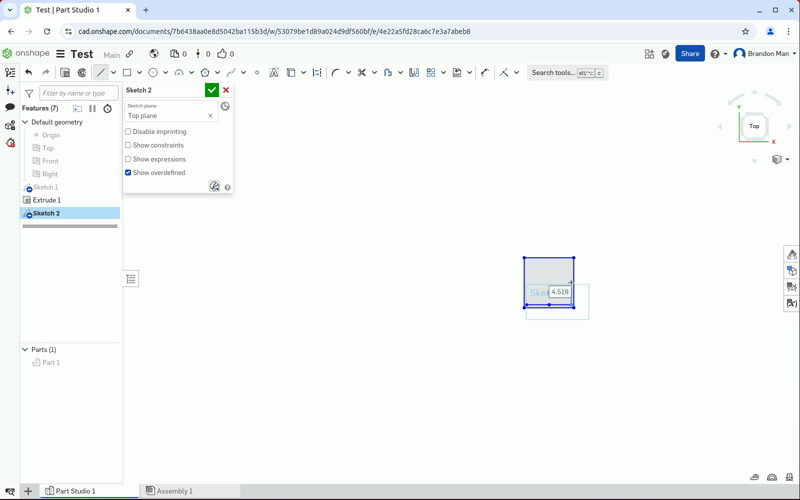
key_down(shift)
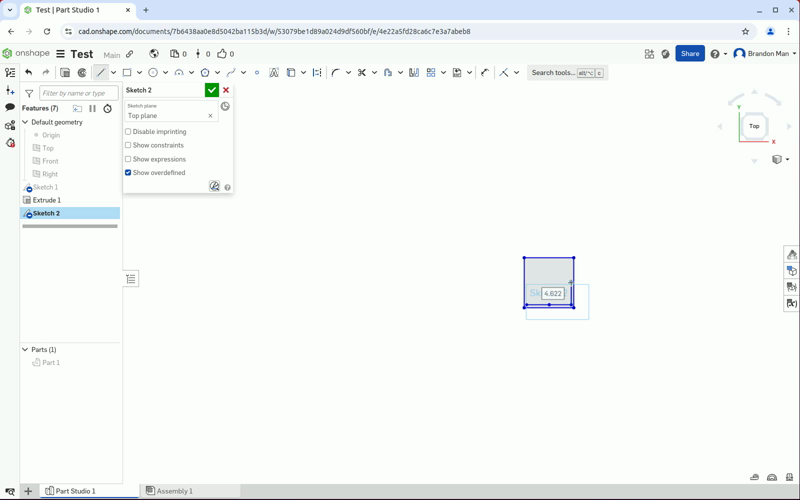
mouse_move(589, 282)
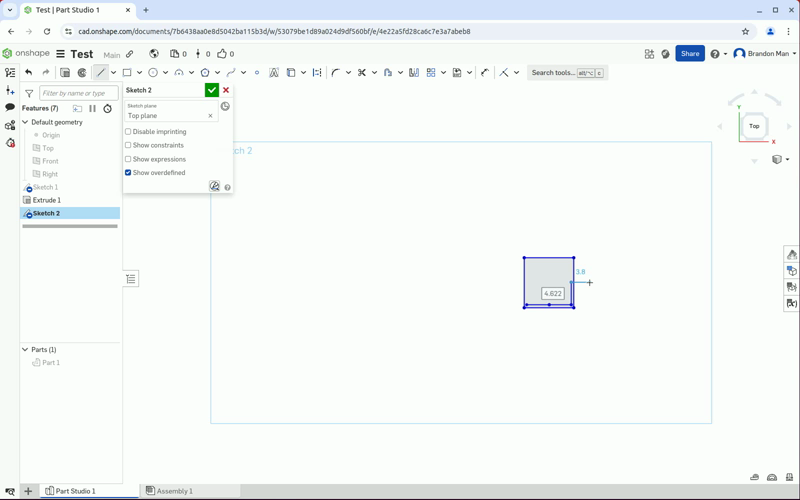
mouse_move(571, 260)
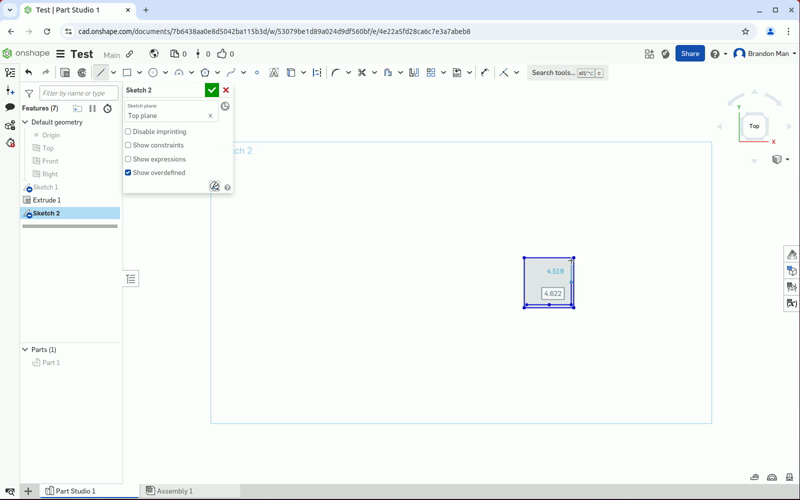
scroll(6)
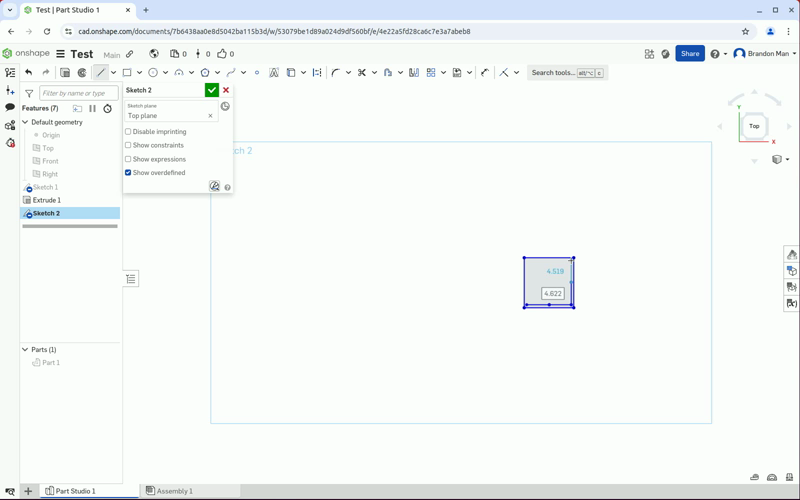
scroll(6)
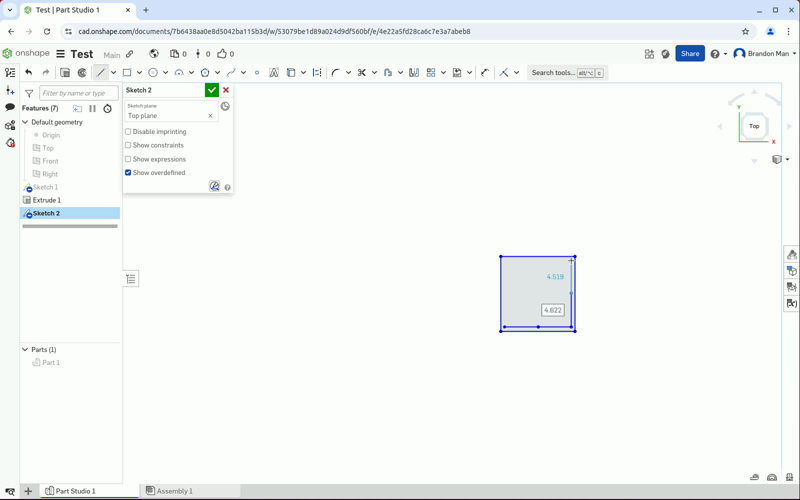
scroll(6)
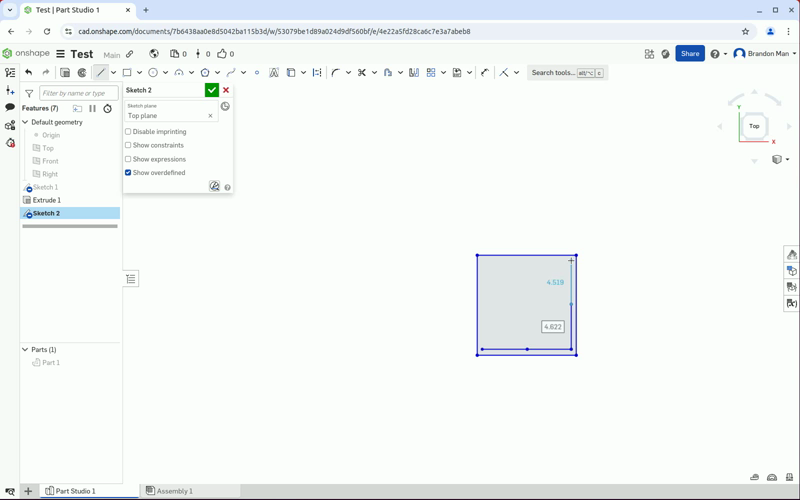
scroll(6)
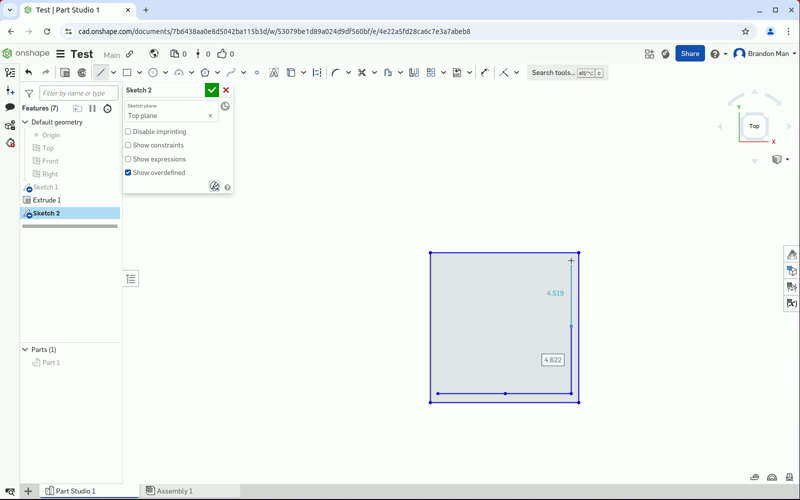
scroll(6)
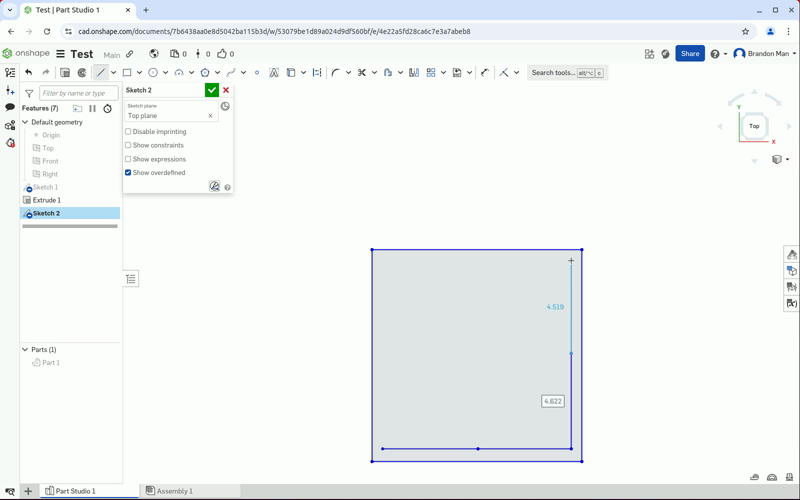
scroll(6)
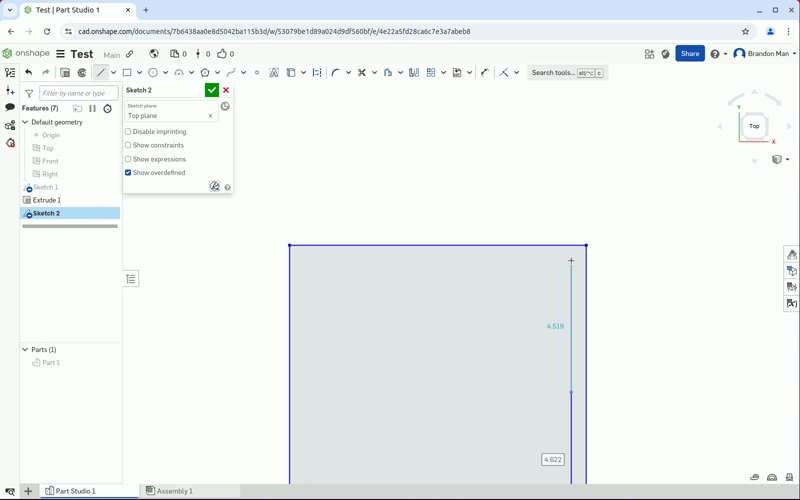
scroll(6)
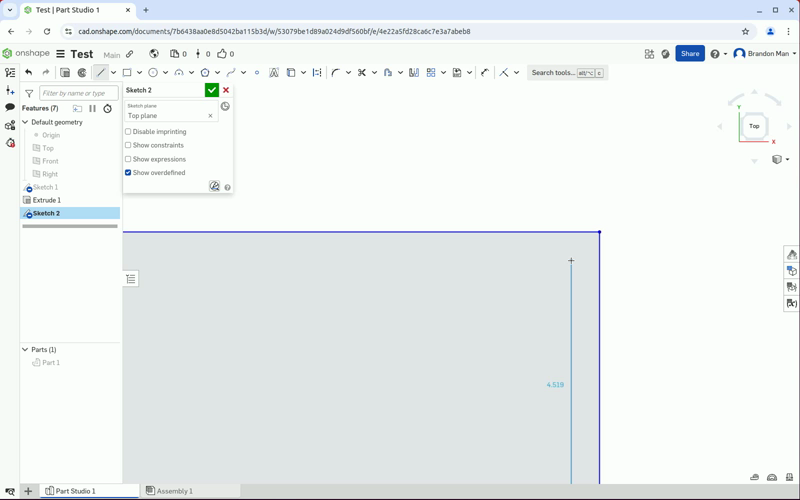
click(571, 260)
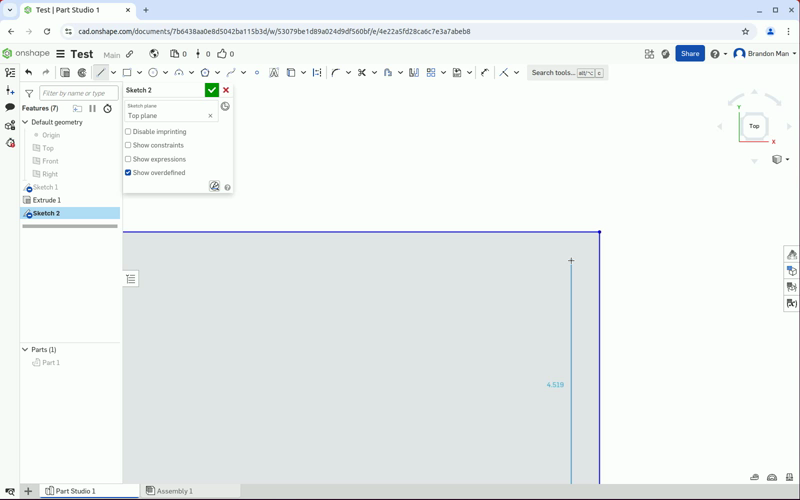
scroll(-6)
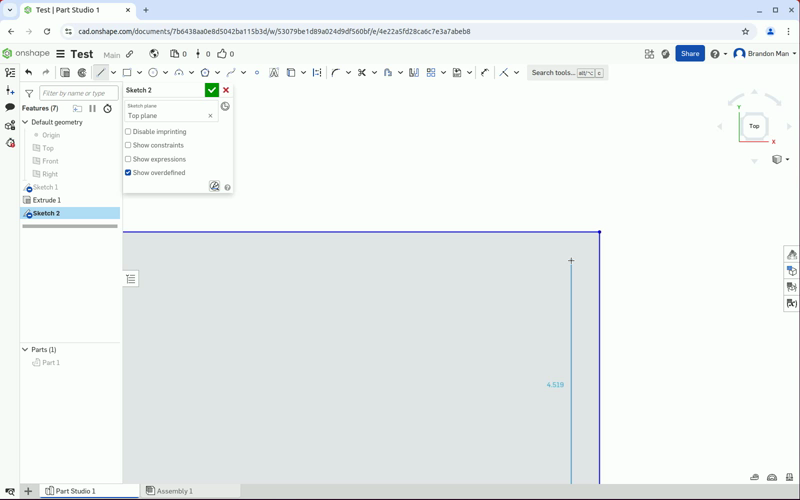
scroll(-6)
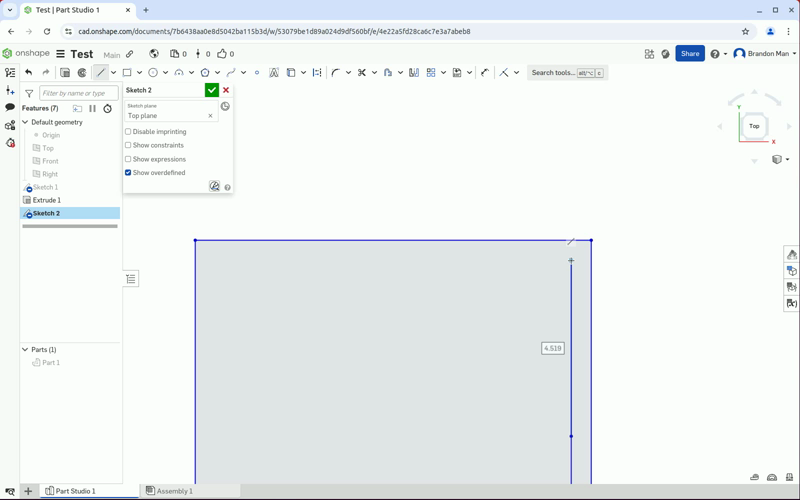
scroll(-6)
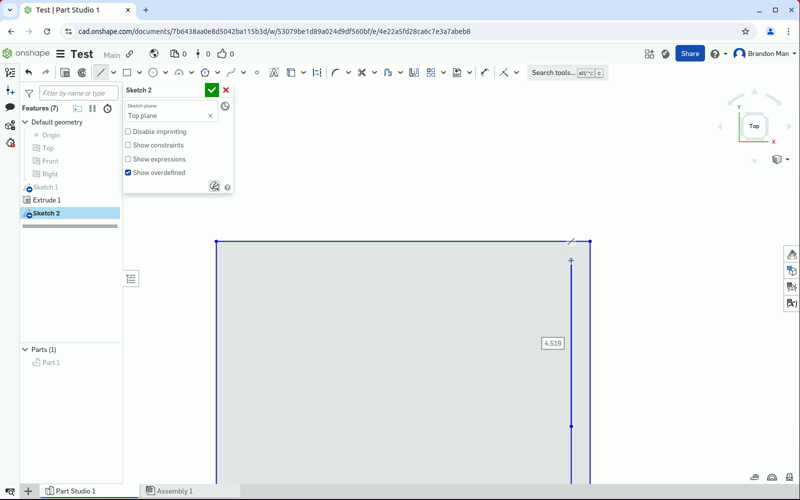
scroll(-6)
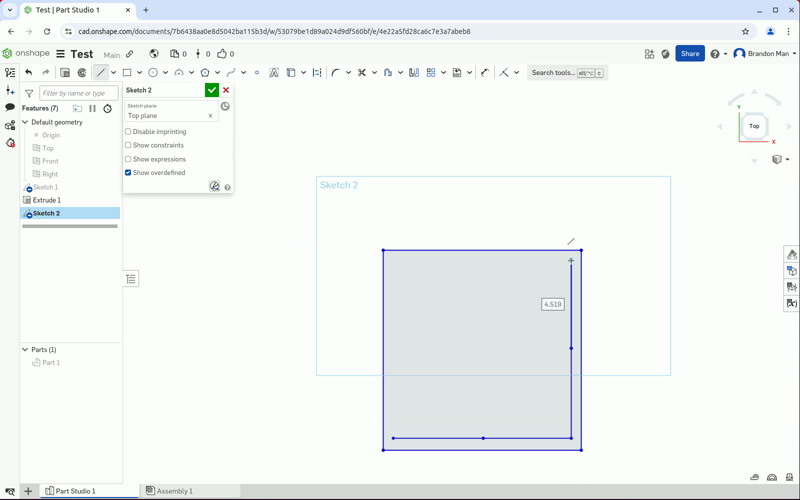
scroll(-6)
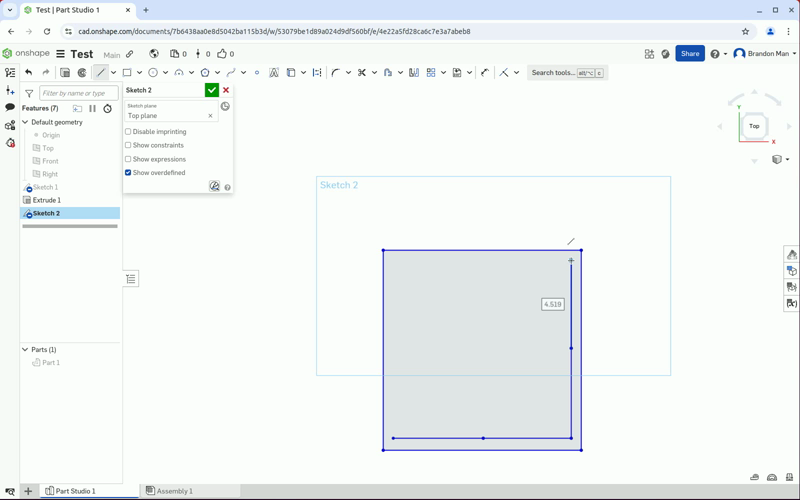
scroll(-6)
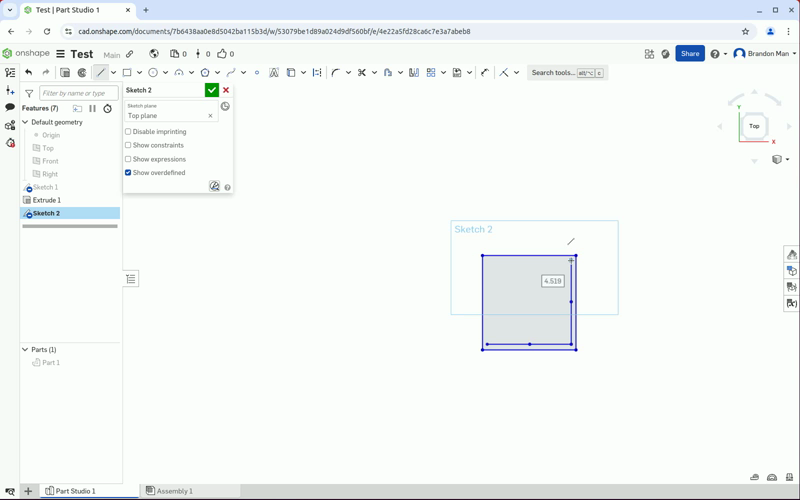
scroll(-6)
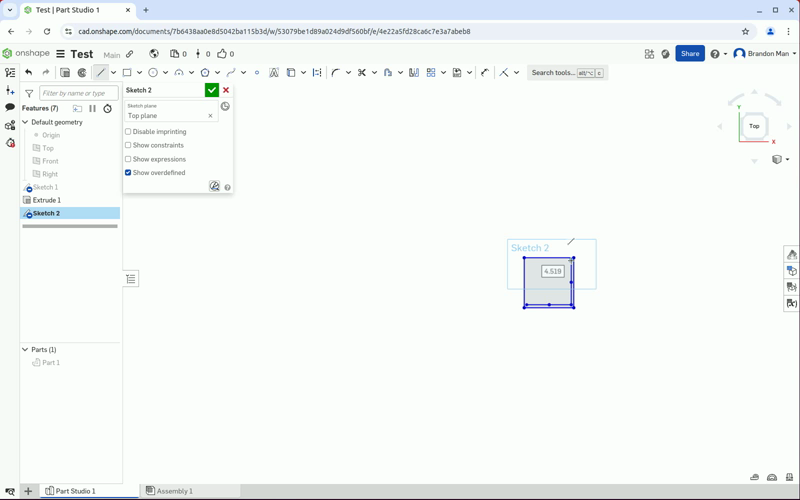
key_up(shift)
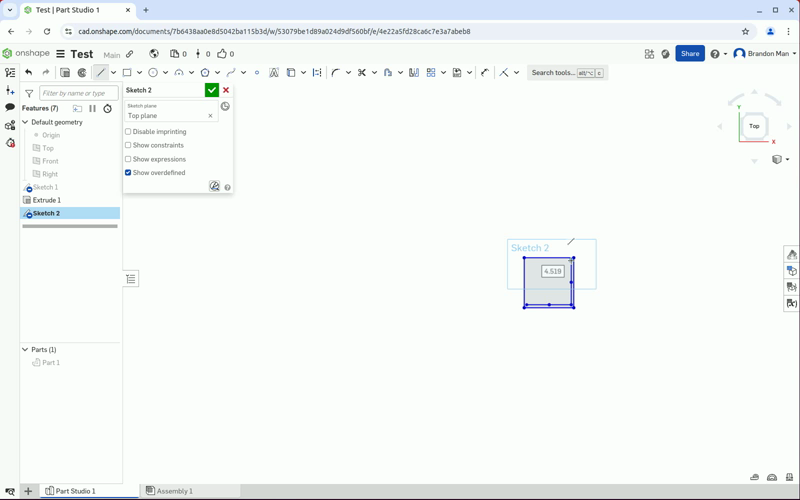
key_down(shift)
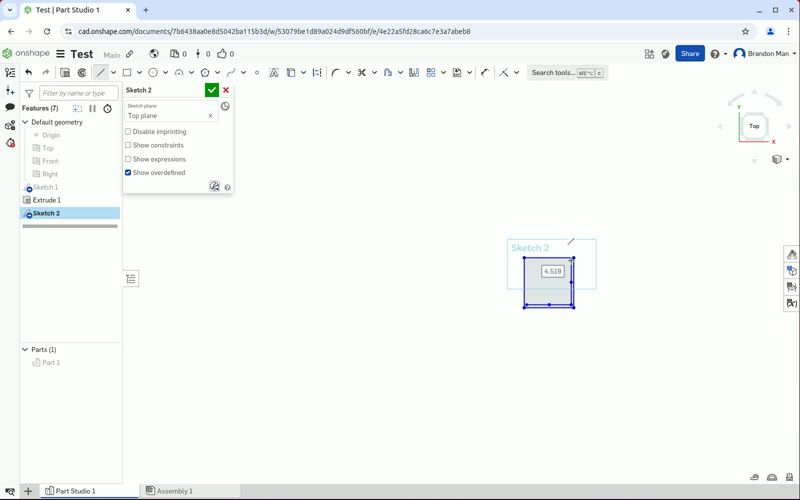
mouse_move(589, 260)
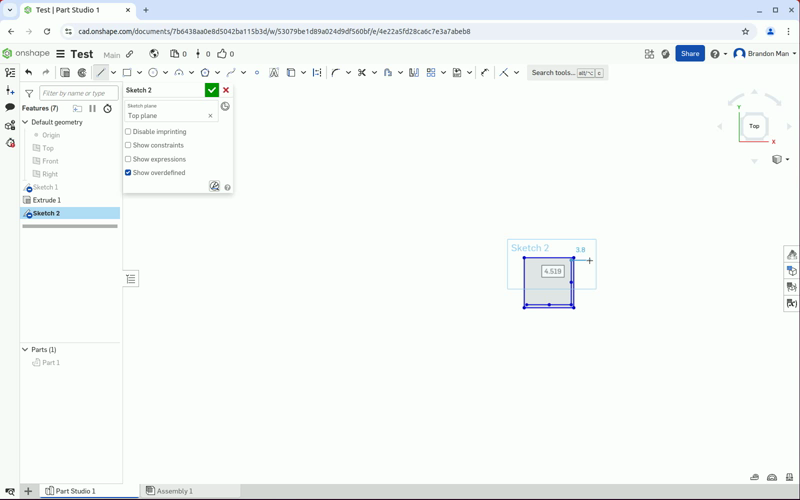
mouse_move(549, 260)
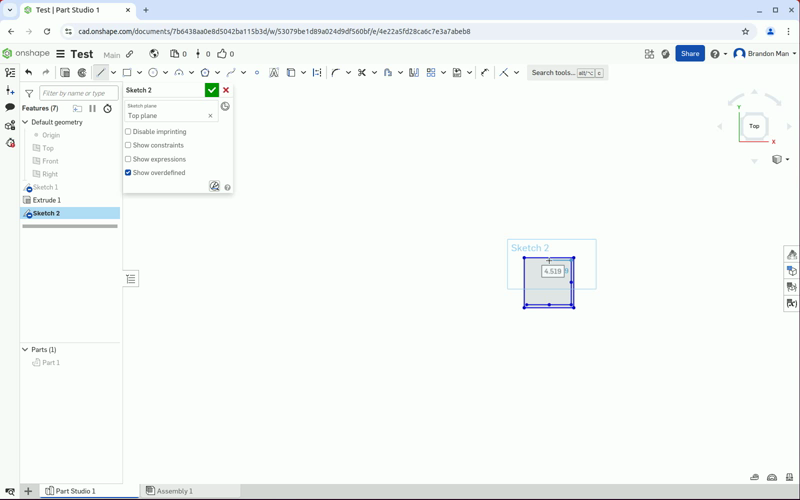
click(549, 260)
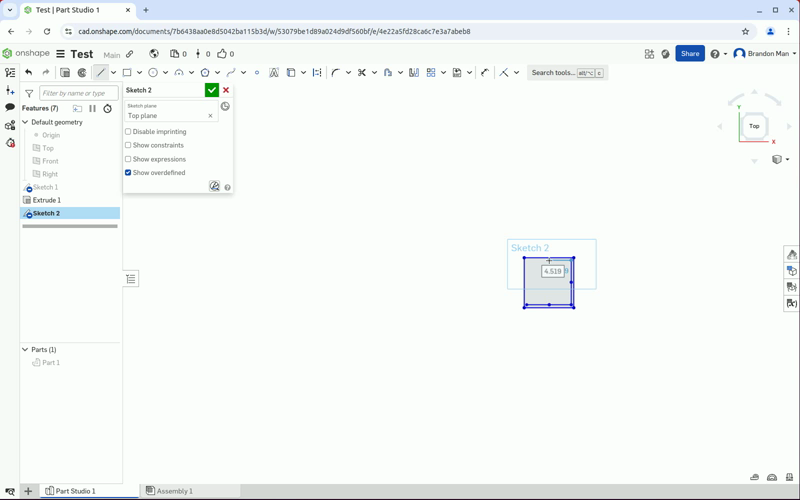
key_up(shift)
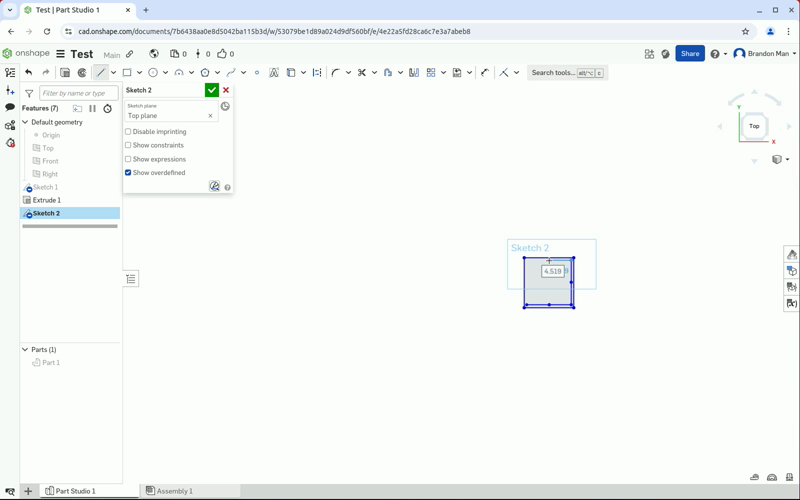
key_down(shift)
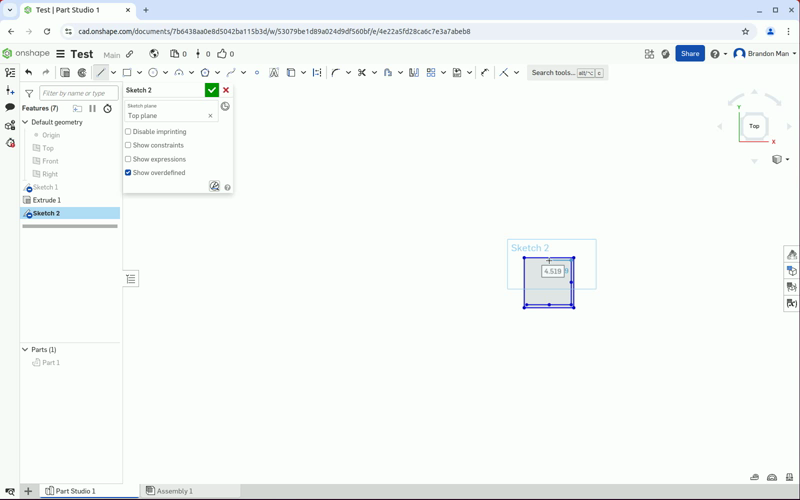
mouse_move(579, 260)
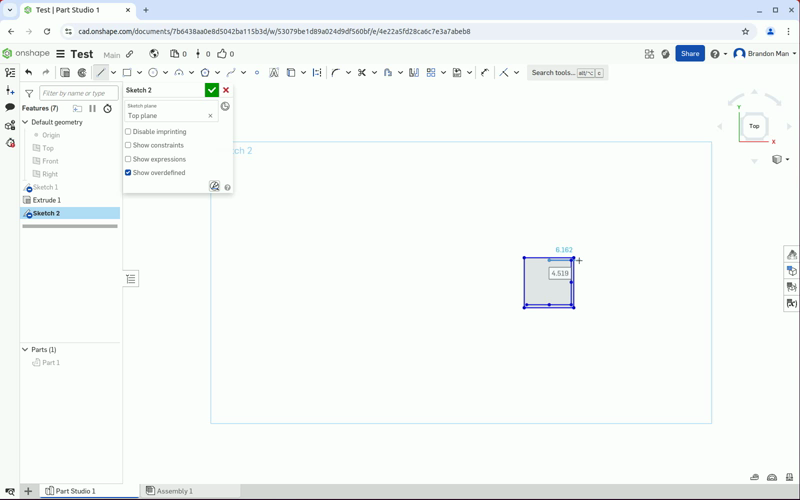
mouse_move(526, 260)
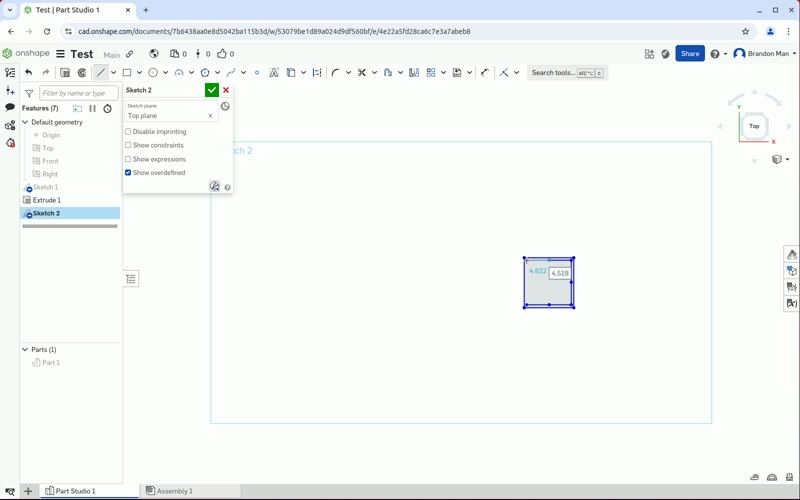
scroll(6)
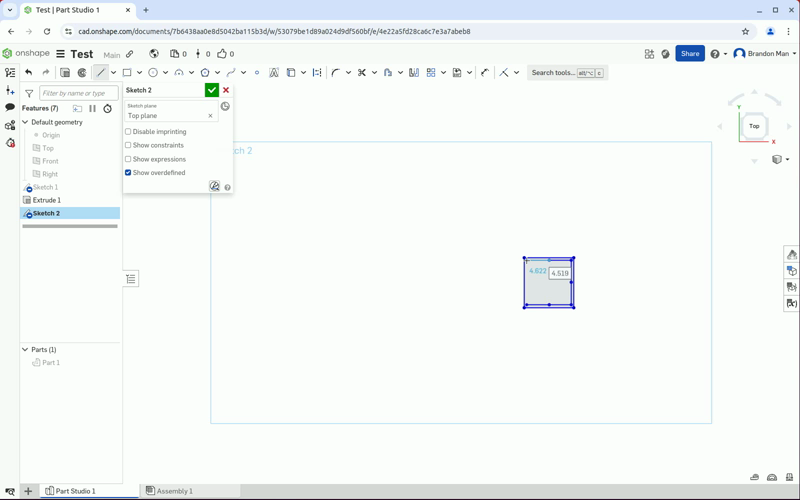
scroll(6)
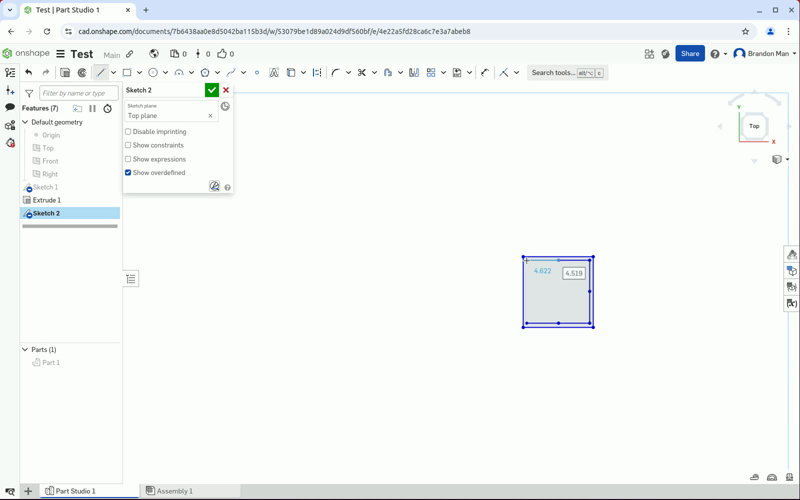
scroll(6)
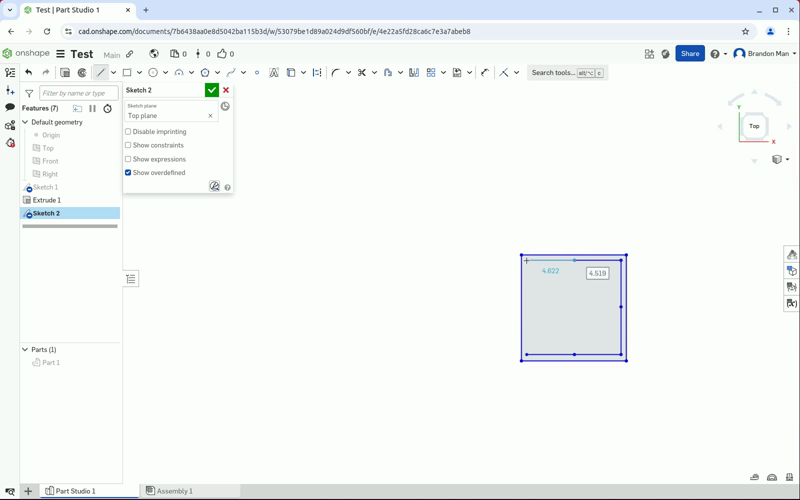
scroll(6)
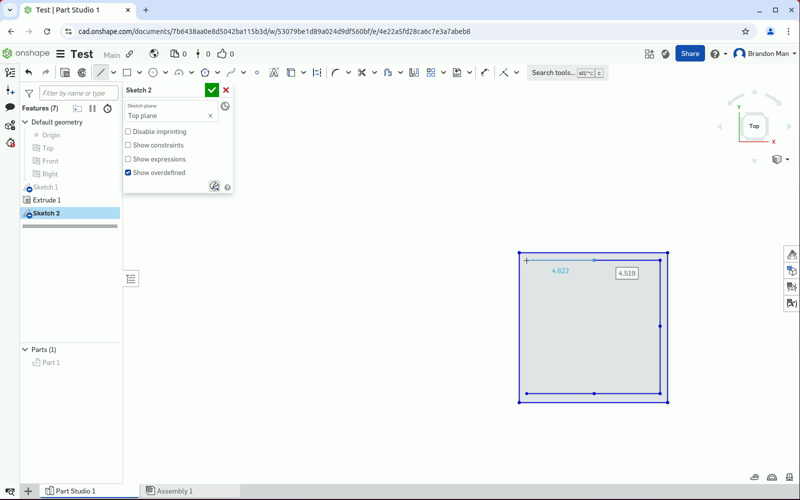
scroll(6)
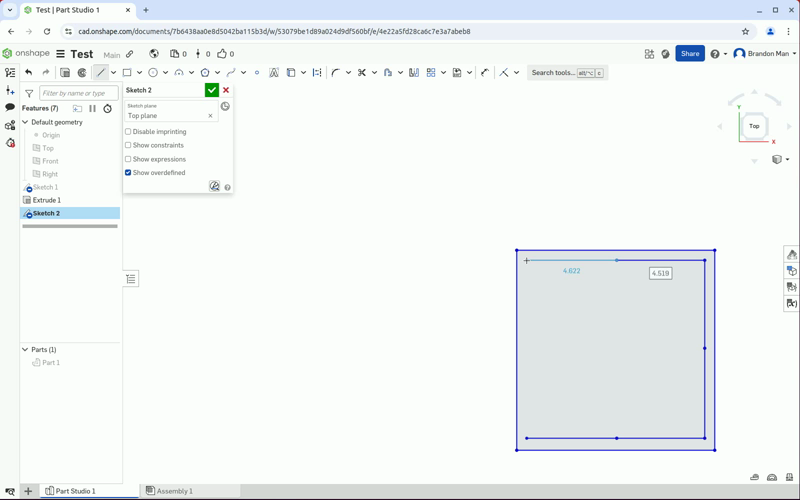
scroll(6)
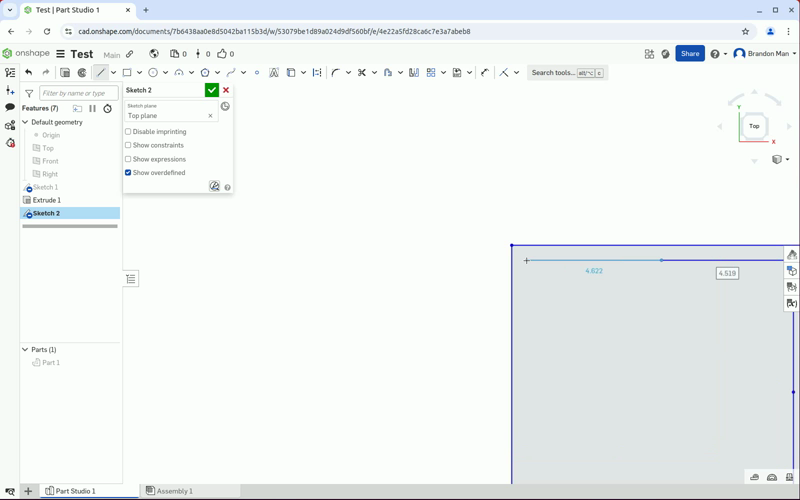
scroll(6)
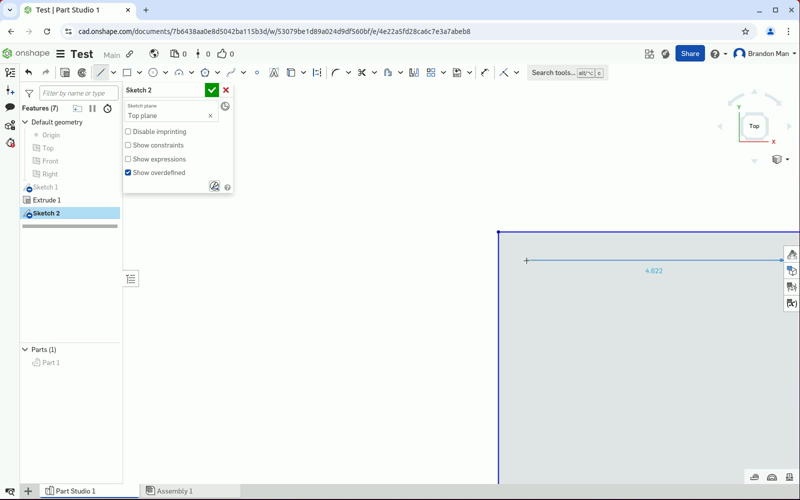
click(526, 260)
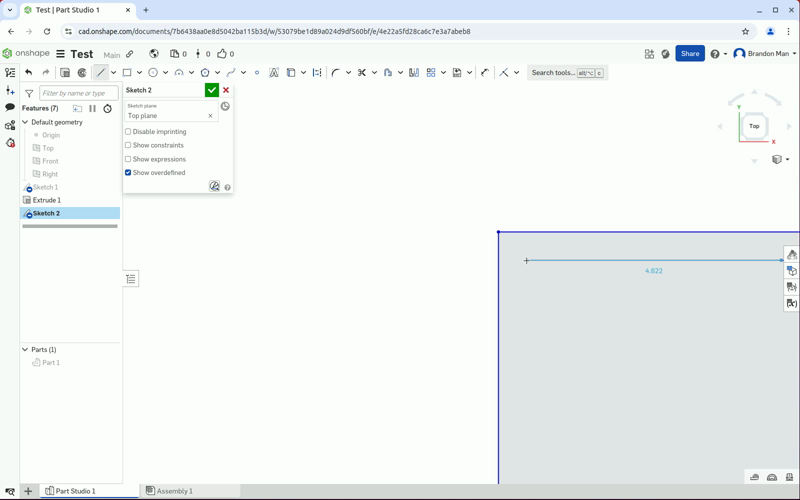
scroll(-6)
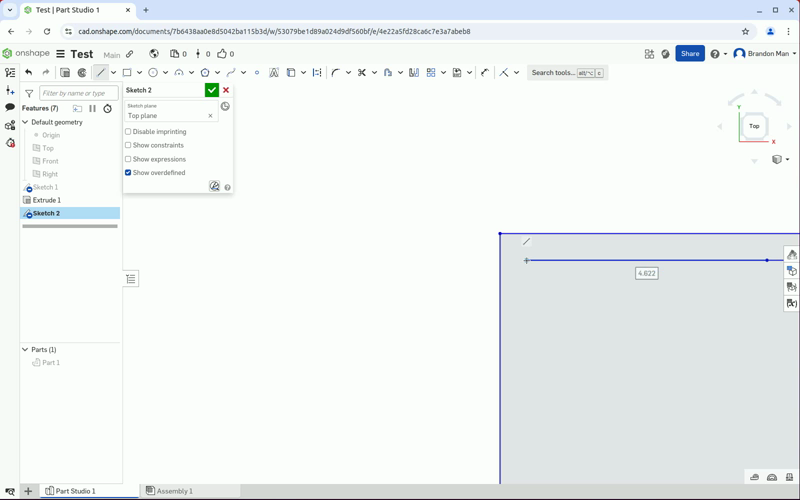
scroll(-6)
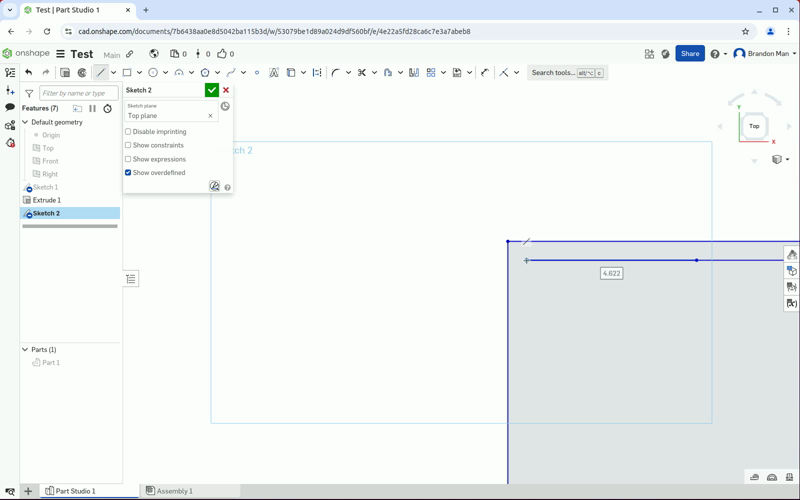
scroll(-6)
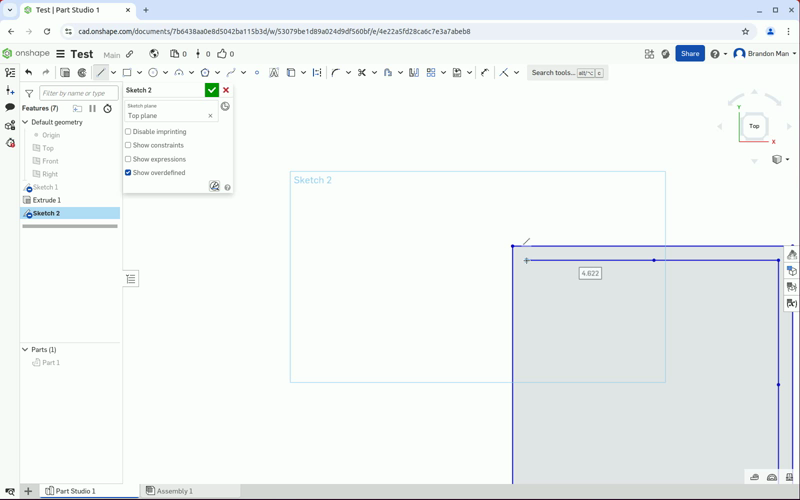
scroll(-6)
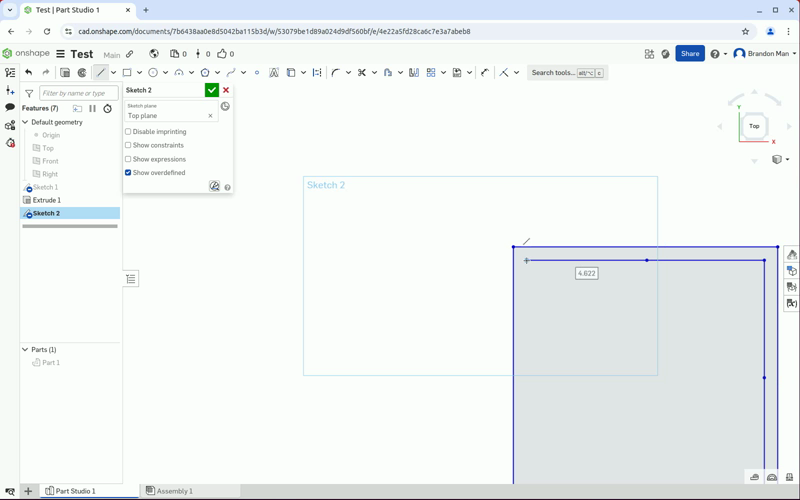
scroll(-6)
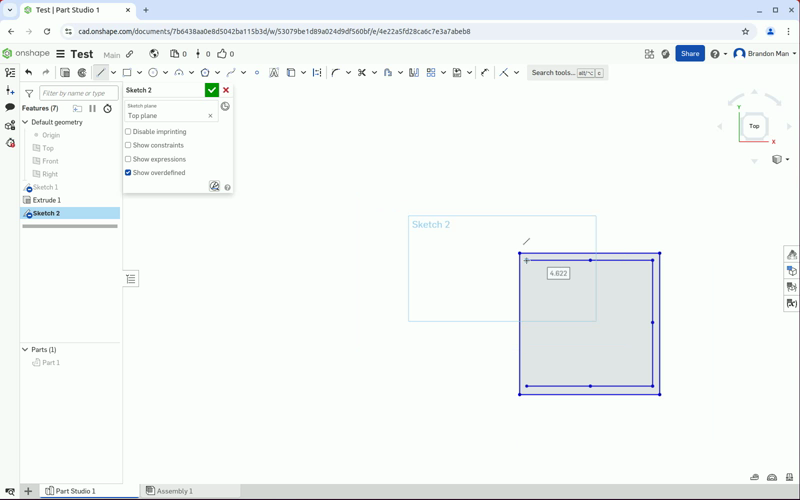
scroll(-6)
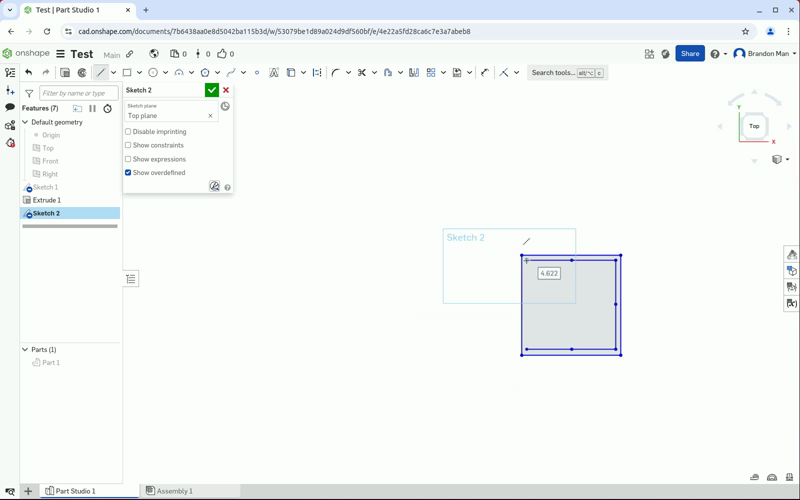
scroll(-6)
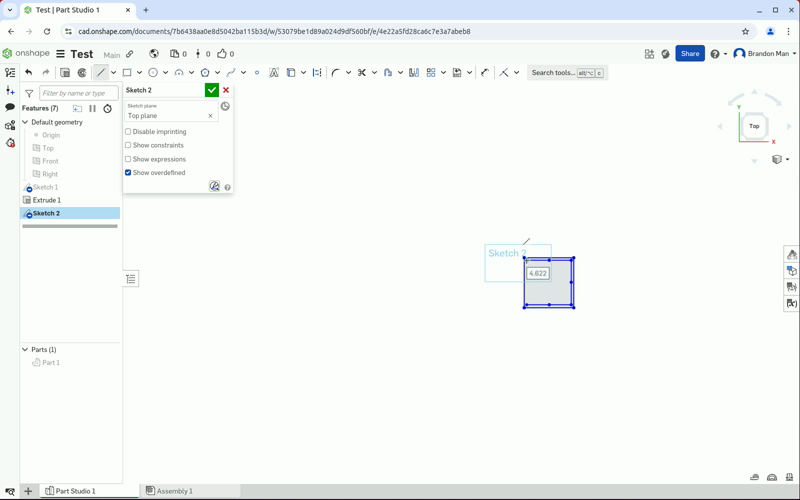
key_up(shift)
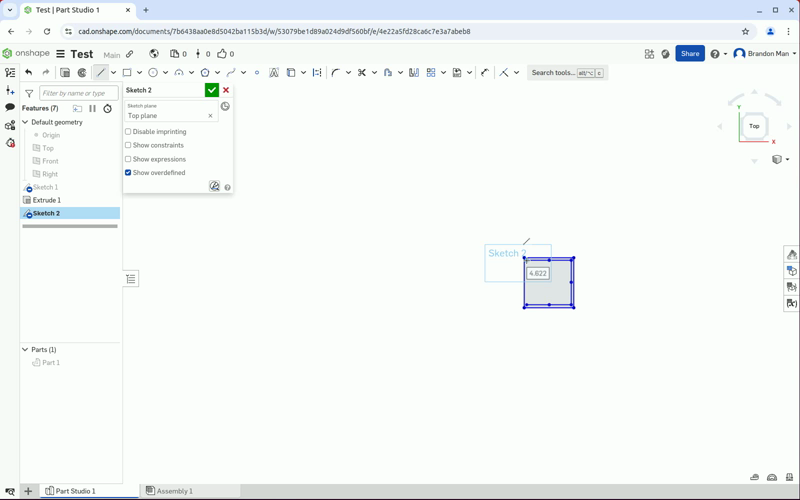
key_down(shift)
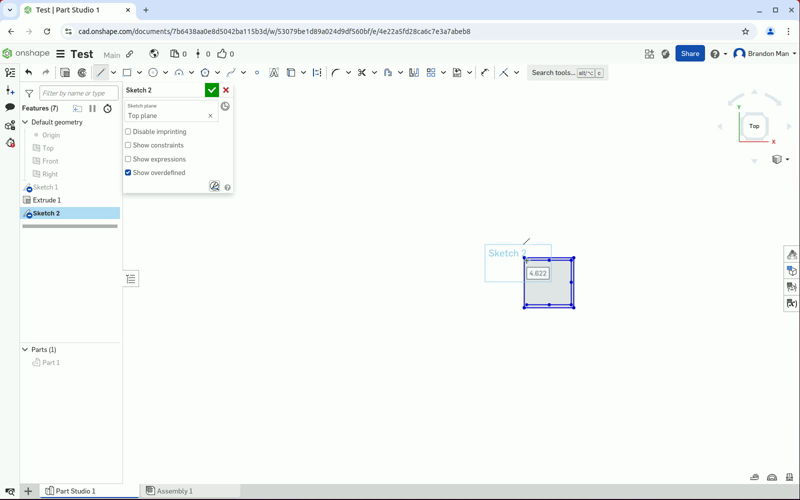
mouse_move(556, 260)
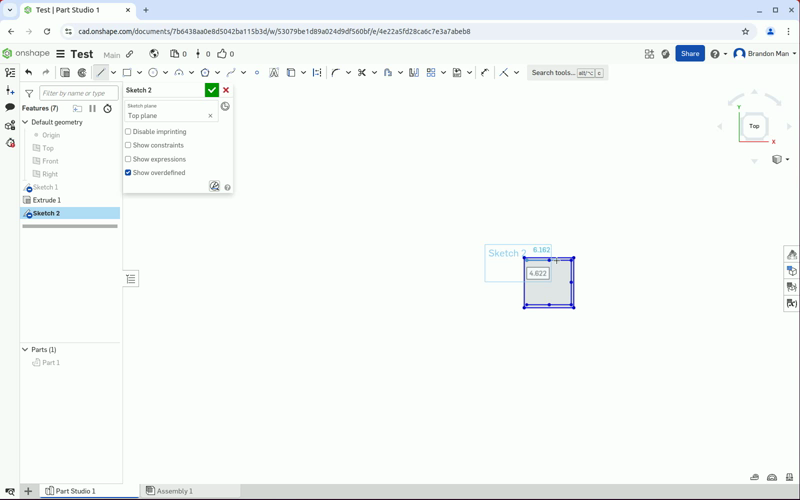
mouse_move(526, 282)
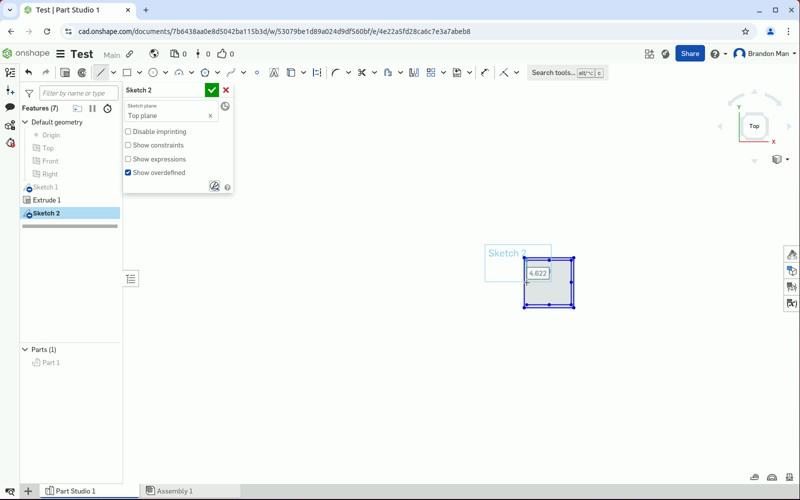
click(526, 282)
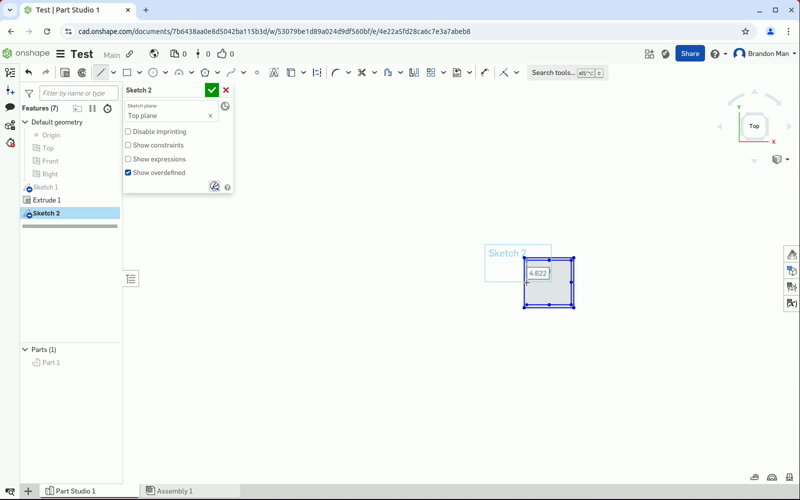
key_up(shift)
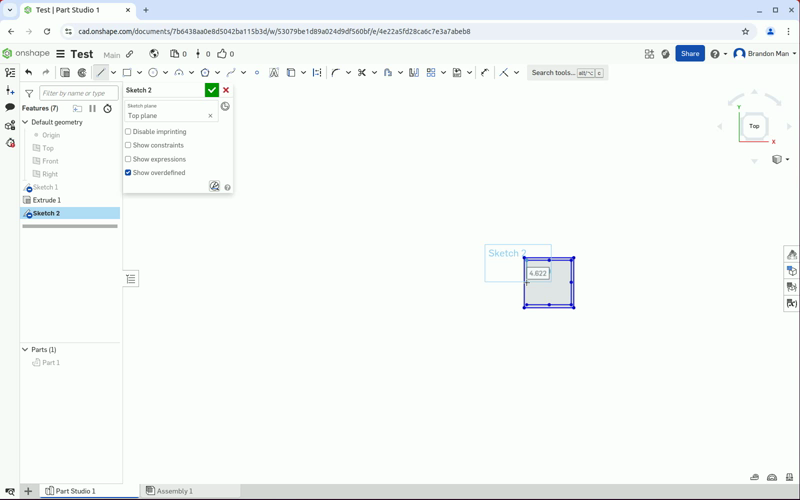
mouse_move(556, 282)
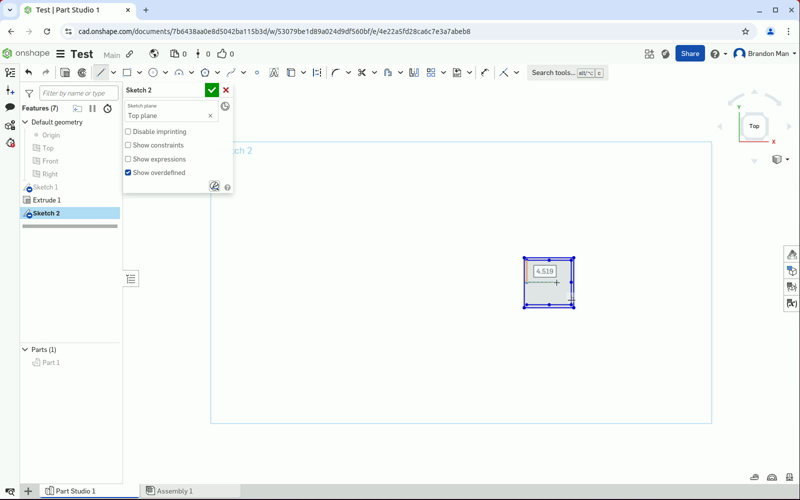
key_down(shift)
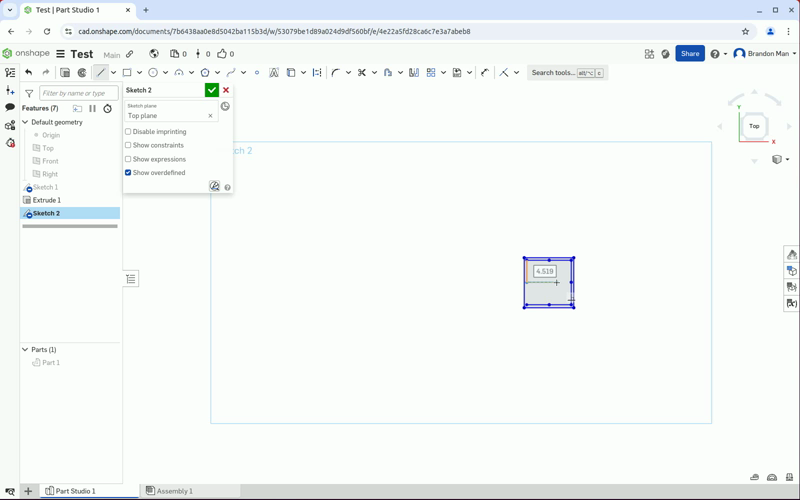
mouse_move(526, 304)
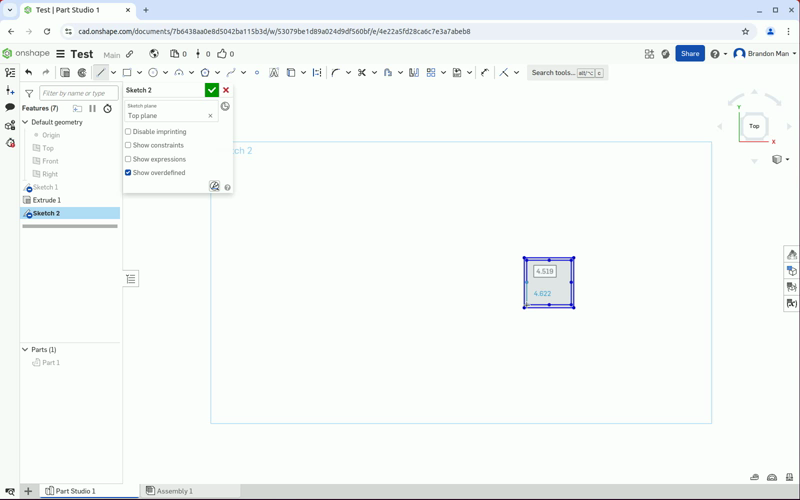
scroll(6)
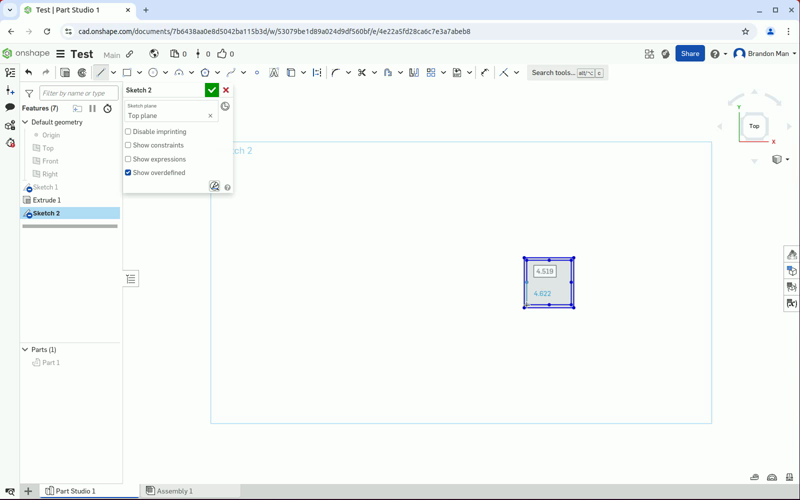
scroll(6)
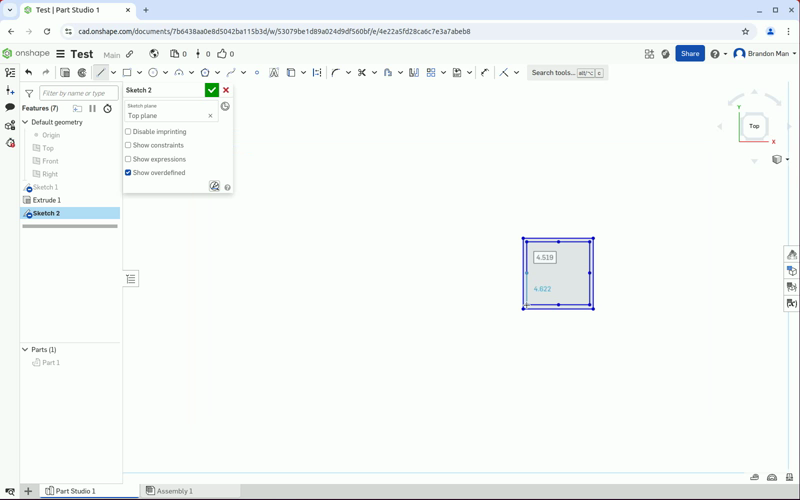
scroll(6)
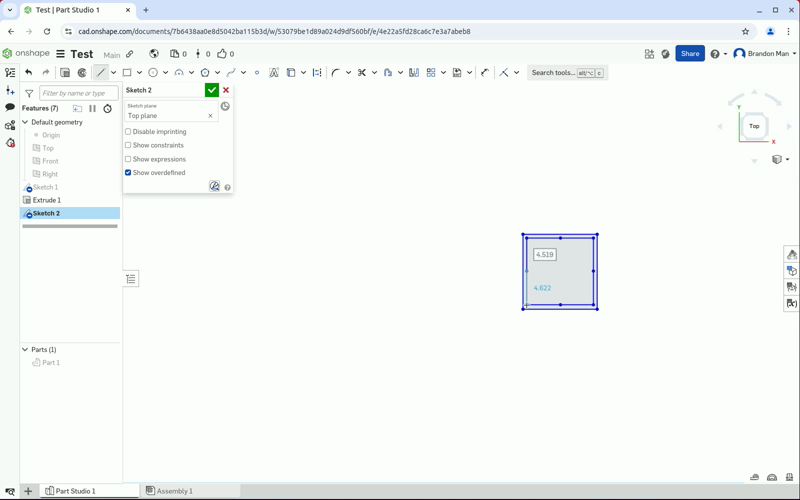
scroll(6)
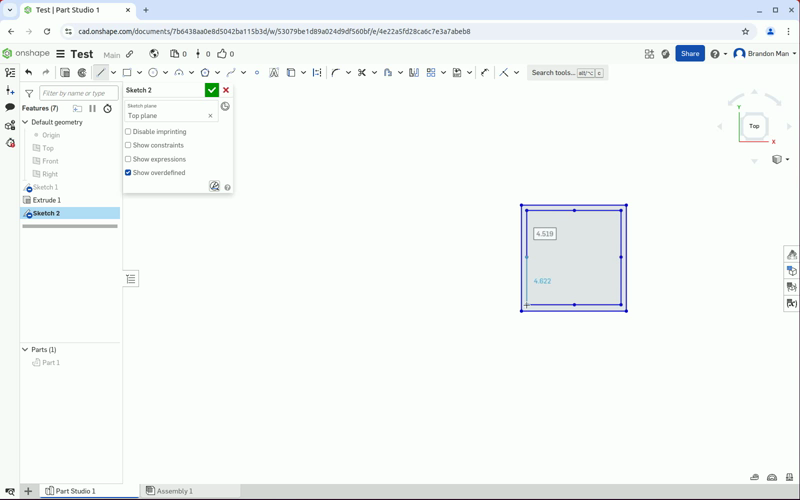
scroll(6)
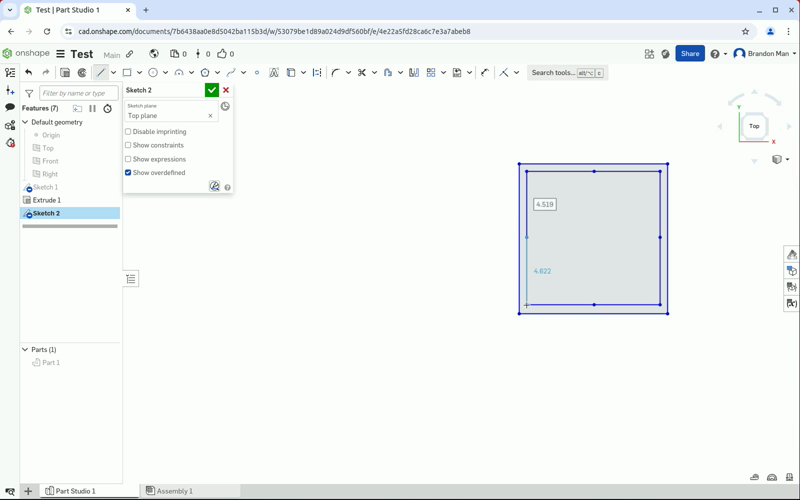
scroll(6)
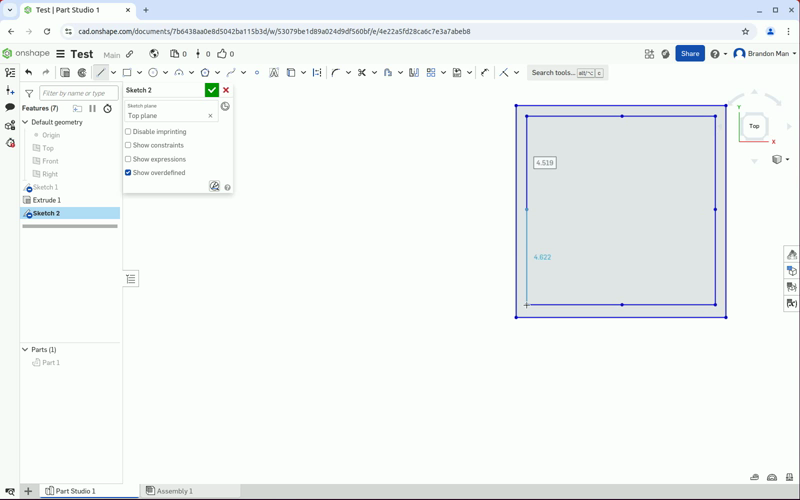
scroll(6)
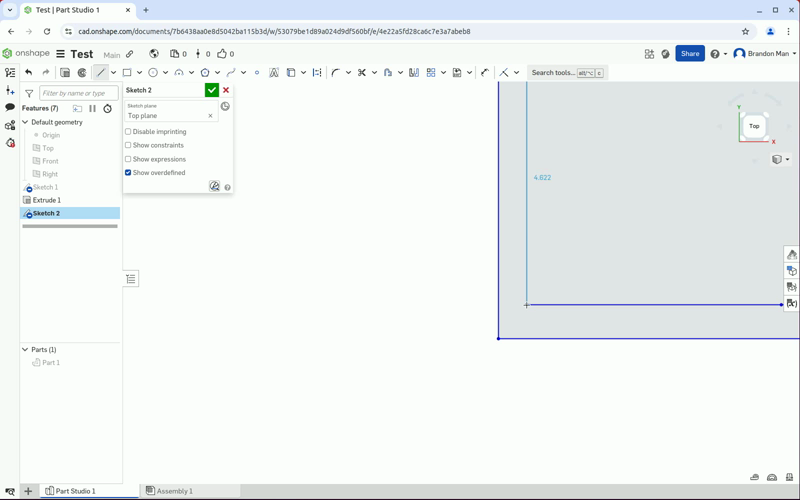
key_up(shift)
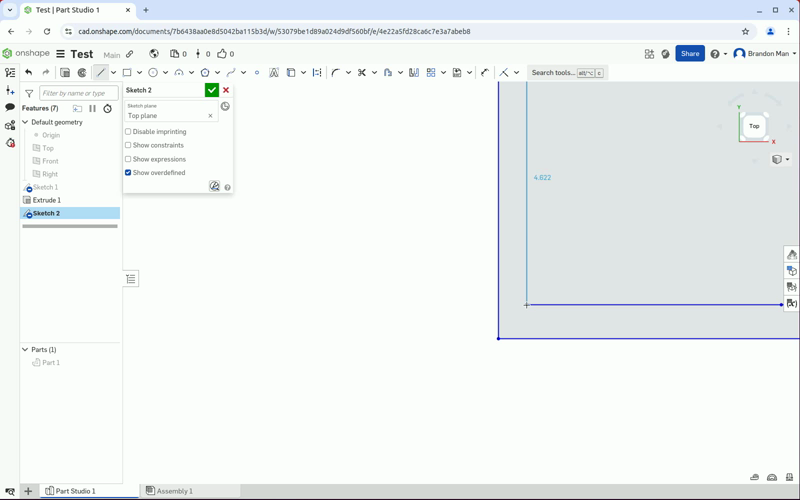
click(526, 304)
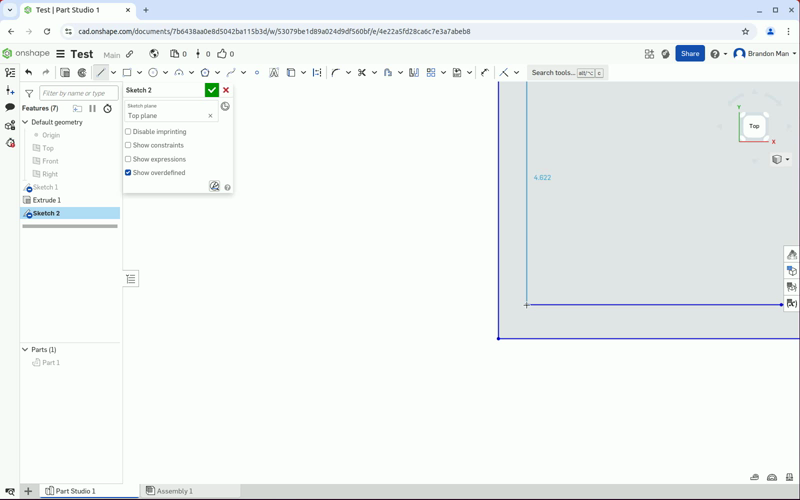
scroll(-6)
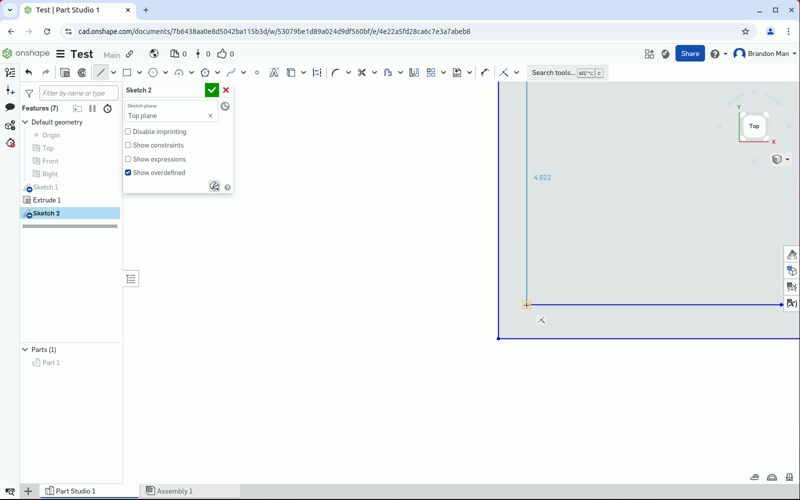
scroll(-6)
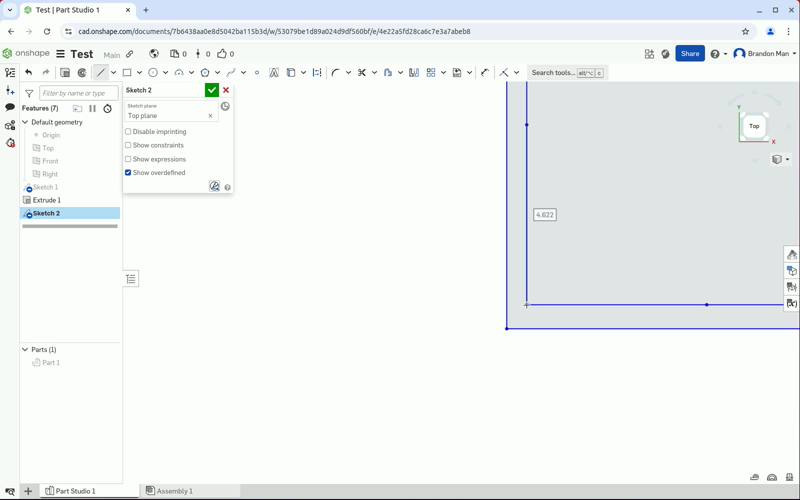
scroll(-6)
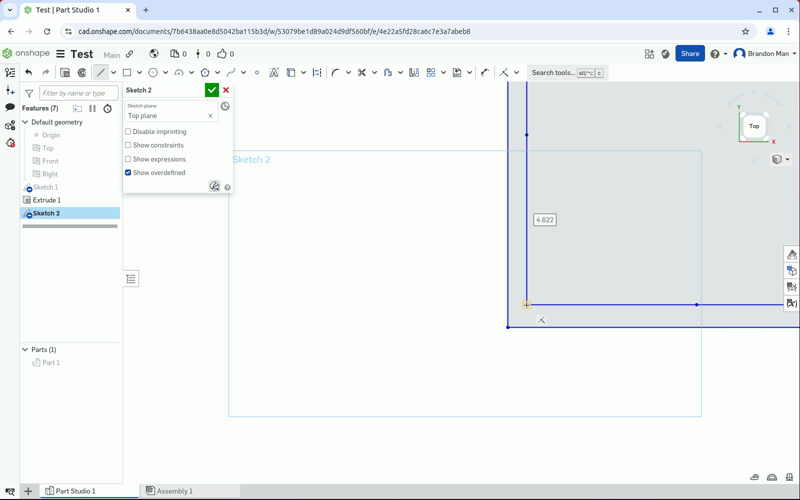
scroll(-6)
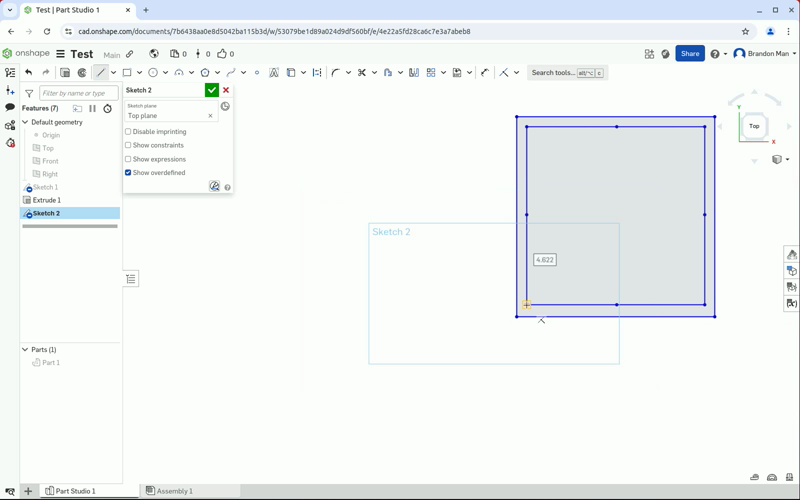
scroll(-6)
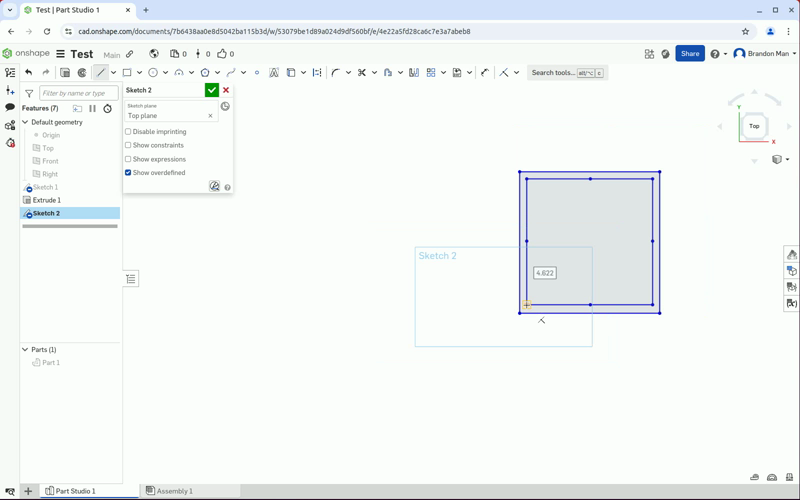
scroll(-6)
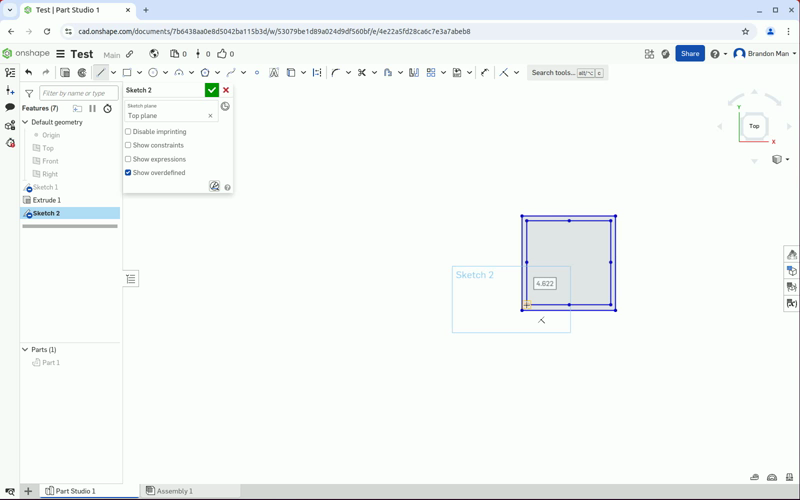
scroll(-6)
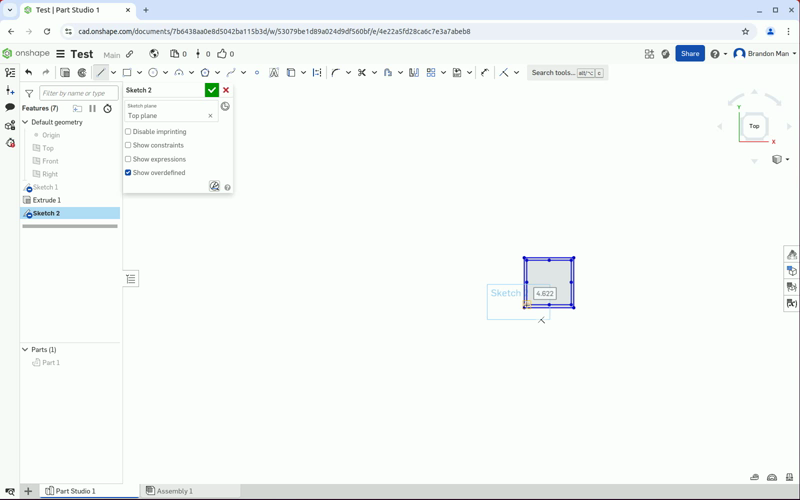
key(esc)
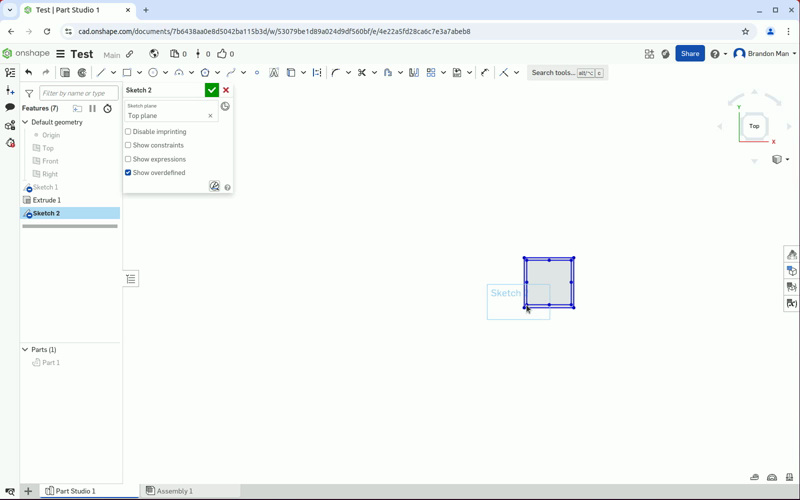
mouse_move(572, 280)
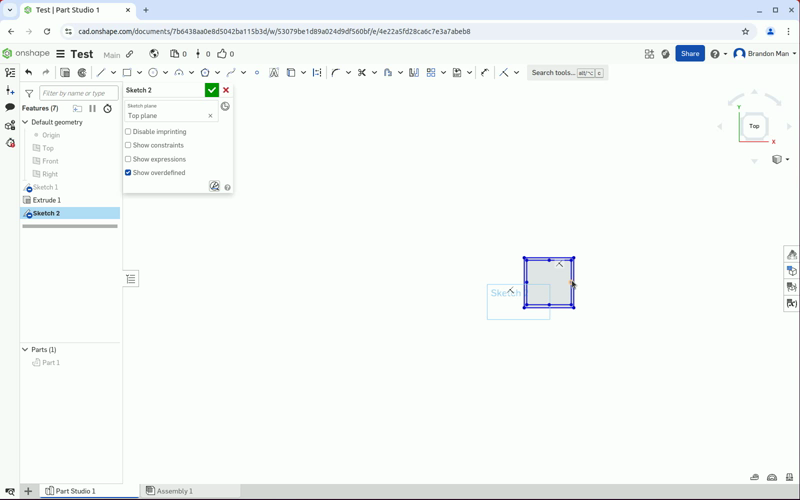
scroll(6)
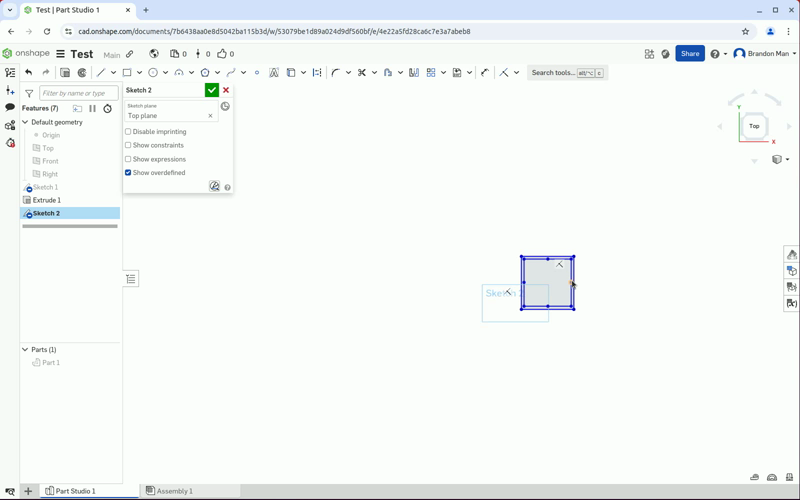
scroll(6)
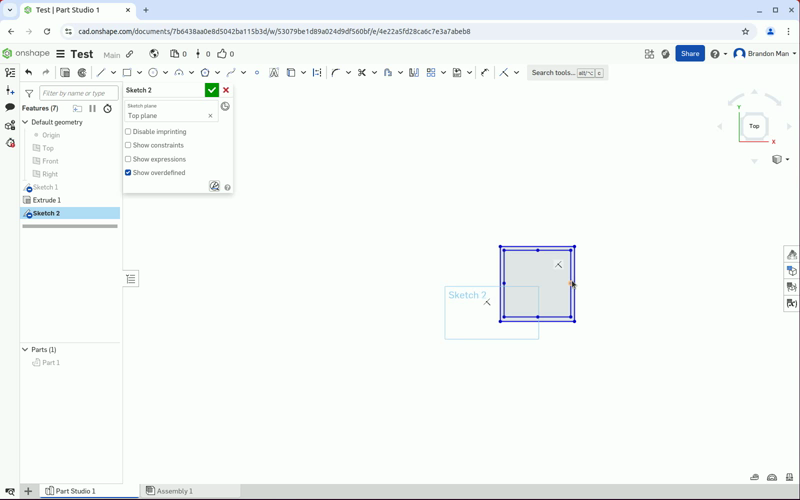
scroll(6)
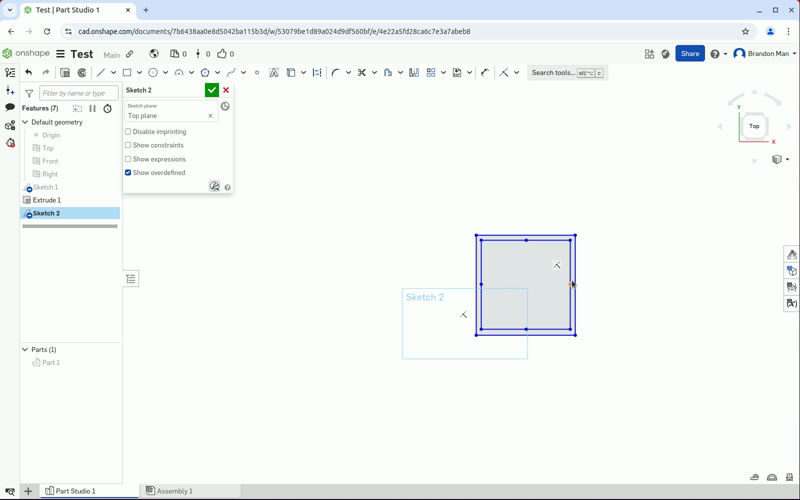
scroll(6)
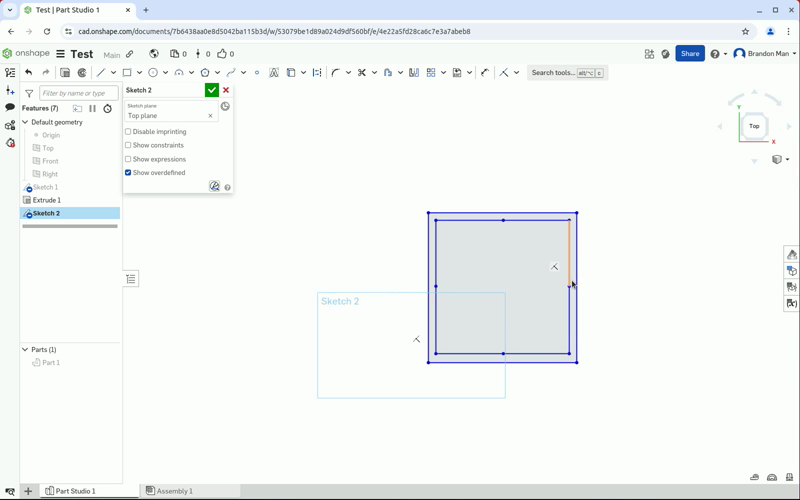
scroll(6)
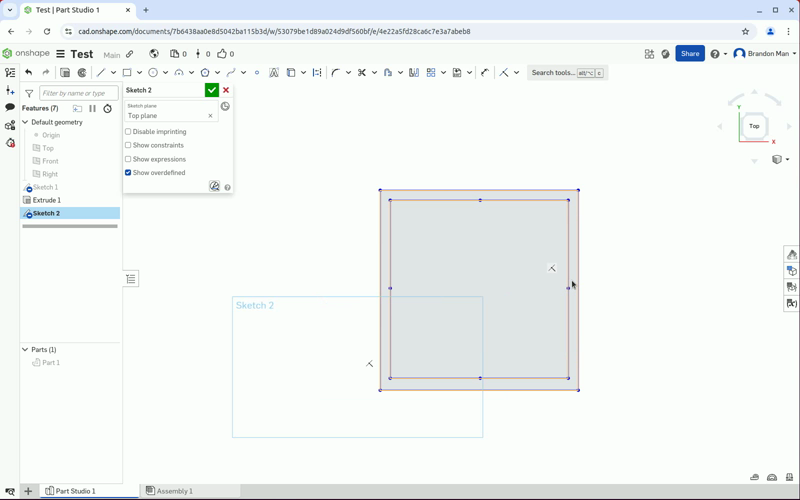
scroll(6)
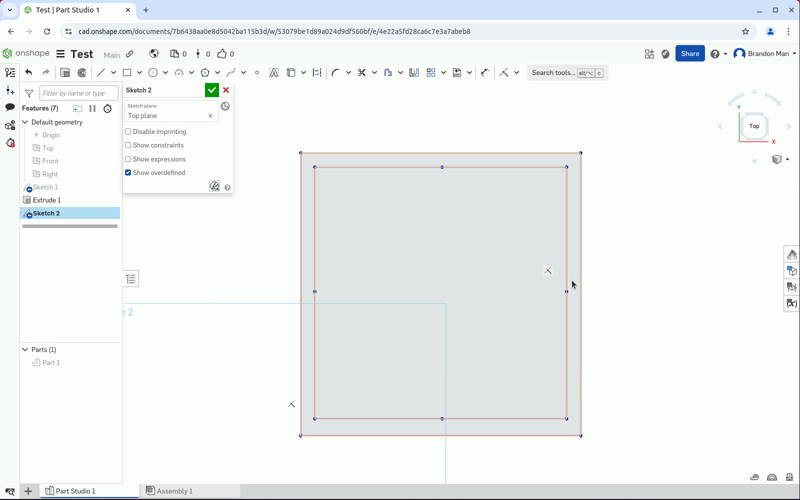
scroll(6)
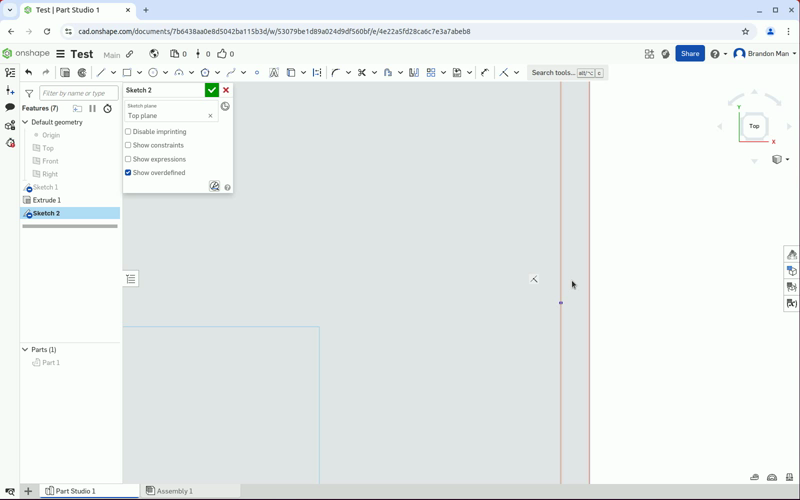
click(572, 280)
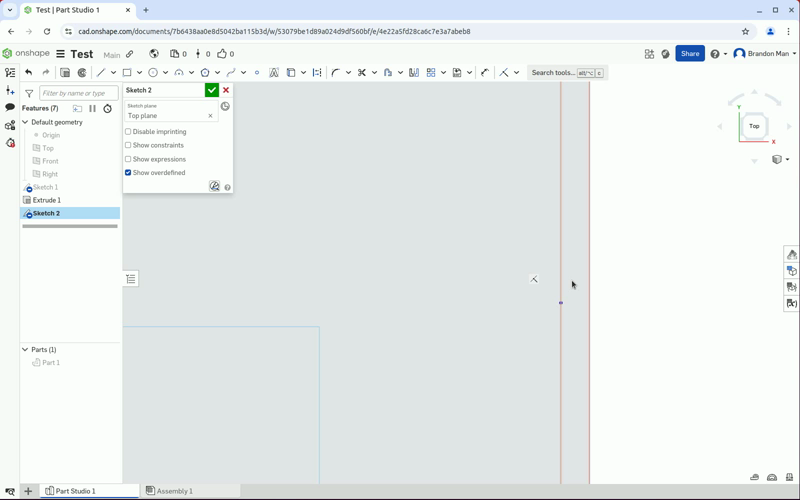
scroll(-6)
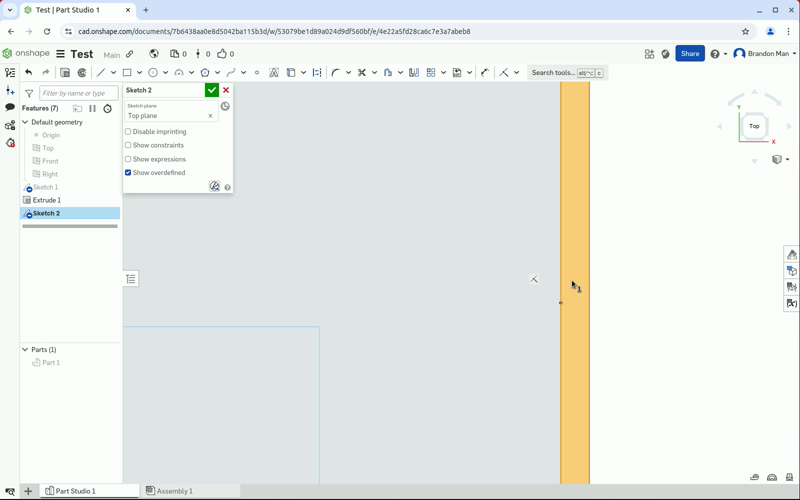
scroll(-6)
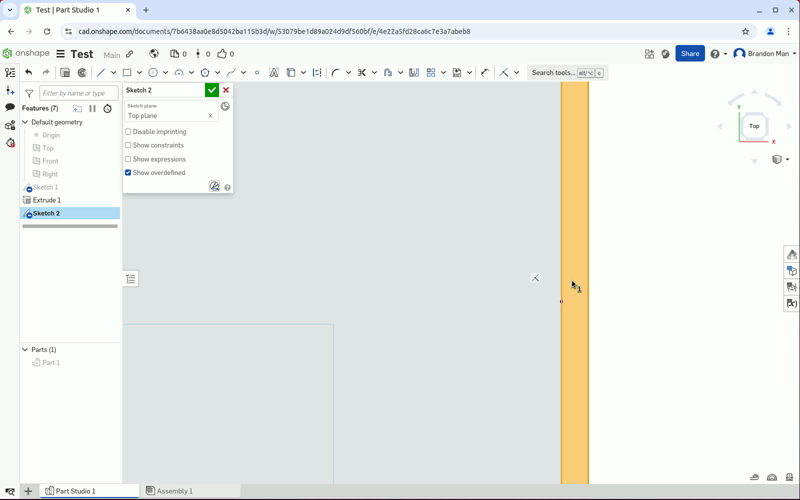
scroll(-6)
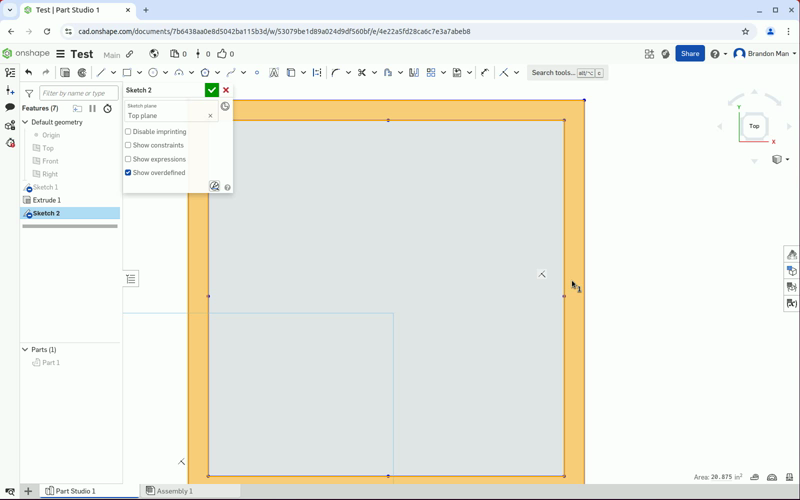
scroll(-6)
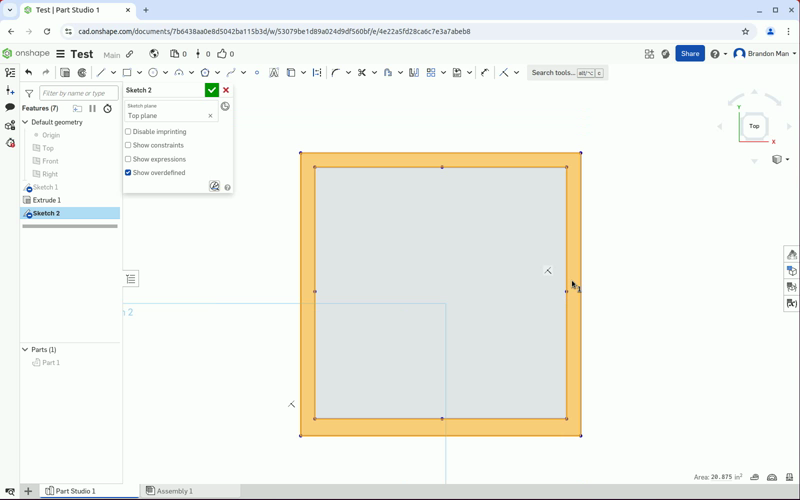
scroll(-6)
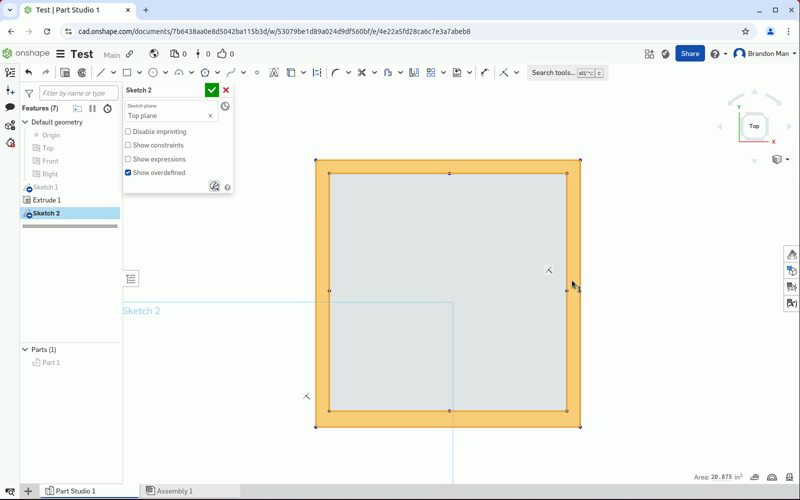
scroll(-6)
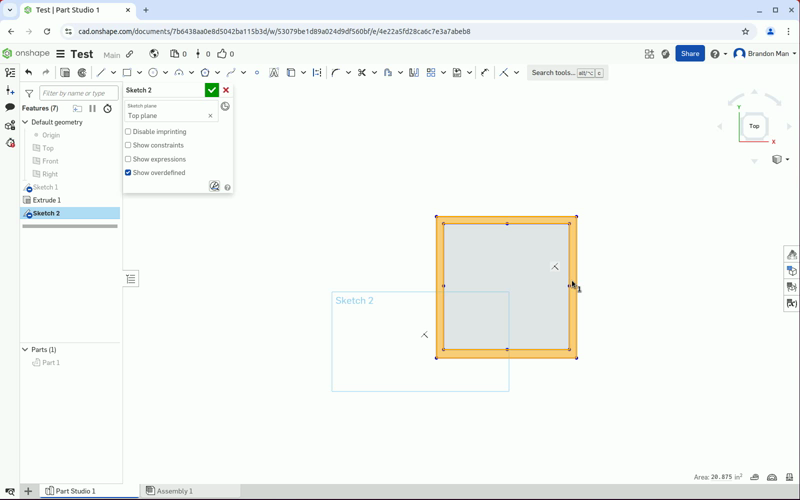
scroll(-6)
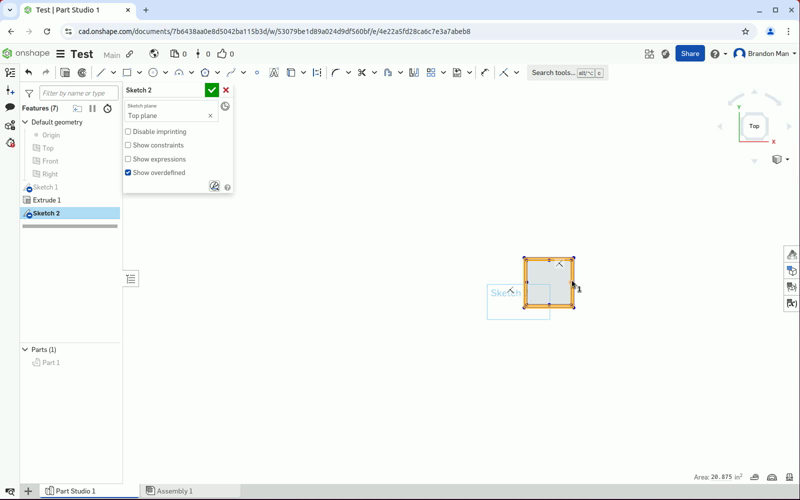
mouse_move(73, 352)
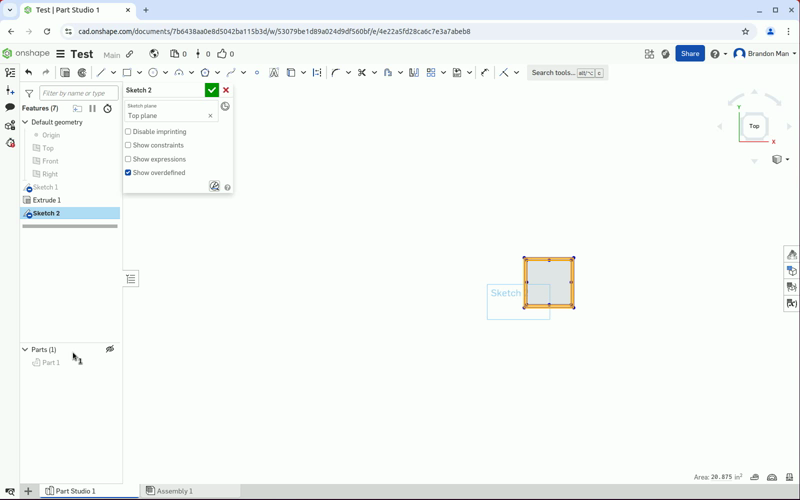
key(shift+y)
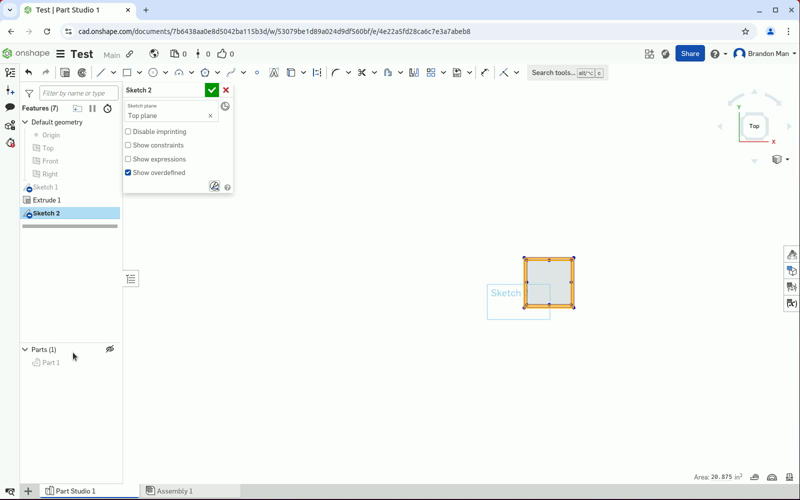
key(shift+e)
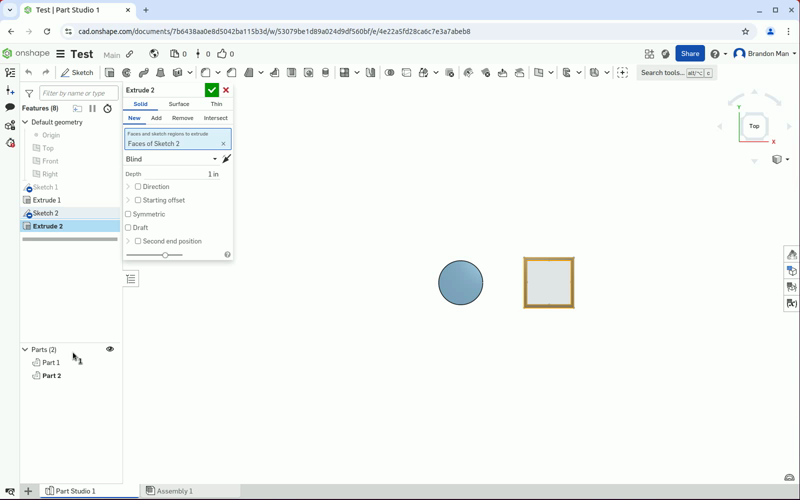
mouse_move(143, 106)
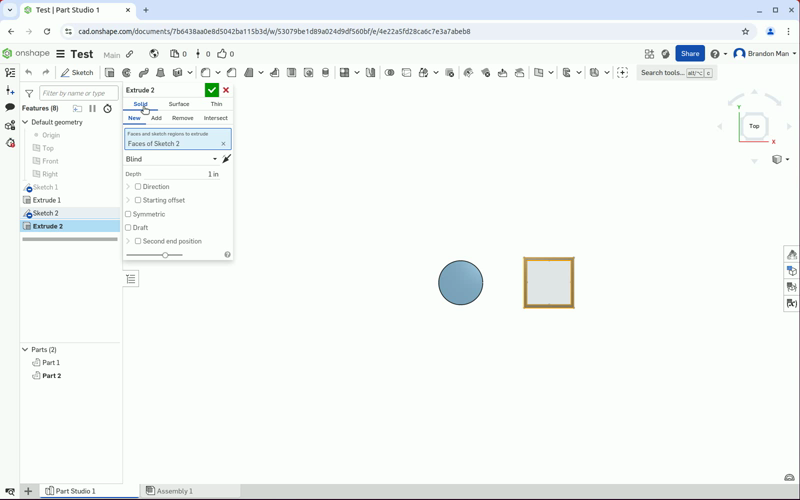
click(143, 106)
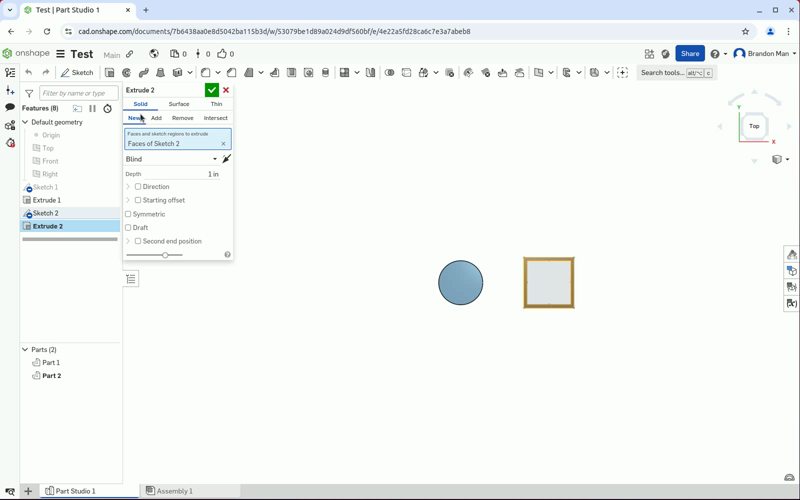
mouse_move(137, 120)
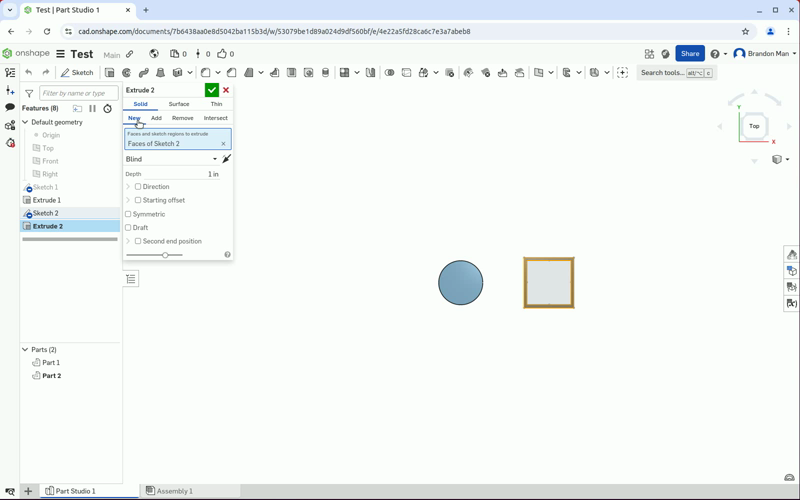
click(137, 120)
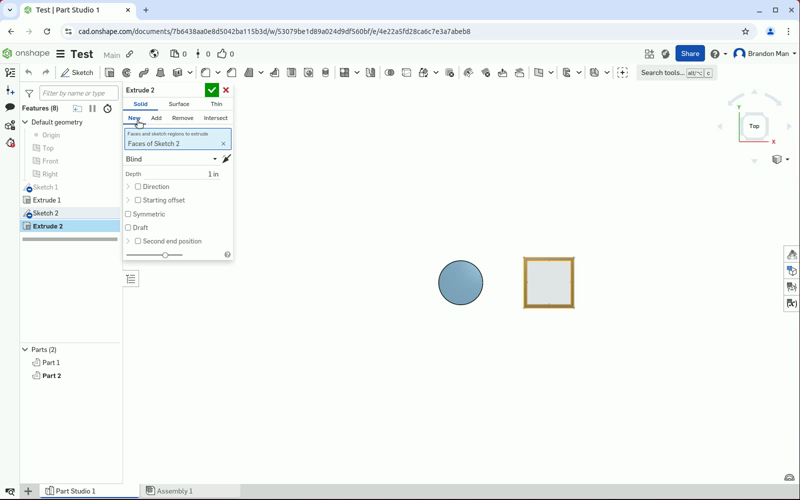
key(tab, 4)
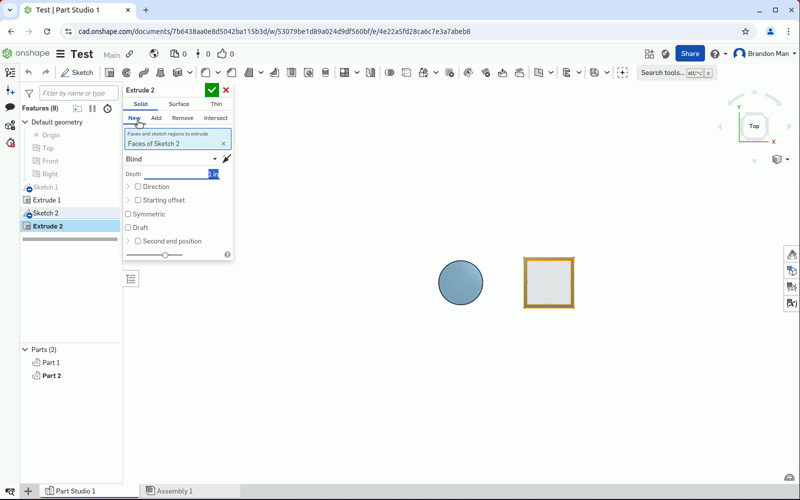
text(5.536)
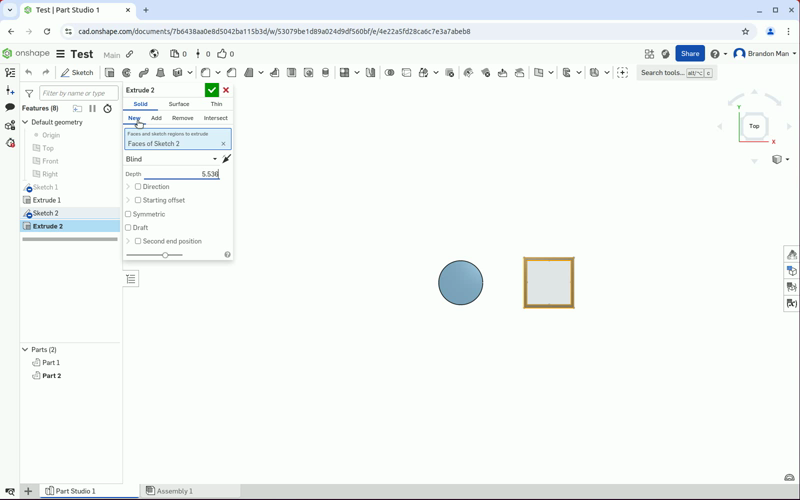
key(enter)
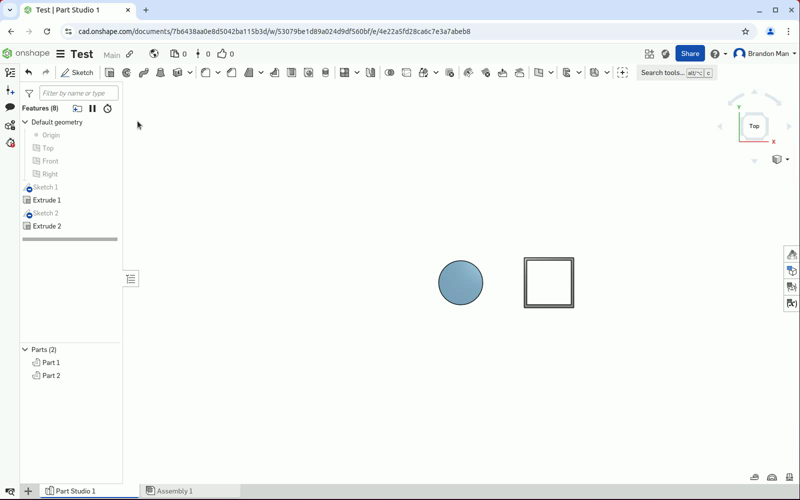
key(shift+h)
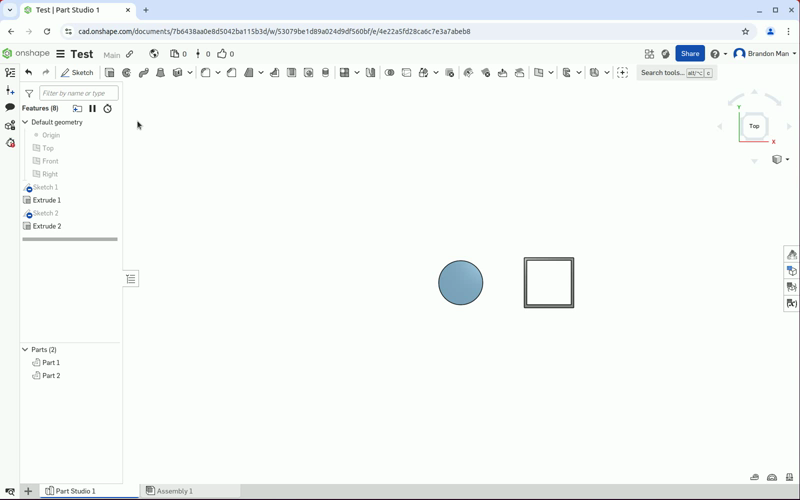
key(shift+h)
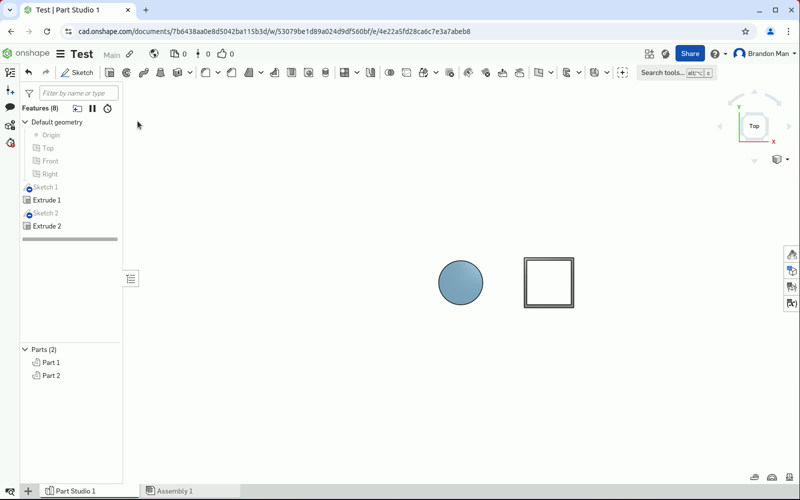
mouse_move(73, 189)
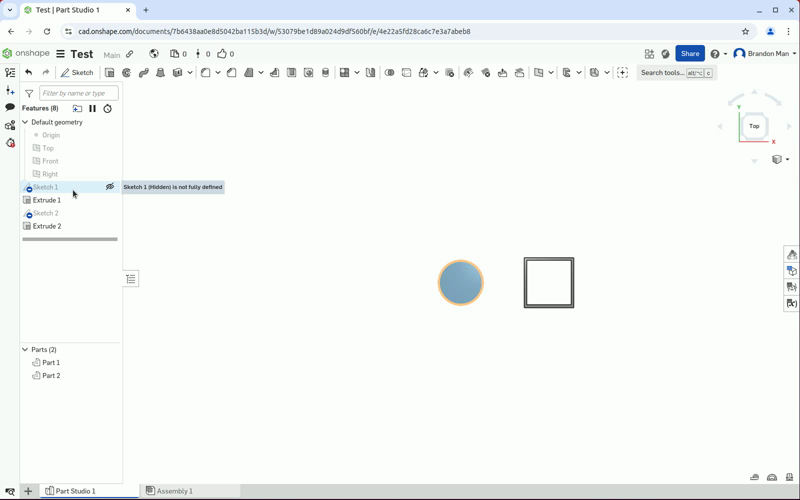
click(73, 189)
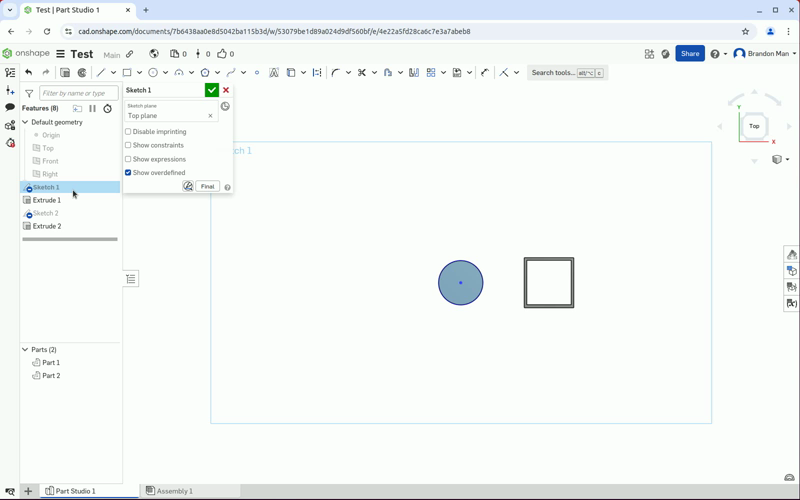
mouse_move(229, 92)
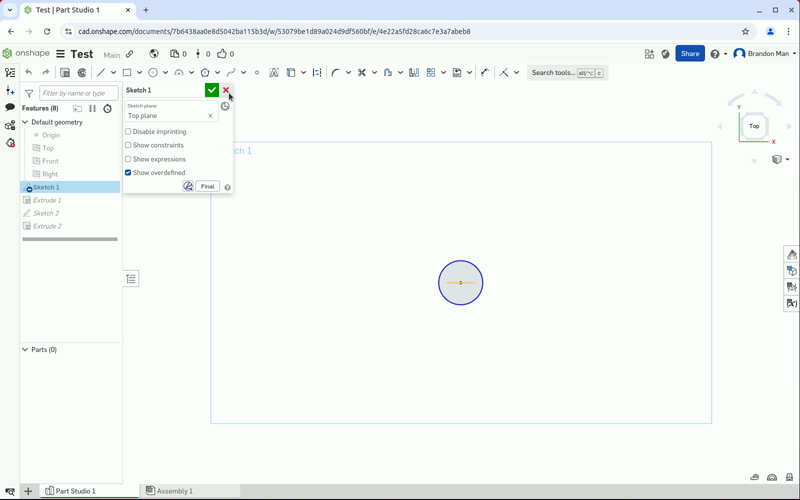
click(229, 92)
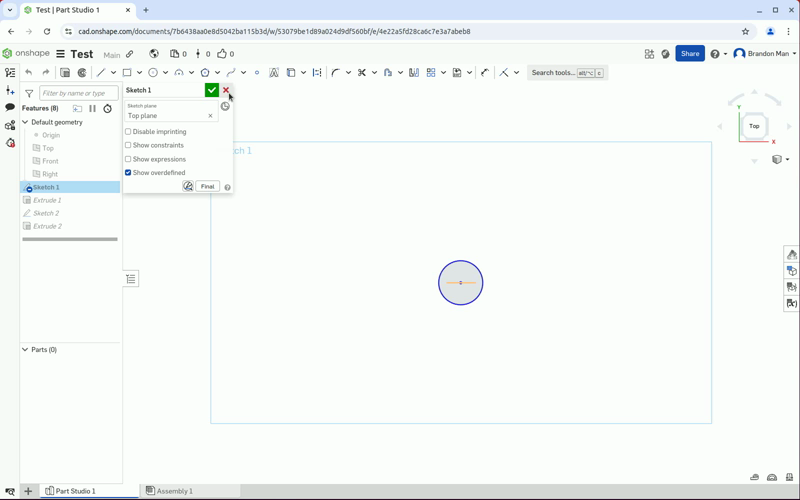
key(shift+s)
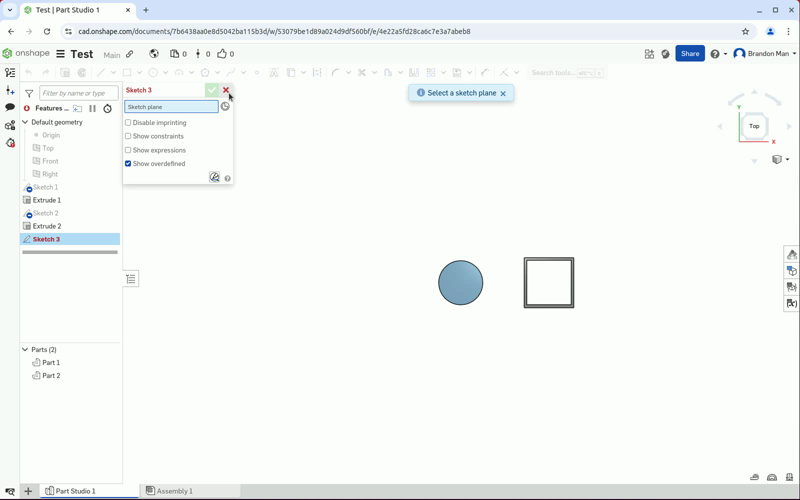
mouse_move(73, 150)
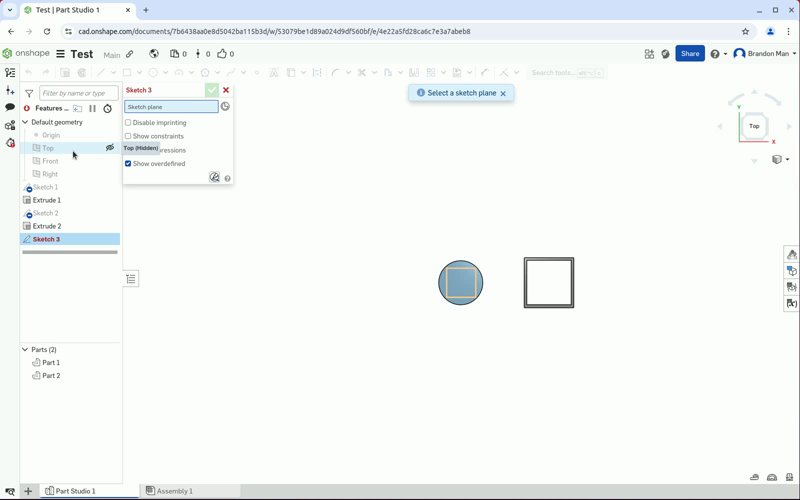
click(73, 150)
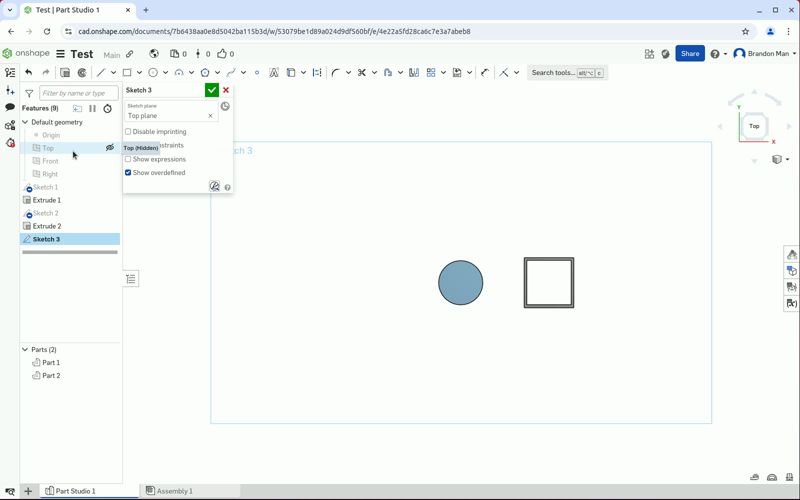
mouse_move(73, 352)
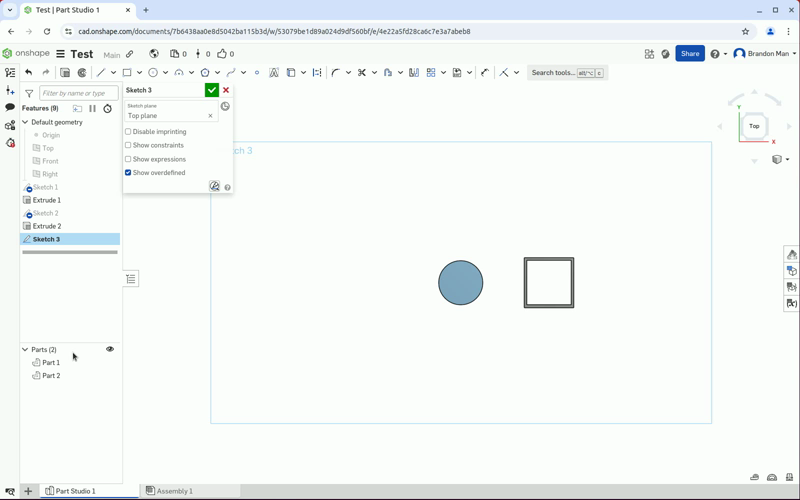
key(y)
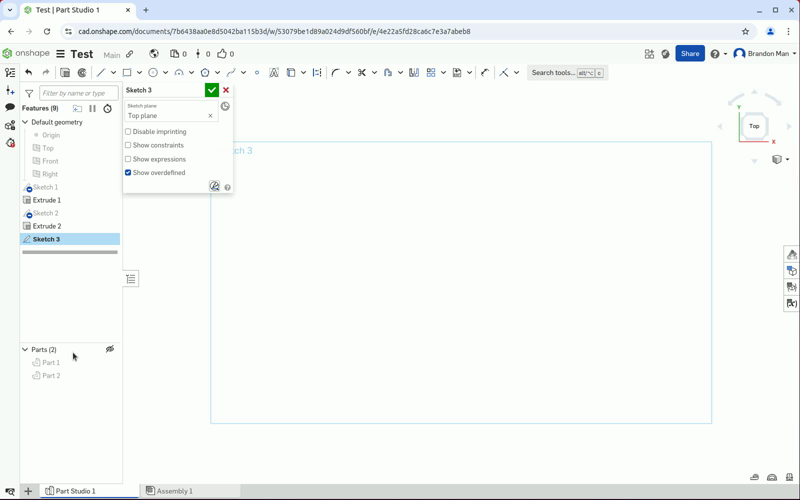
key(c)
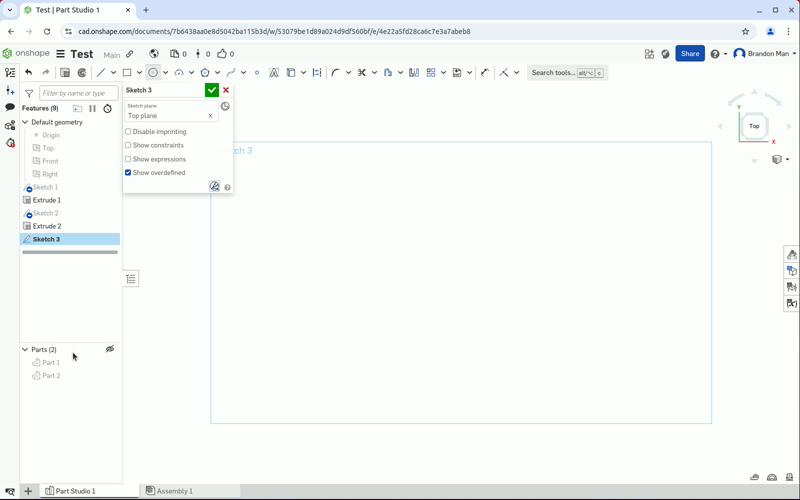
key_down(shift)
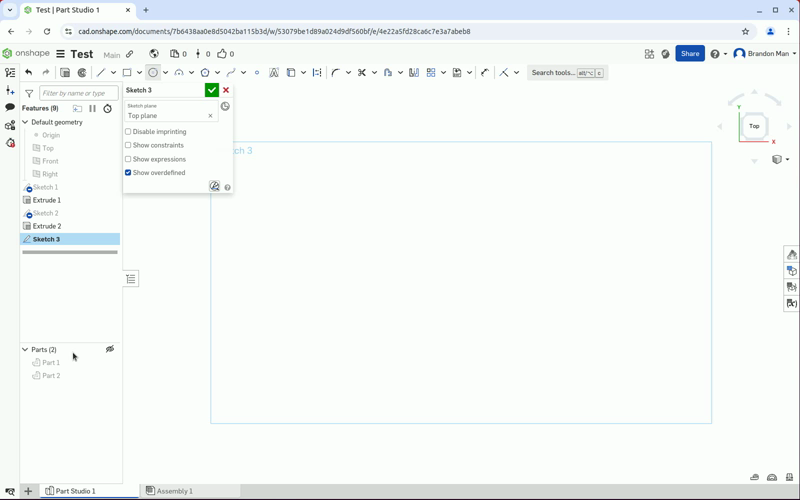
mouse_move(548, 282)
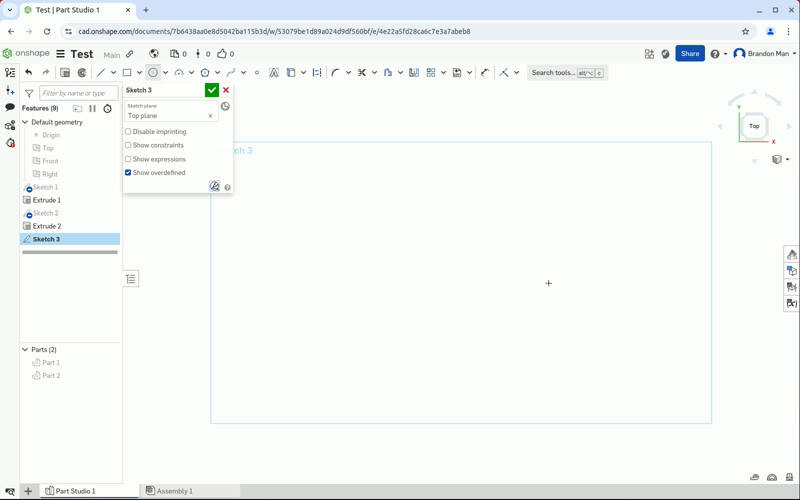
click(548, 282)
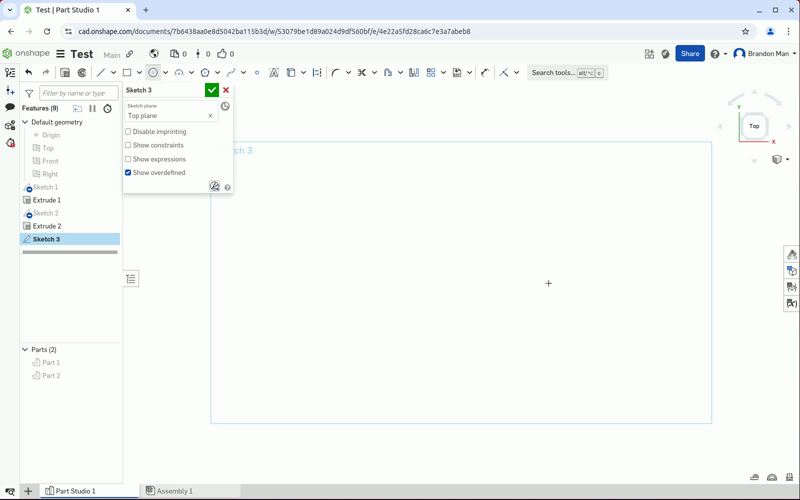
key_up(shift)
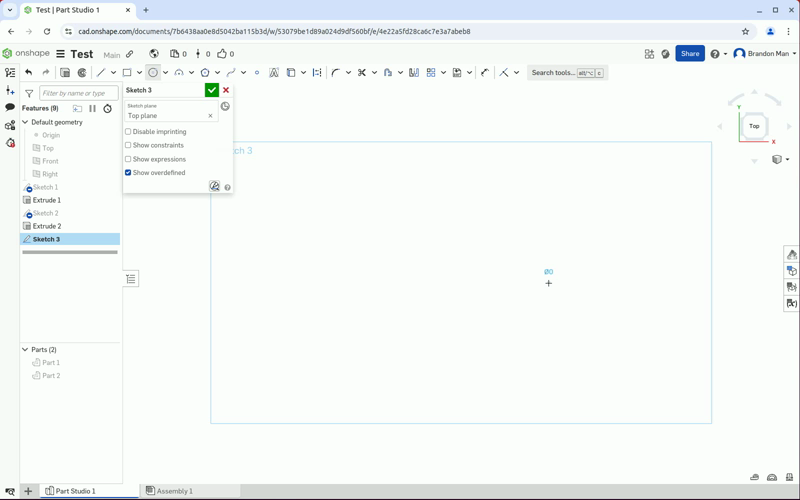
mouse_move(570, 282)
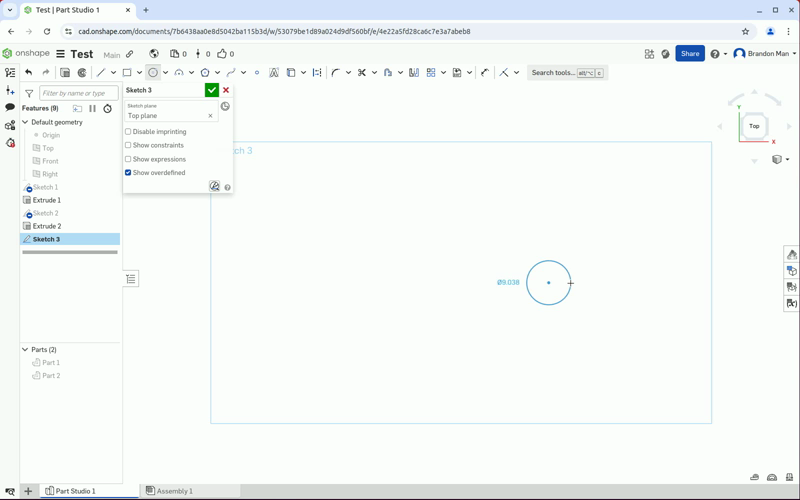
click(570, 282)
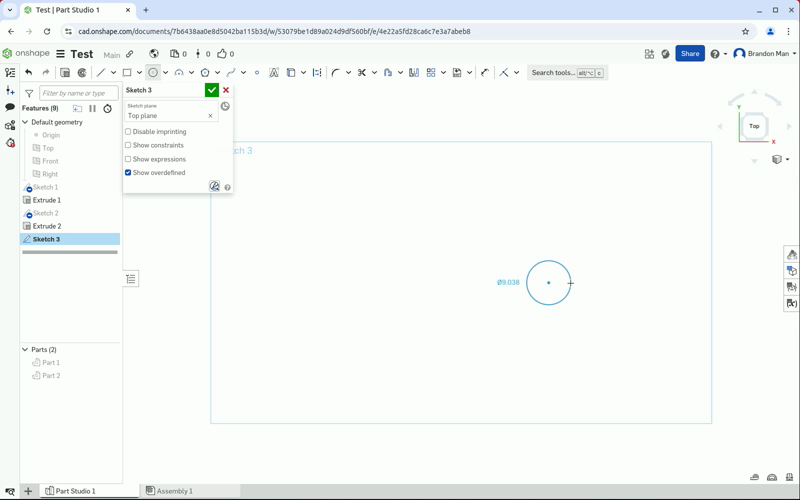
key(esc)
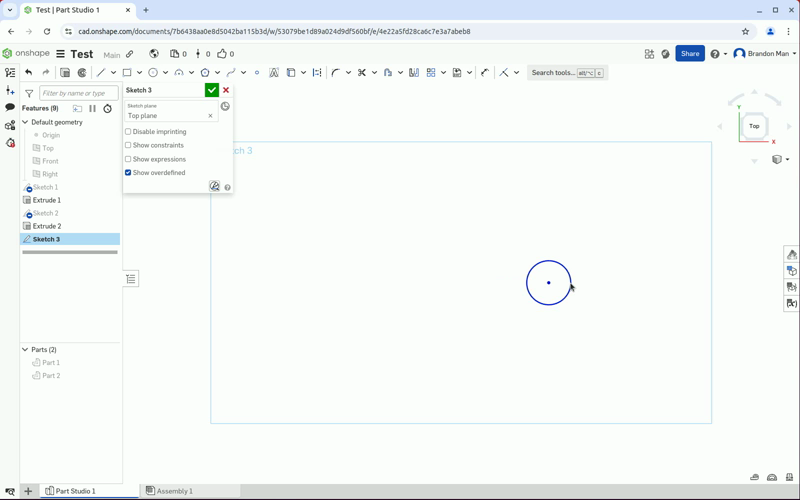
key(c)
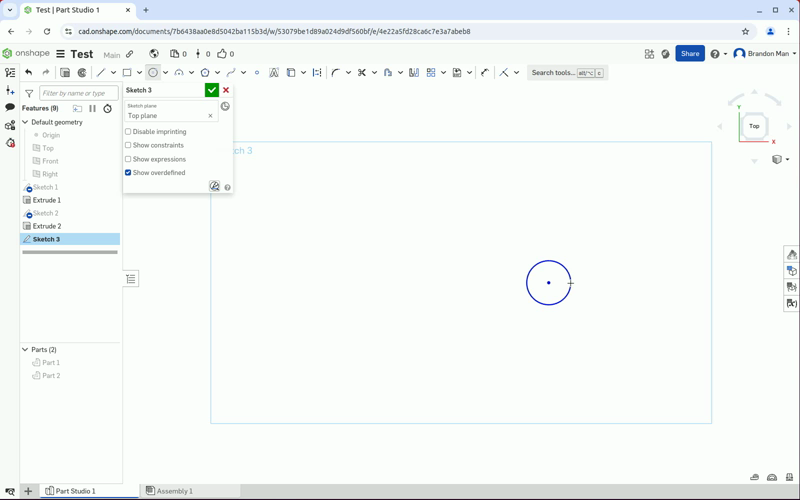
key_down(shift)
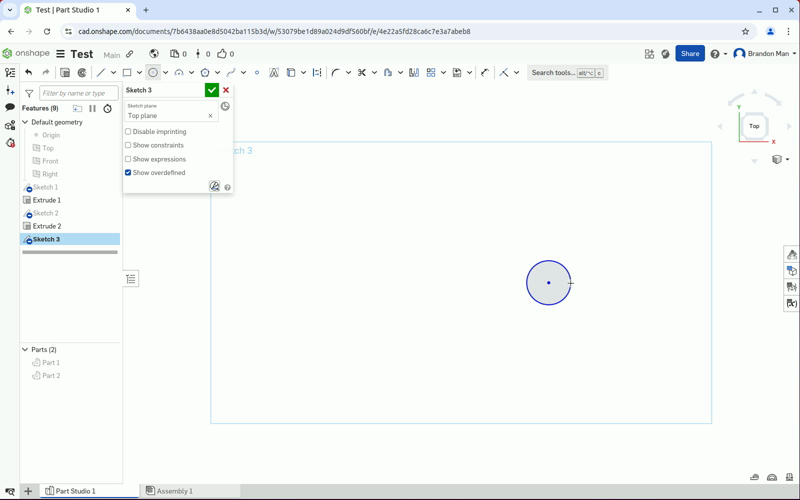
mouse_move(548, 282)
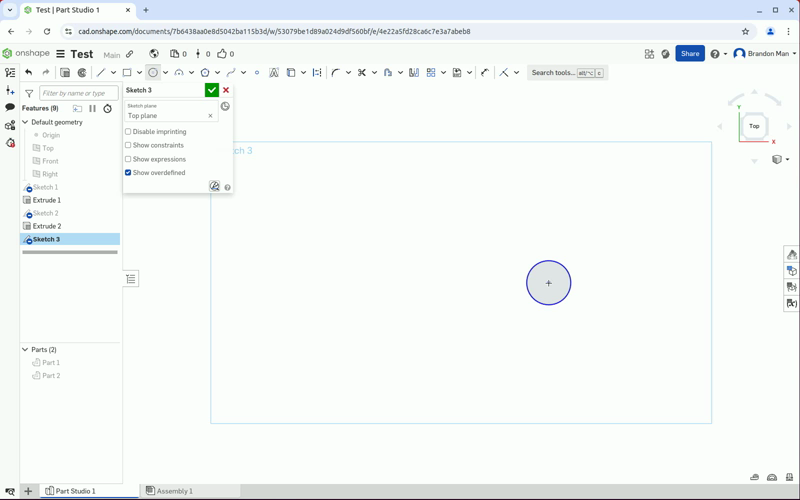
click(548, 282)
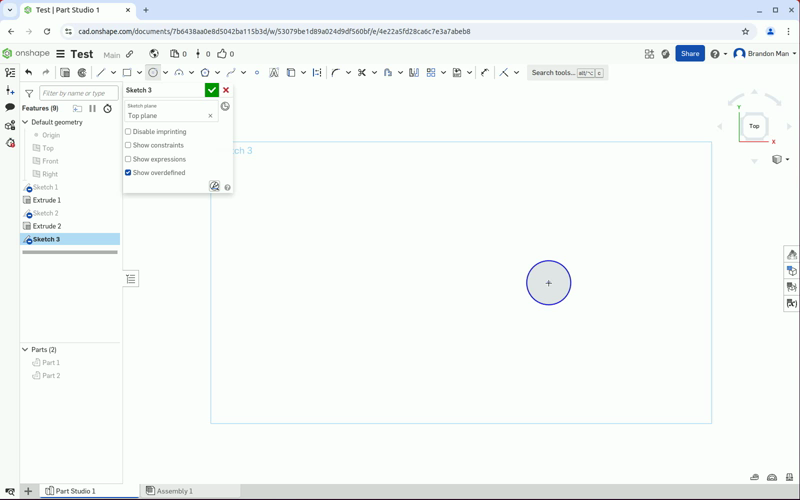
key_up(shift)
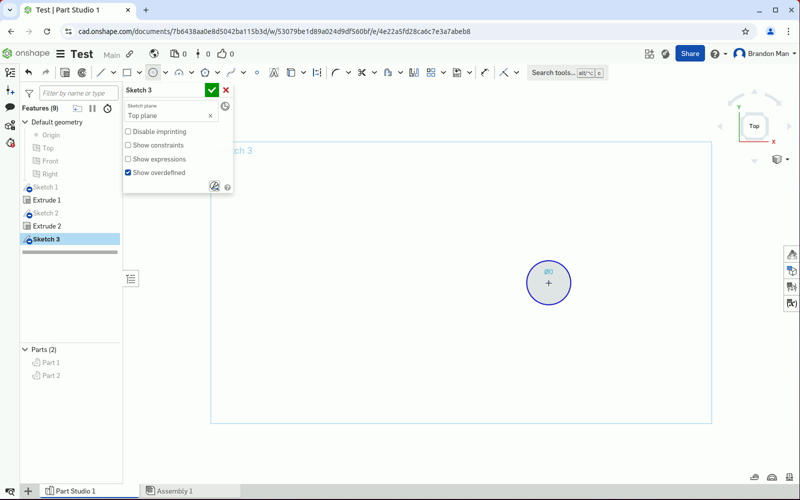
mouse_move(559, 282)
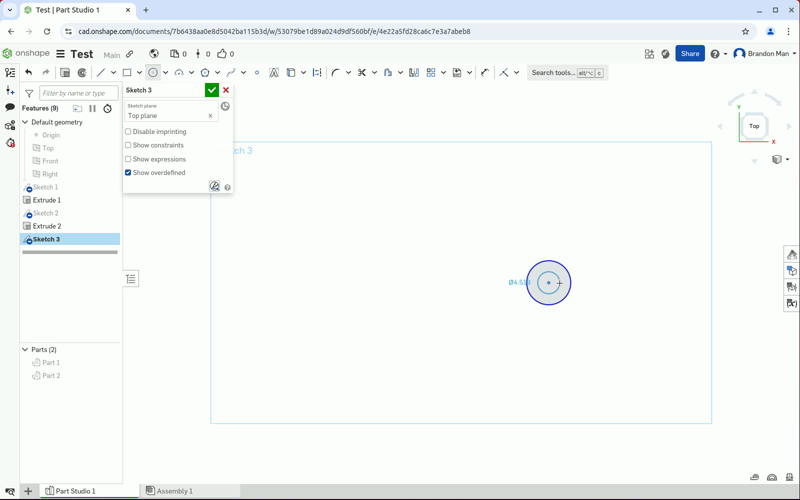
click(559, 282)
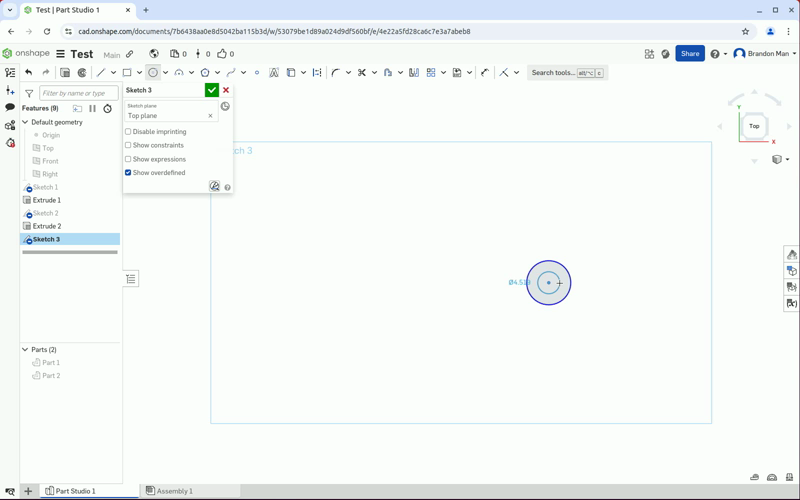
key(esc)
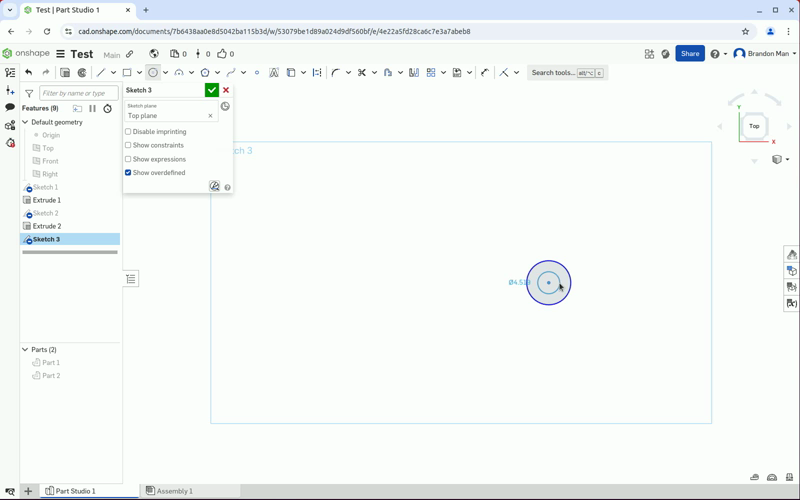
mouse_move(530, 276)
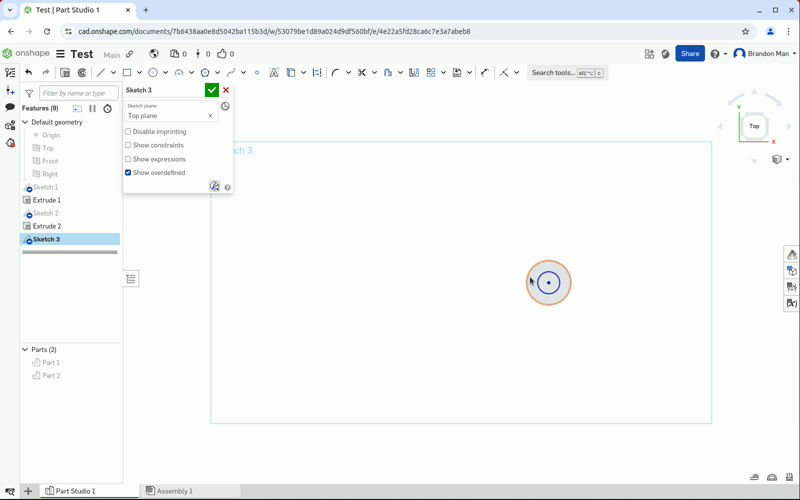
scroll(6)
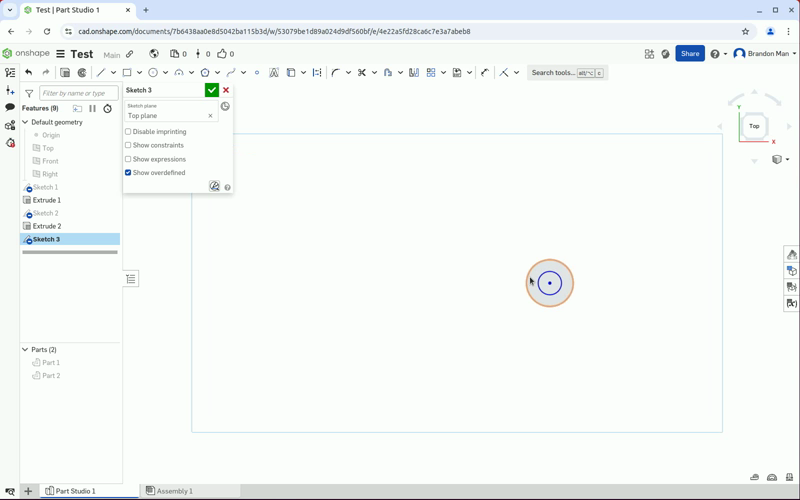
scroll(6)
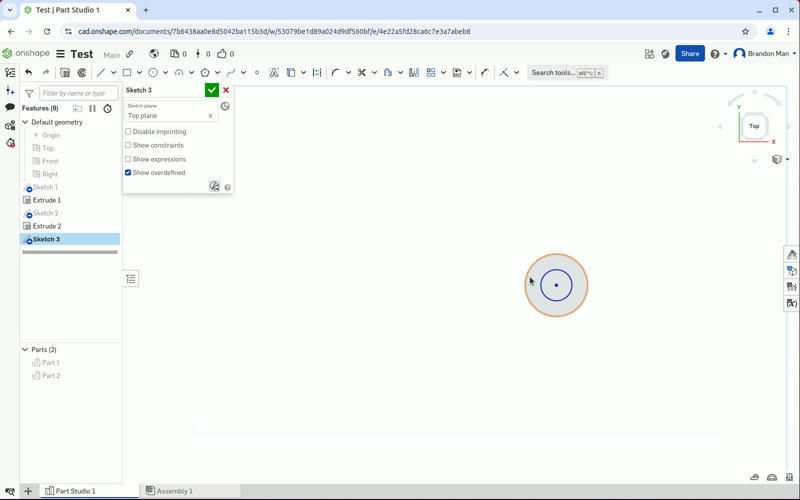
scroll(6)
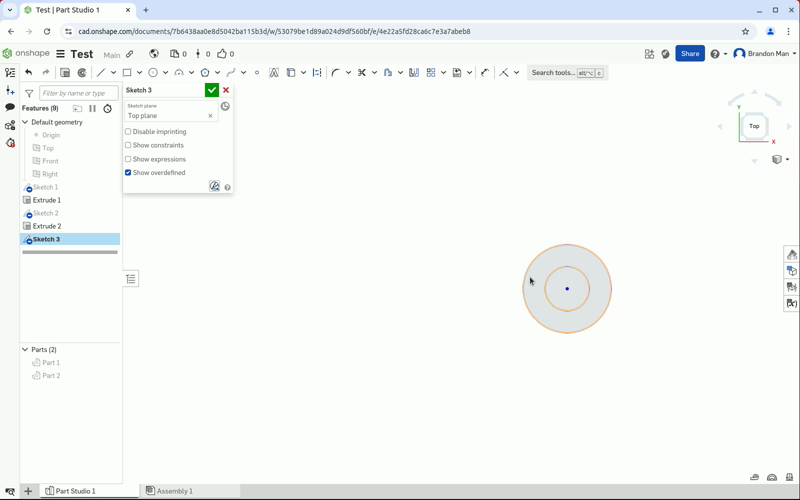
scroll(6)
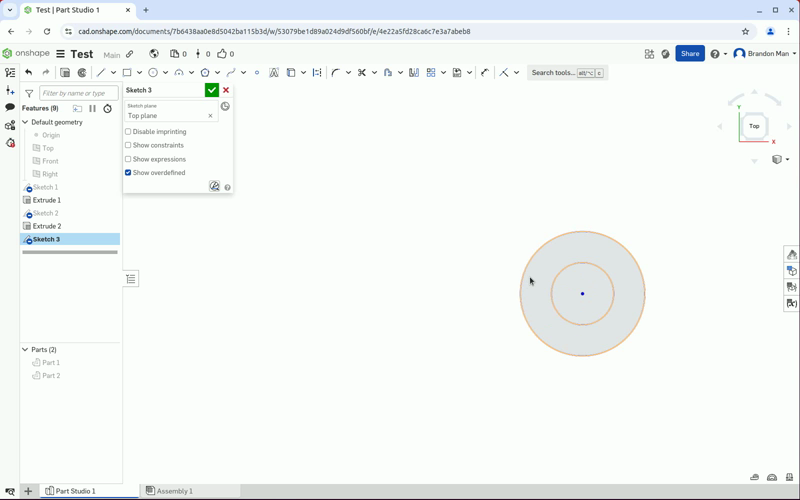
scroll(6)
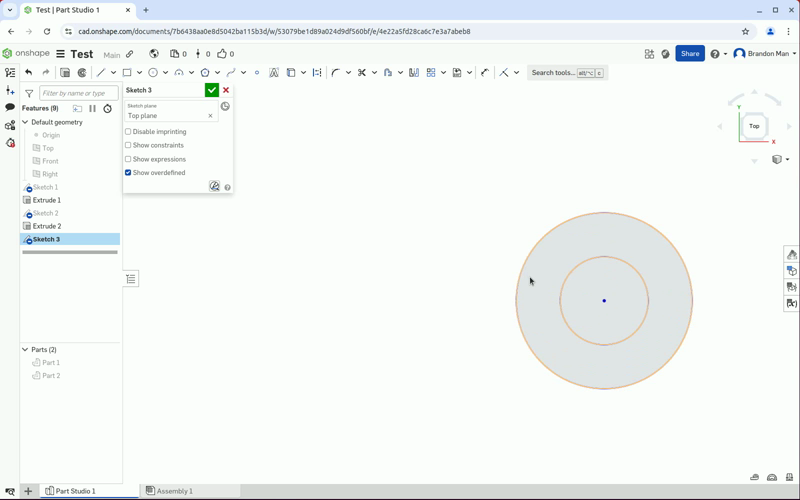
scroll(6)
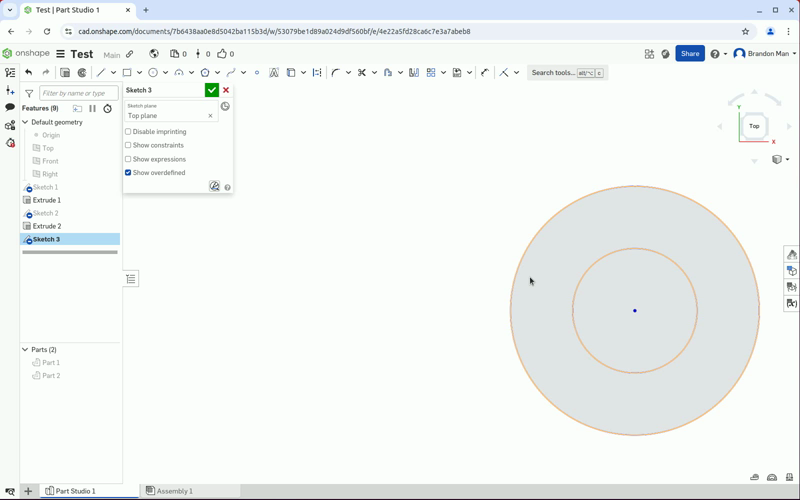
scroll(6)
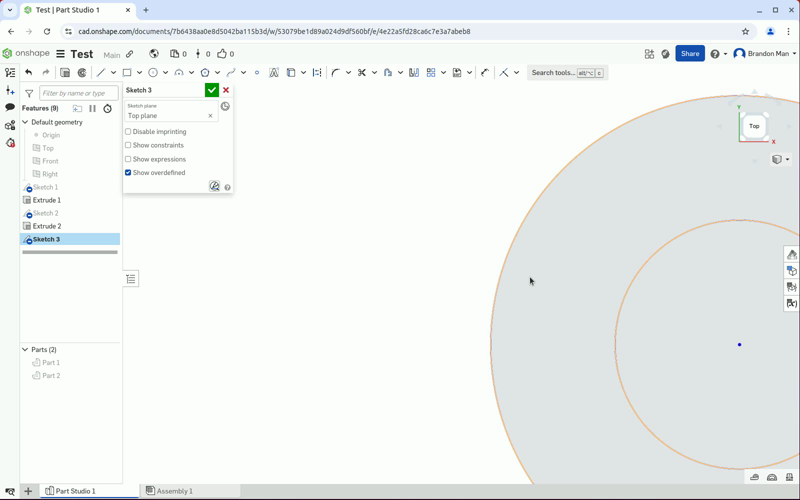
click(530, 276)
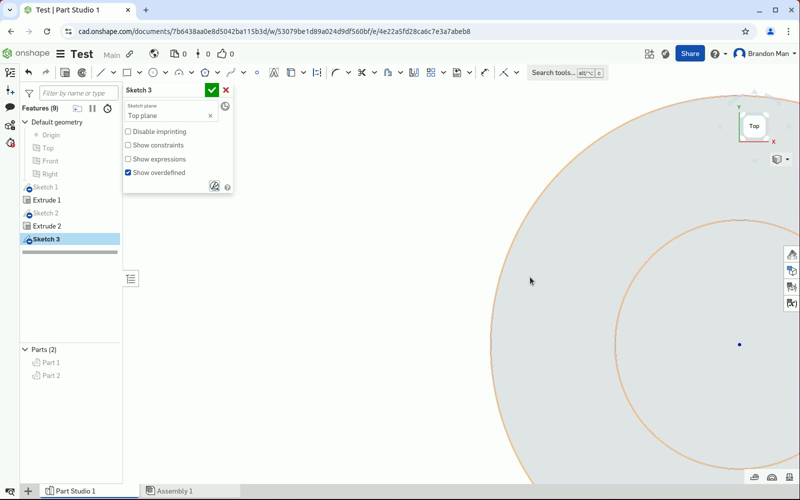
scroll(-6)
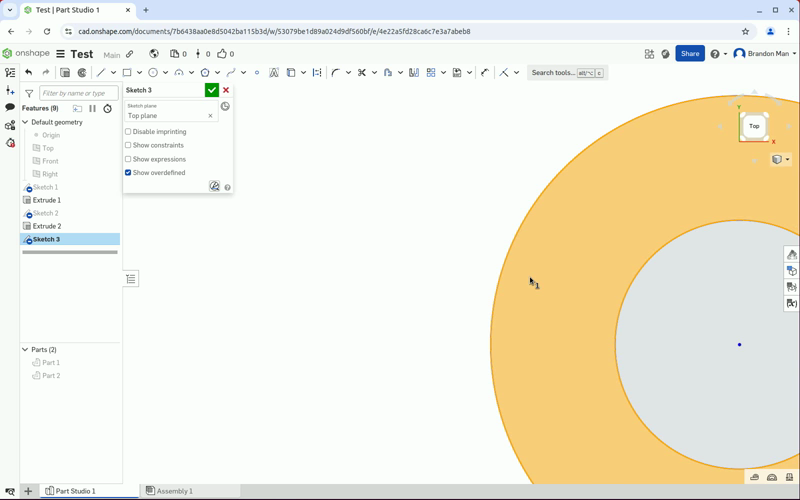
scroll(-6)
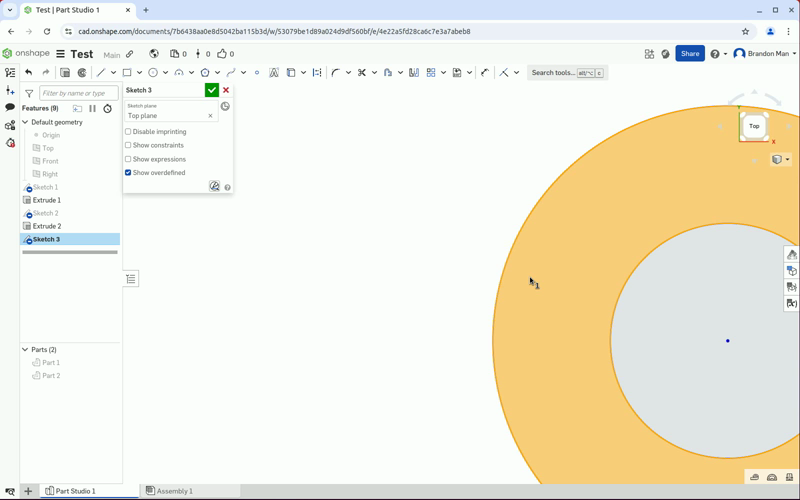
scroll(-6)
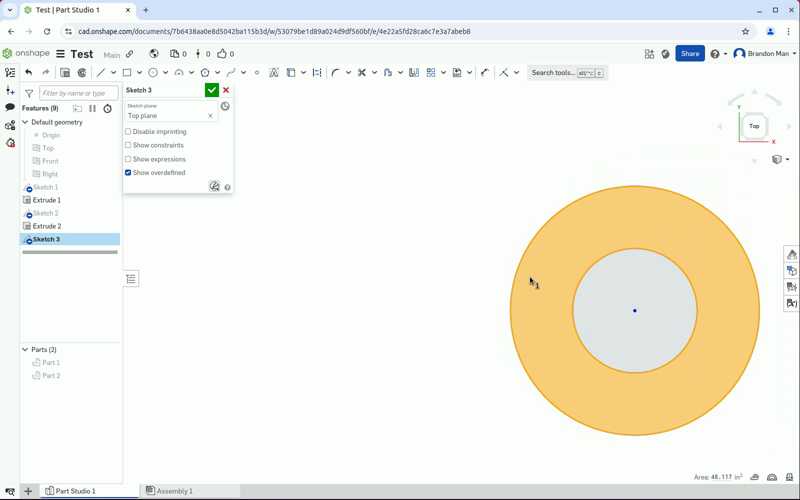
scroll(-6)
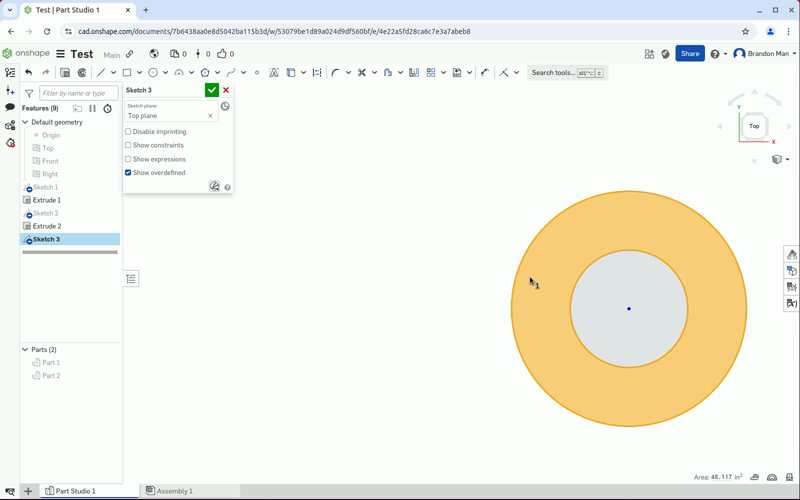
scroll(-6)
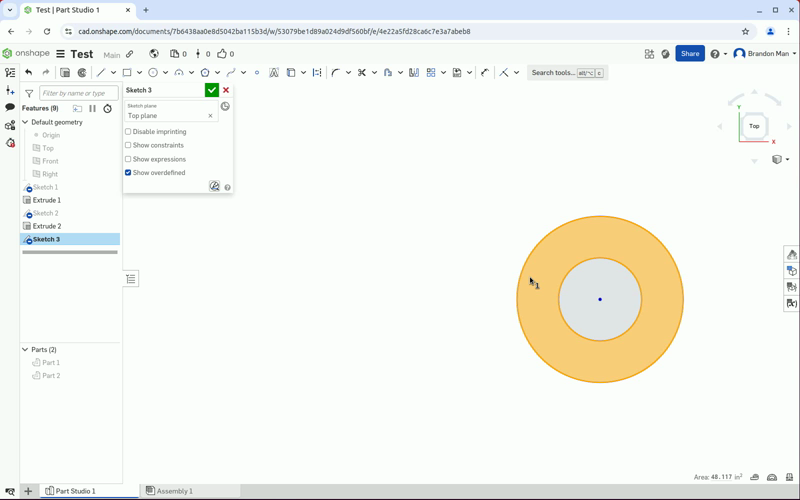
scroll(-6)
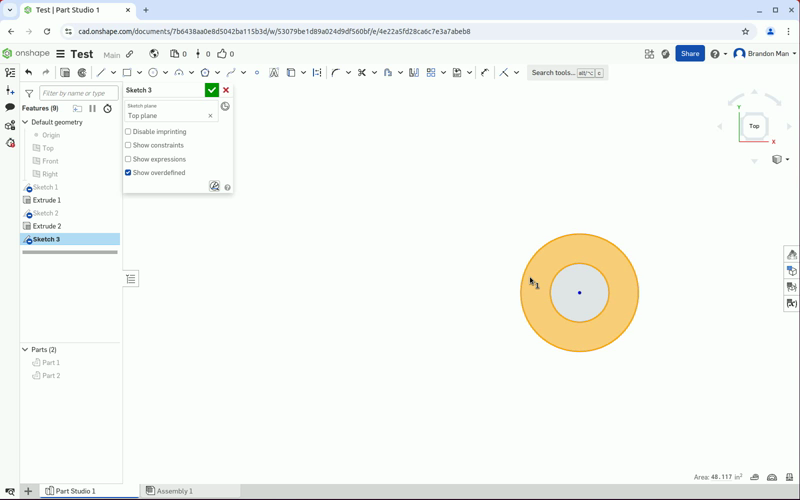
scroll(-6)
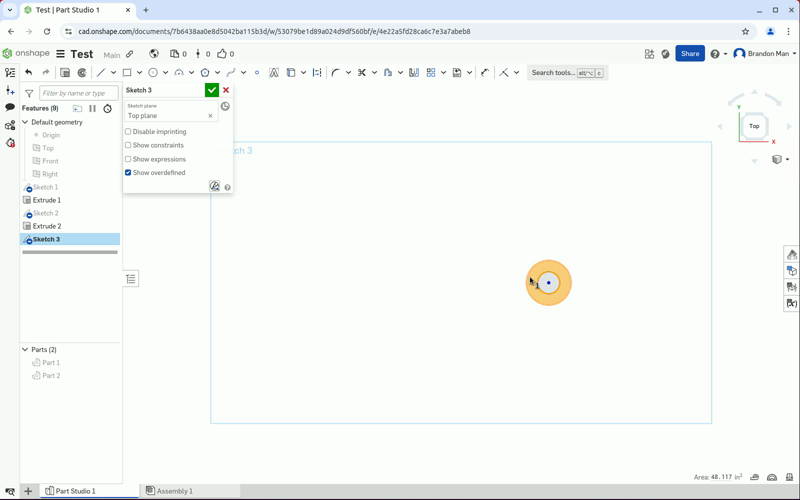
mouse_move(73, 352)
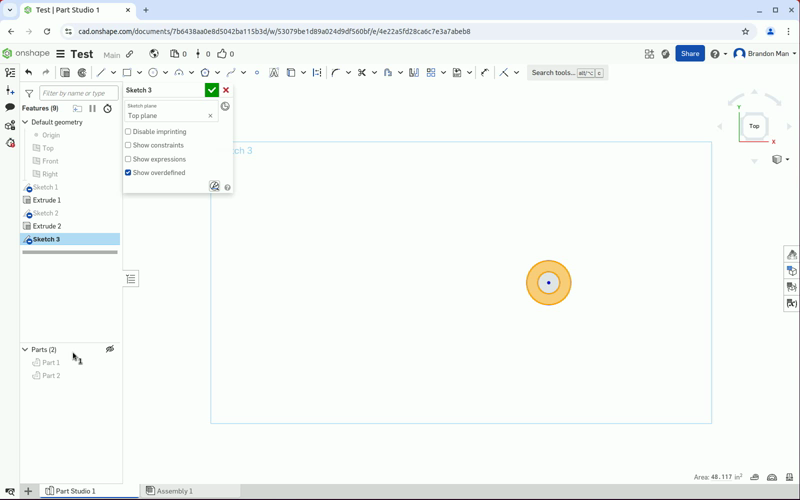
key(shift+y)
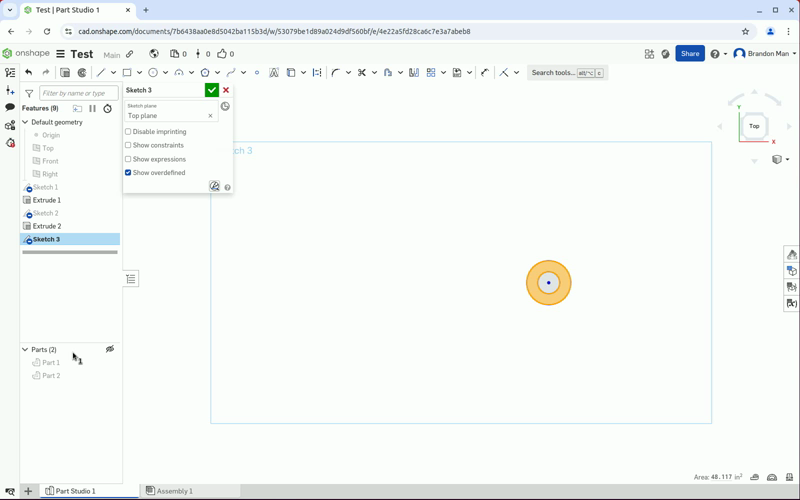
key(shift+e)
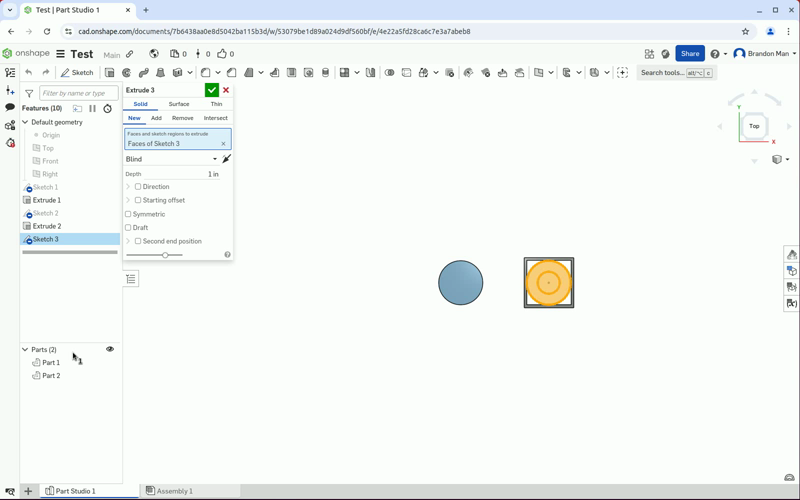
mouse_move(143, 106)
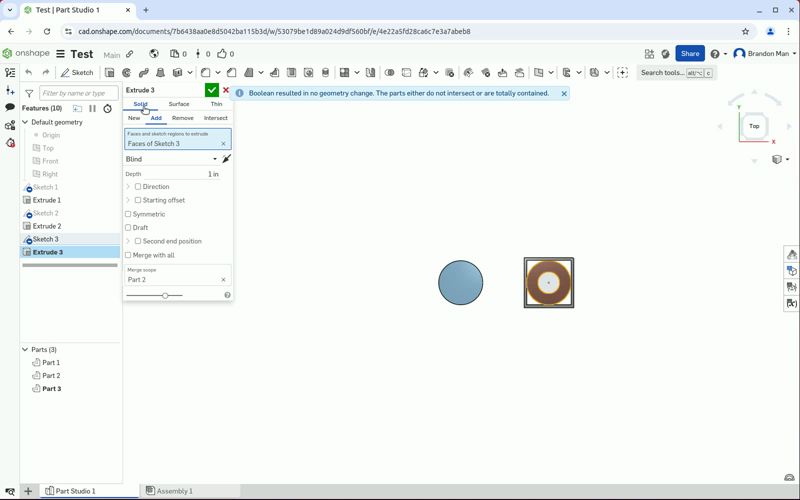
click(143, 106)
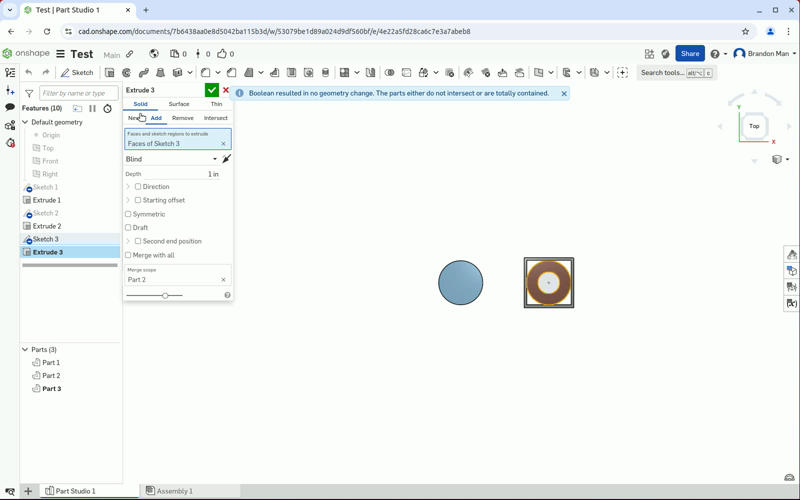
mouse_move(137, 120)
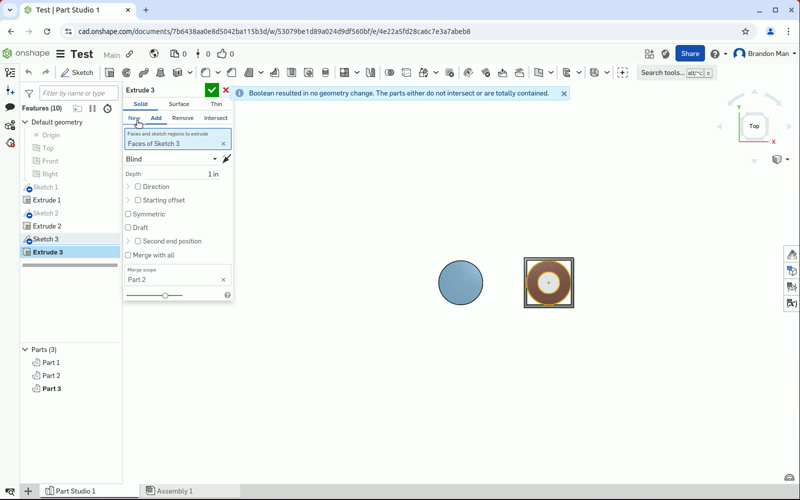
click(137, 120)
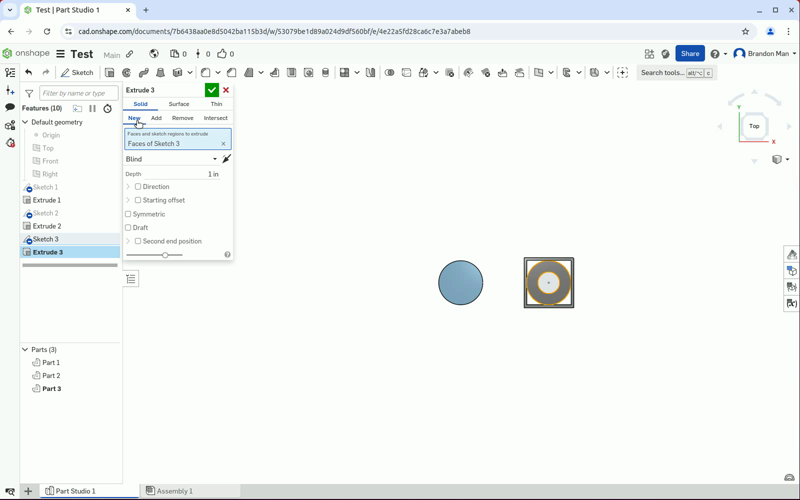
key(tab, 4)
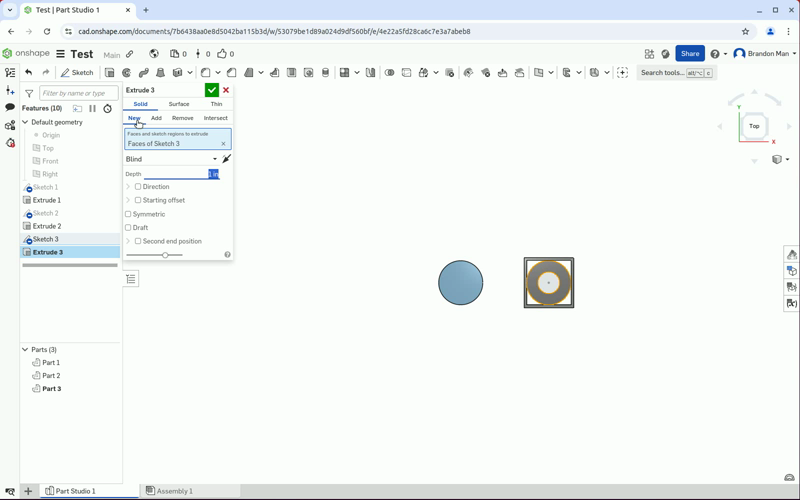
text(5.536)
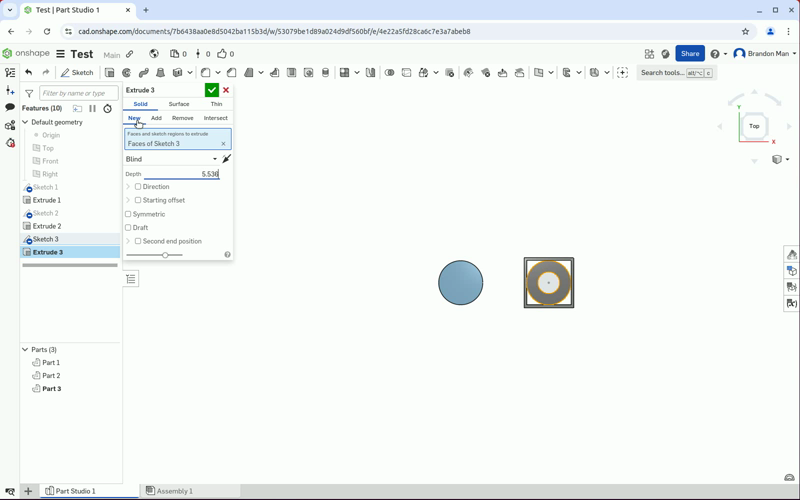
key(enter)
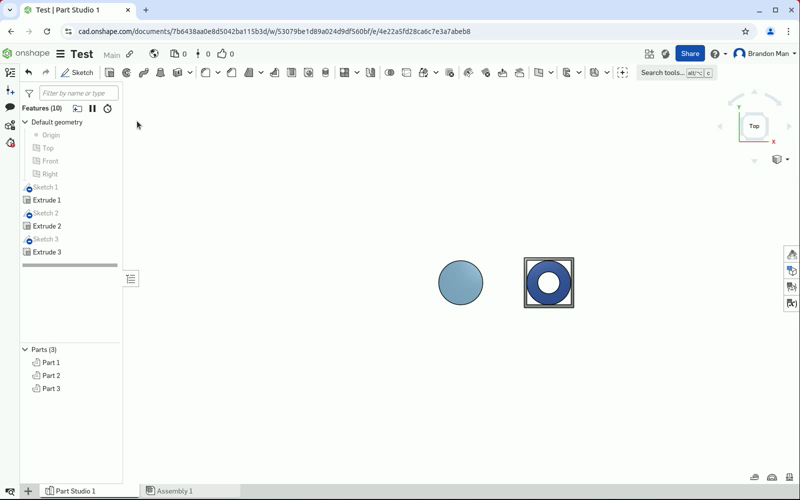
key(shift+h)
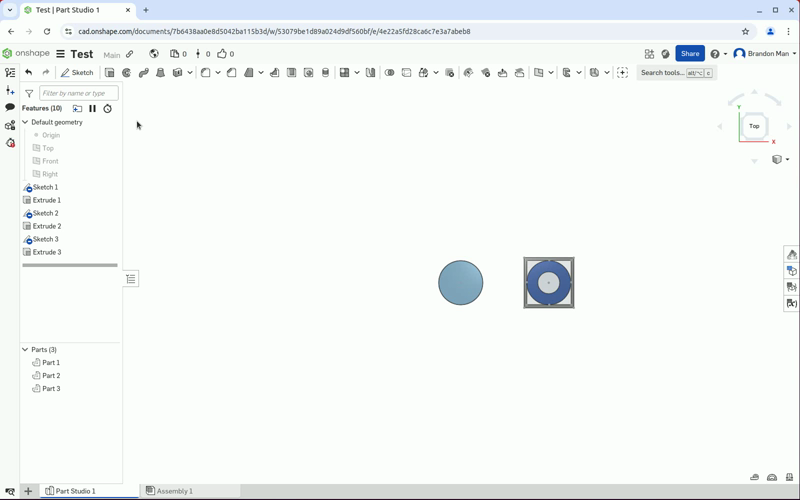
key(shift+h)
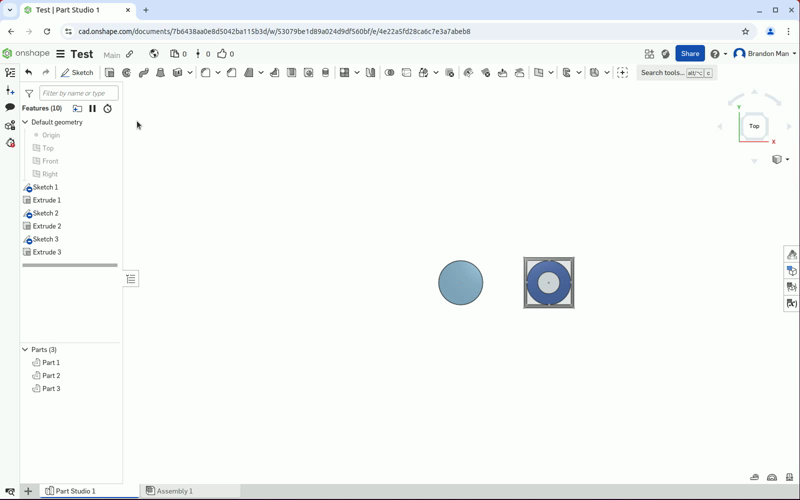
key(shift+7)
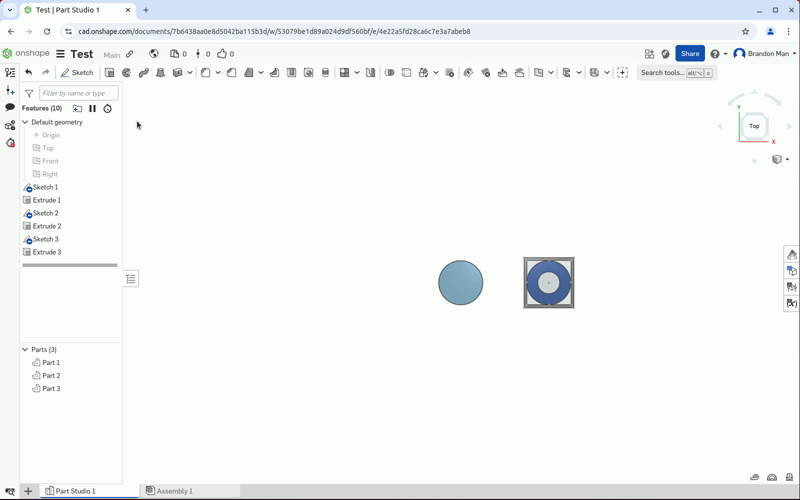
key(up, 3)
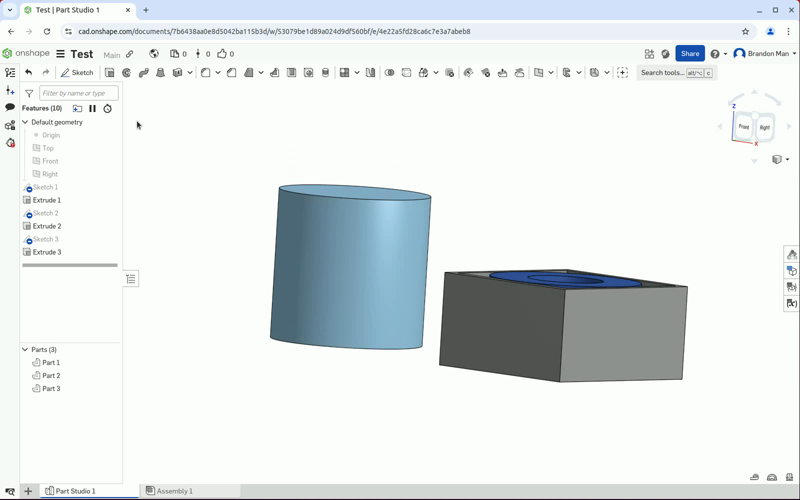
key(left, 3)
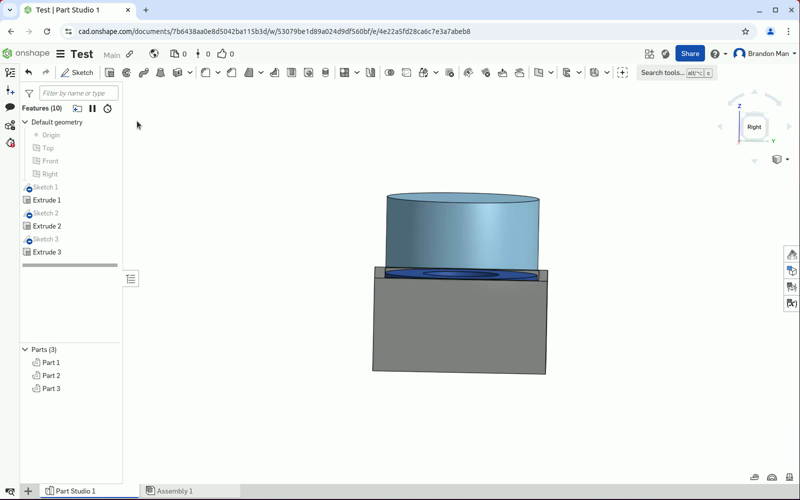
key(right, 3)
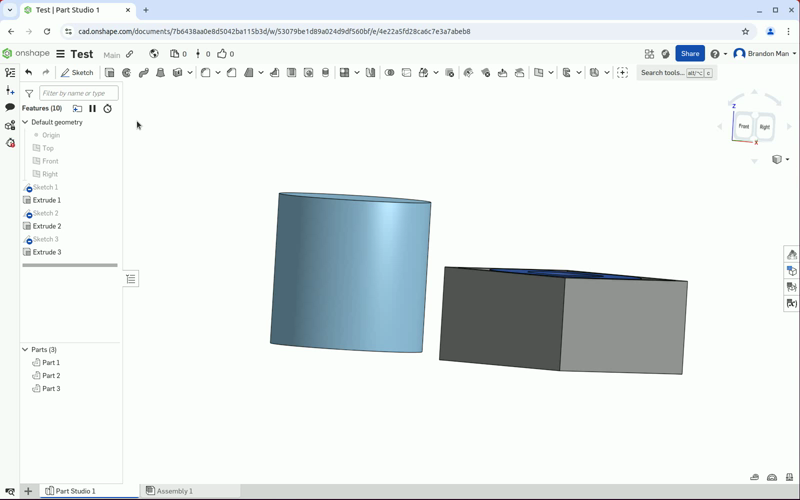
key(down, 3)
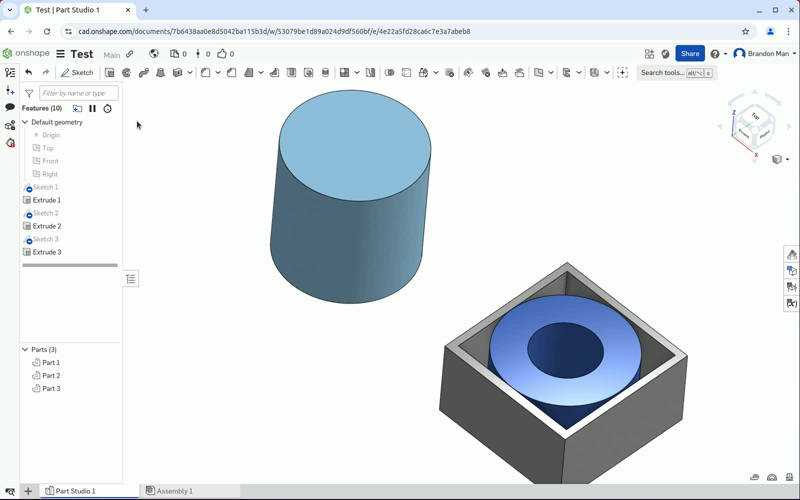
mouse_move(73, 189)
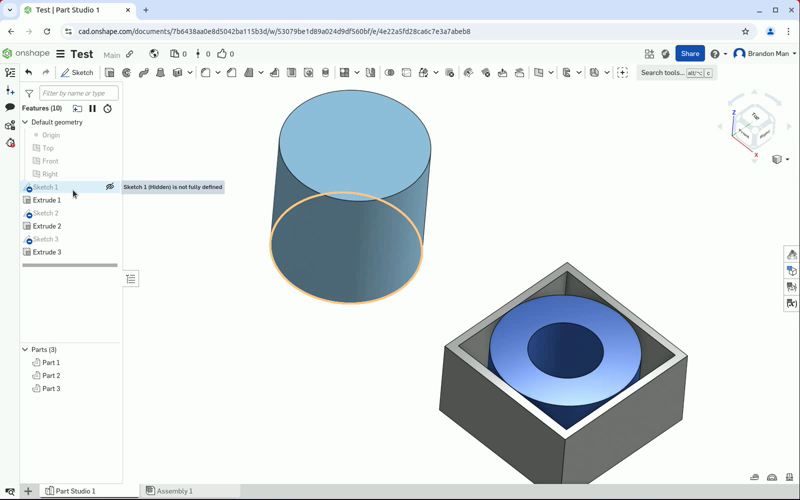
click(73, 189)